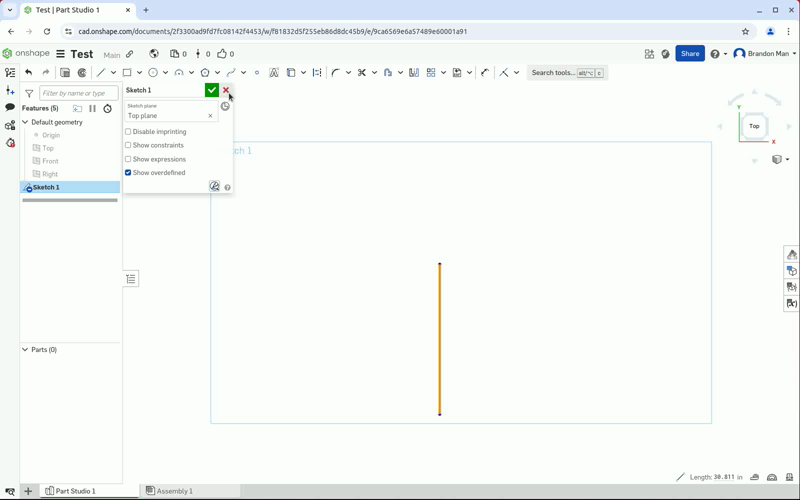
key(shift+h)
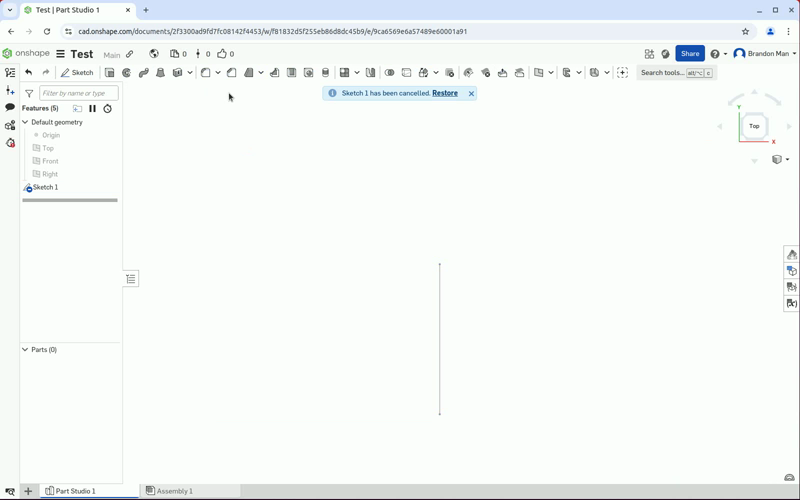
key(shift+s)
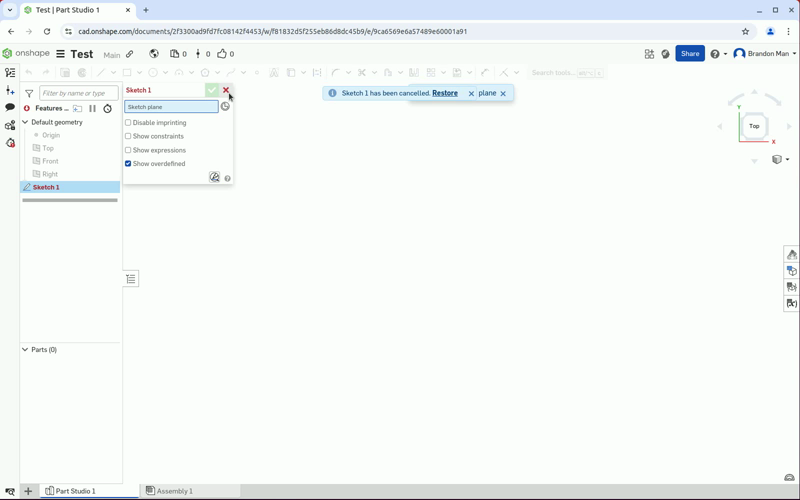
mouse_move(73, 150)
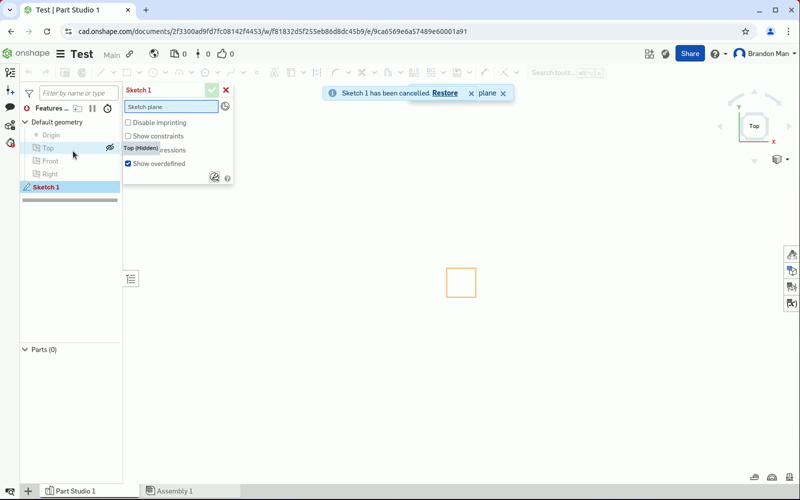
click(73, 150)
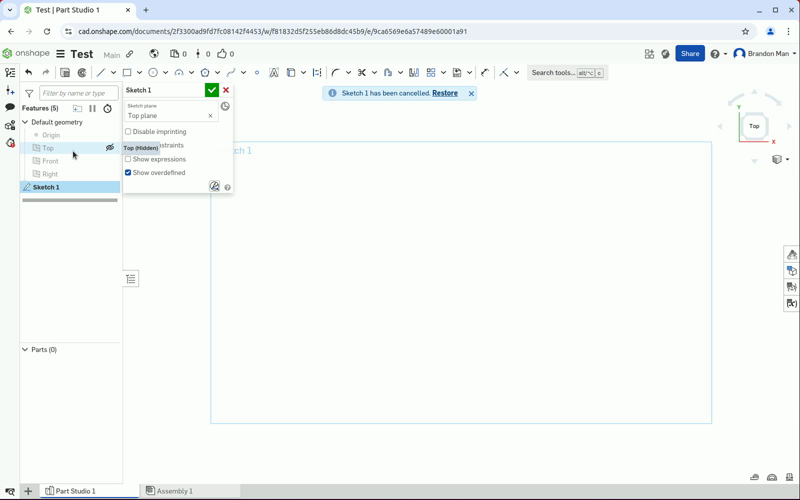
mouse_move(73, 352)
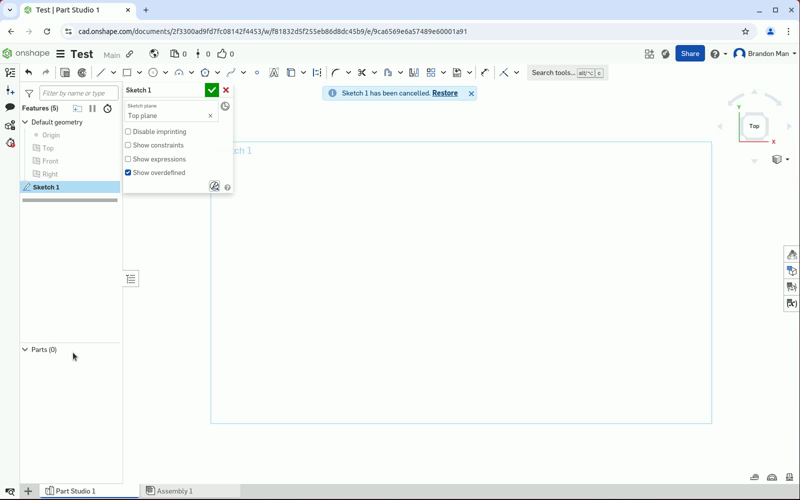
key(y)
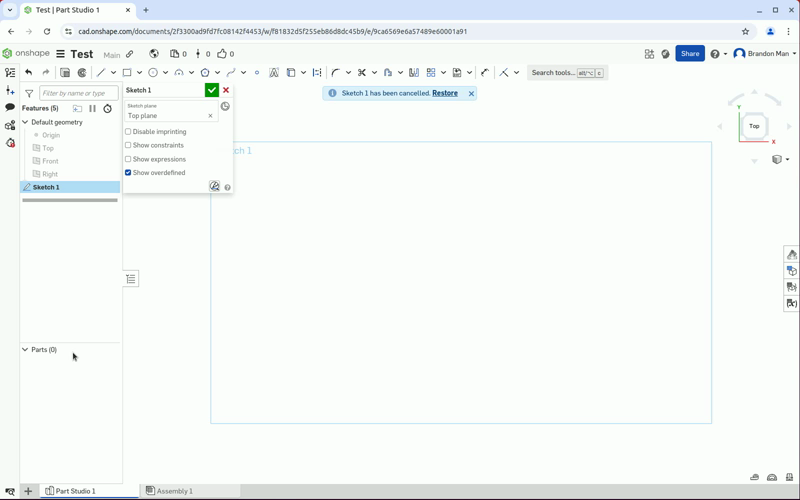
key(a)
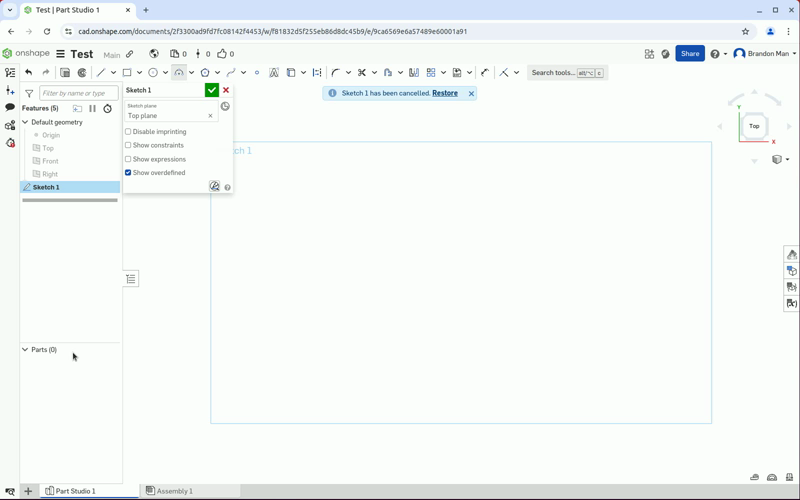
key_down(shift)
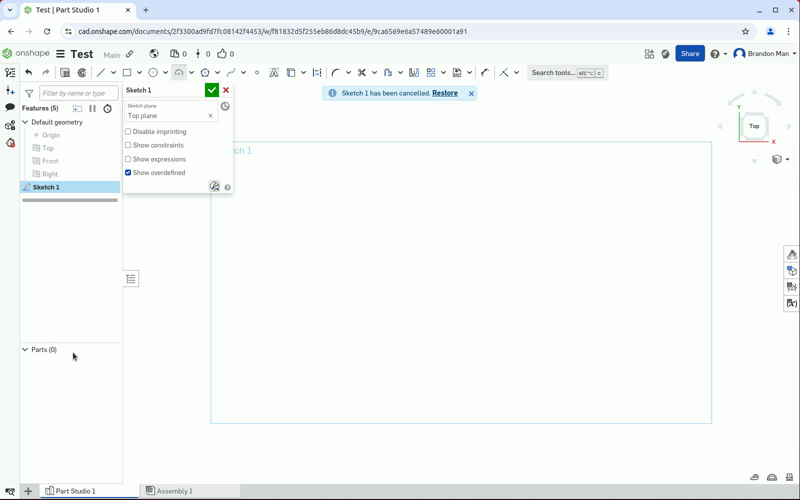
mouse_move(358, 346)
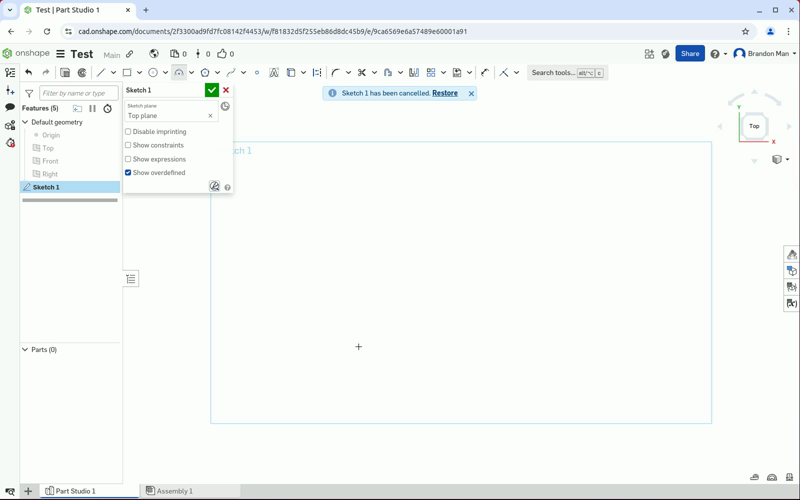
click(358, 346)
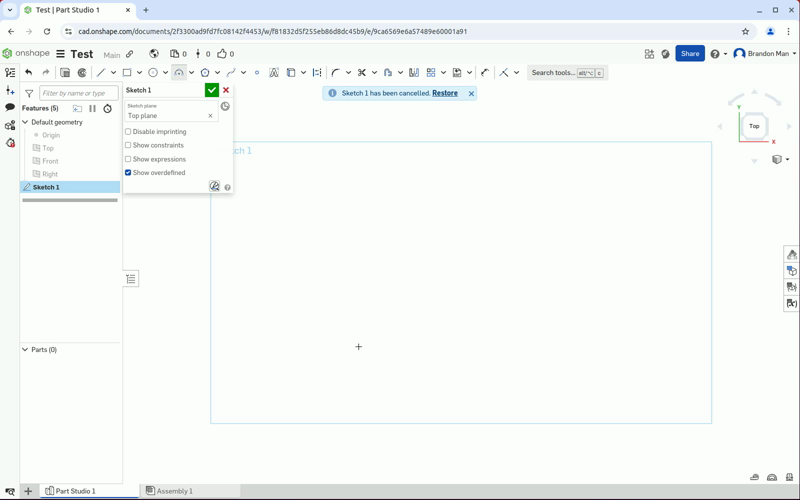
key_up(shift)
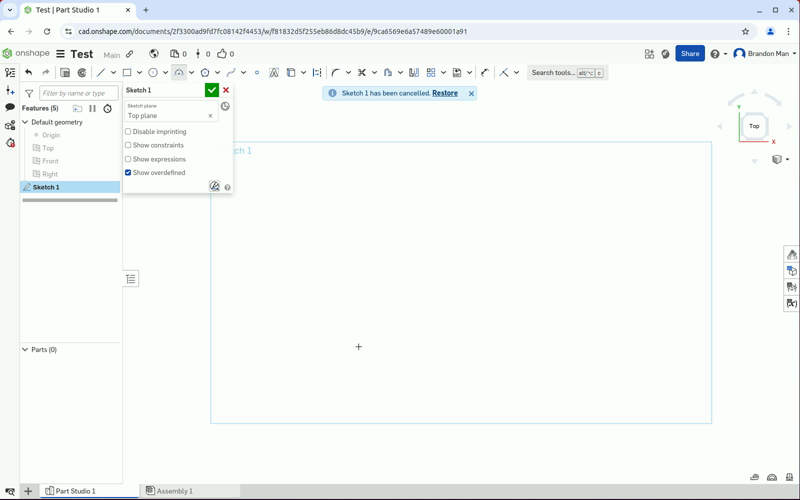
key_down(shift)
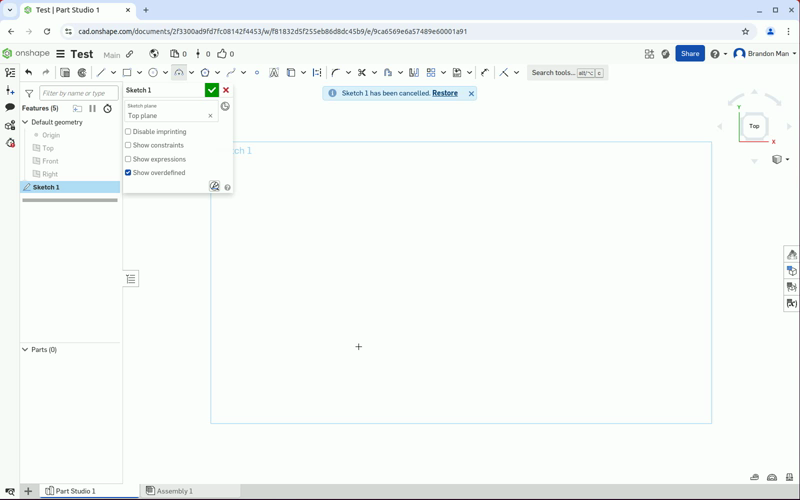
mouse_move(390, 378)
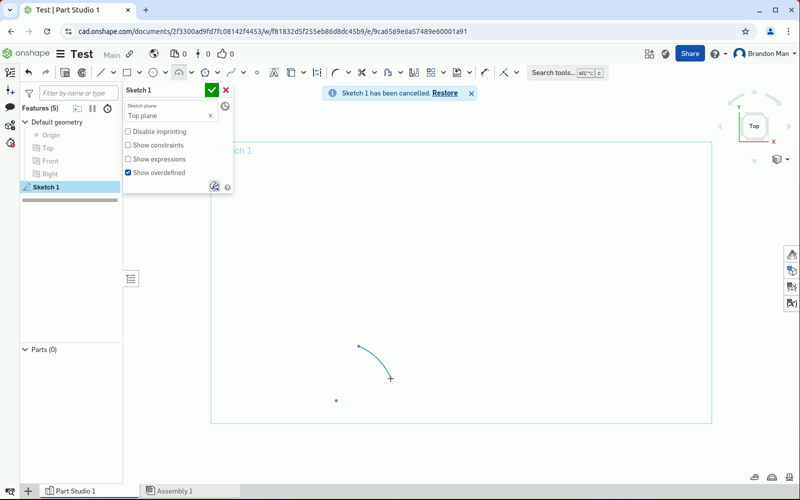
click(390, 378)
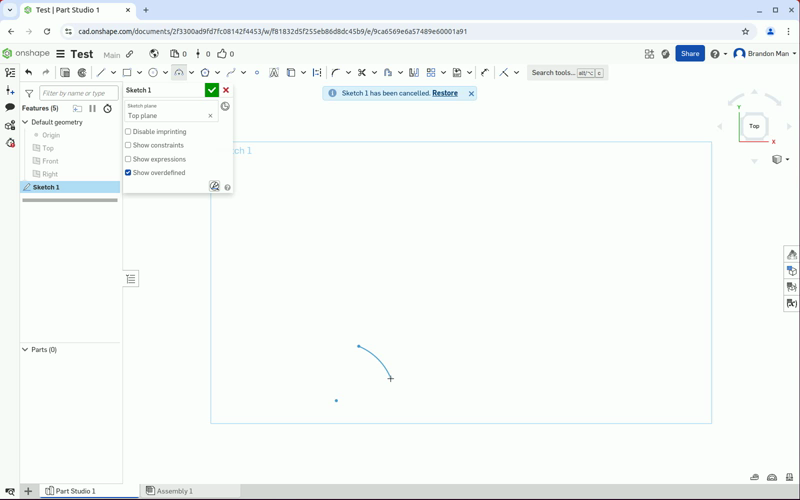
mouse_move(368, 369)
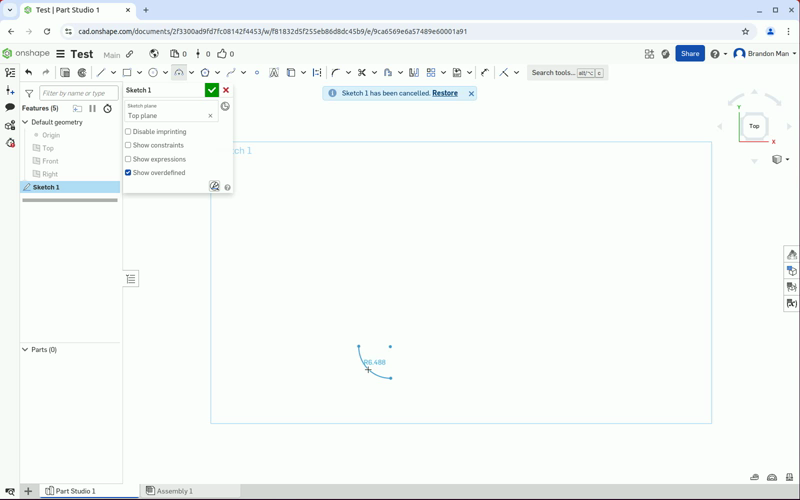
click(368, 369)
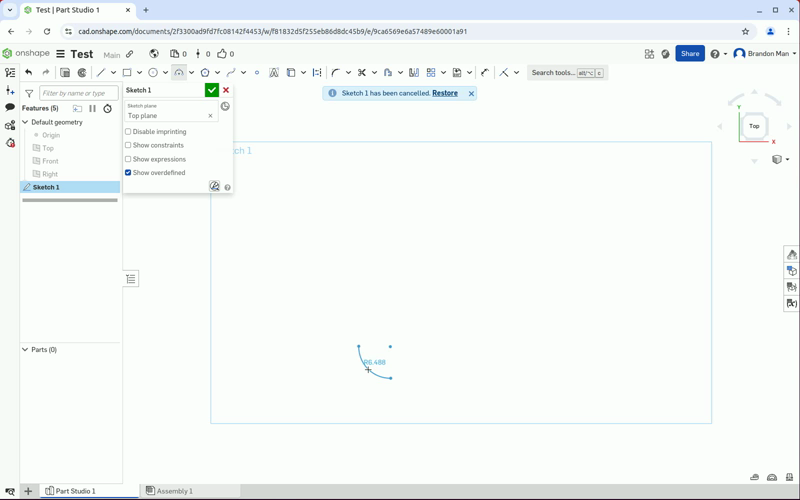
key_up(shift)
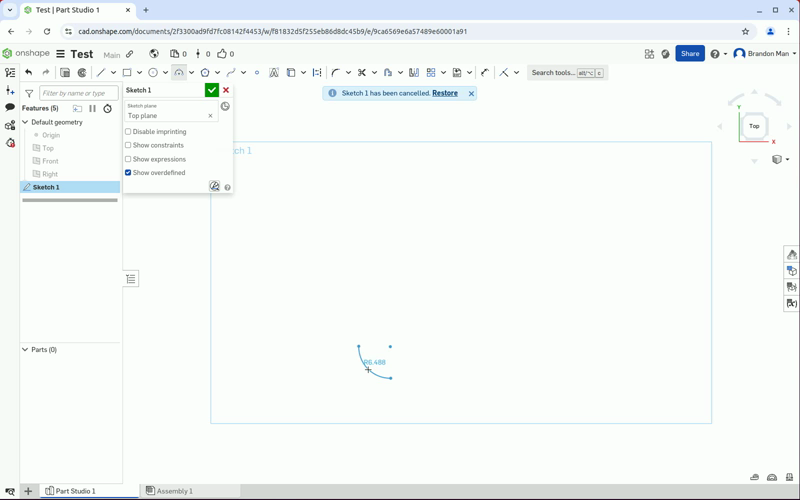
key(esc)
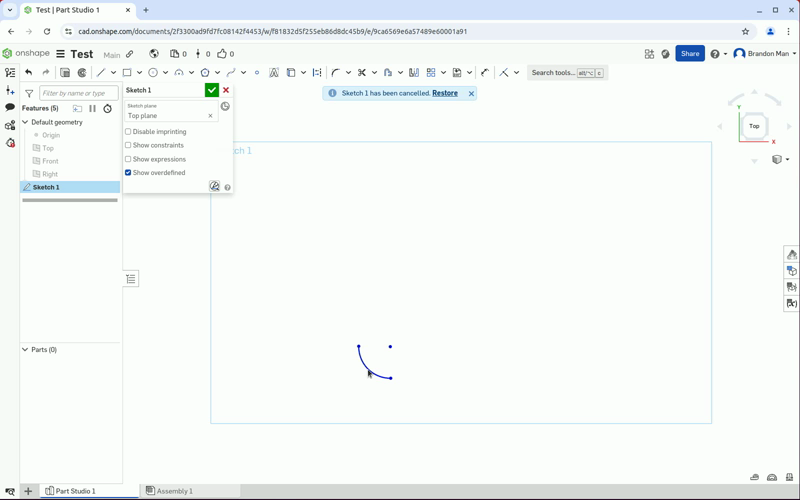
key(l)
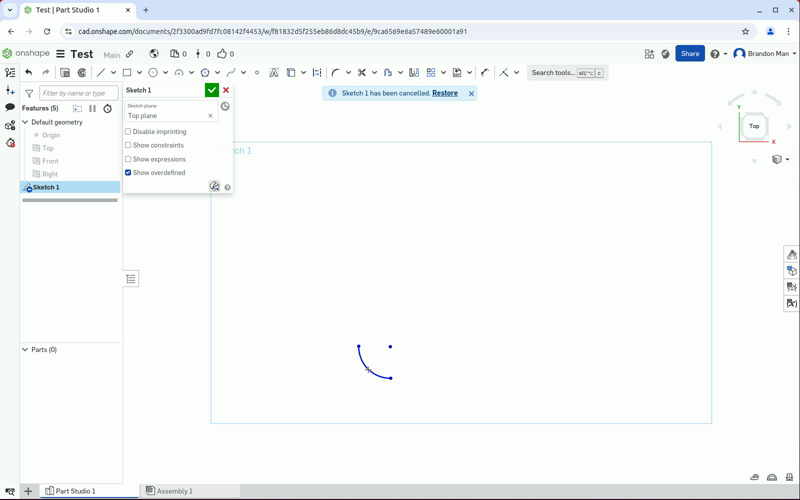
mouse_move(390, 378)
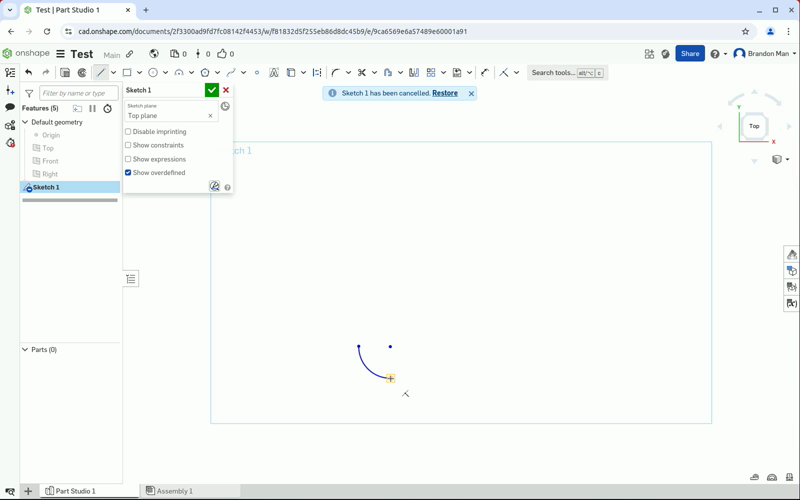
click(390, 378)
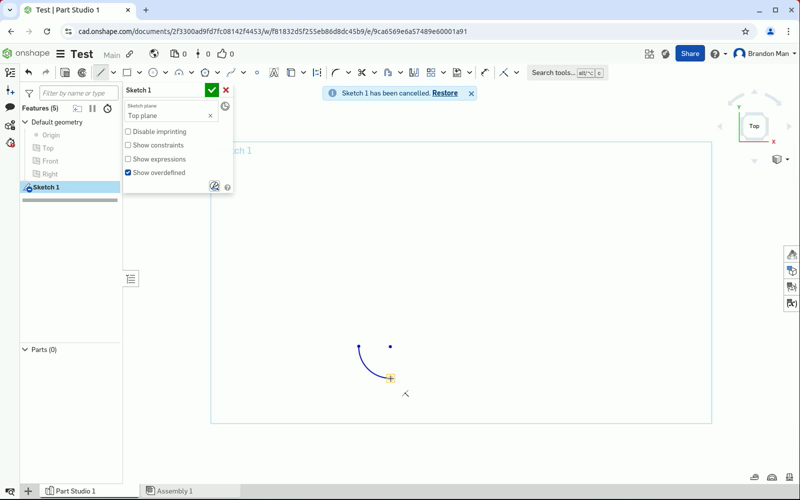
key_down(shift)
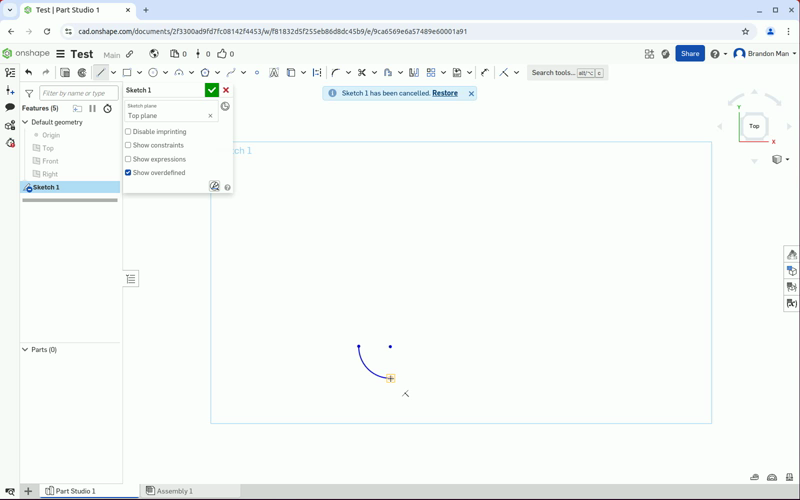
mouse_move(529, 378)
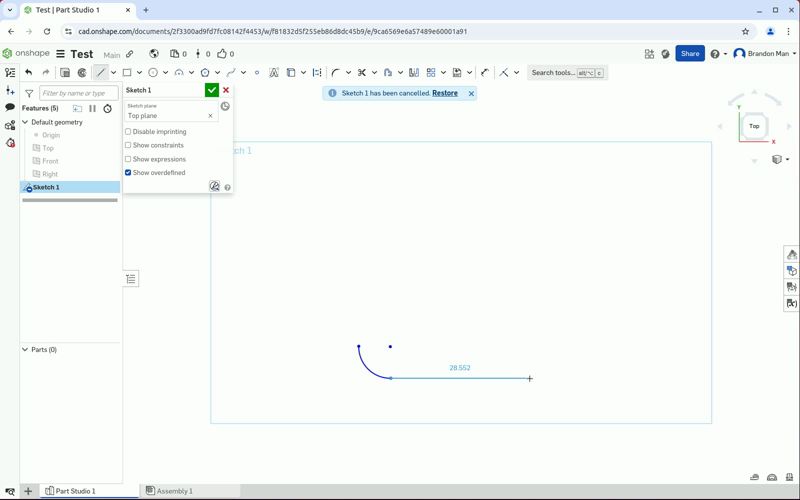
click(529, 378)
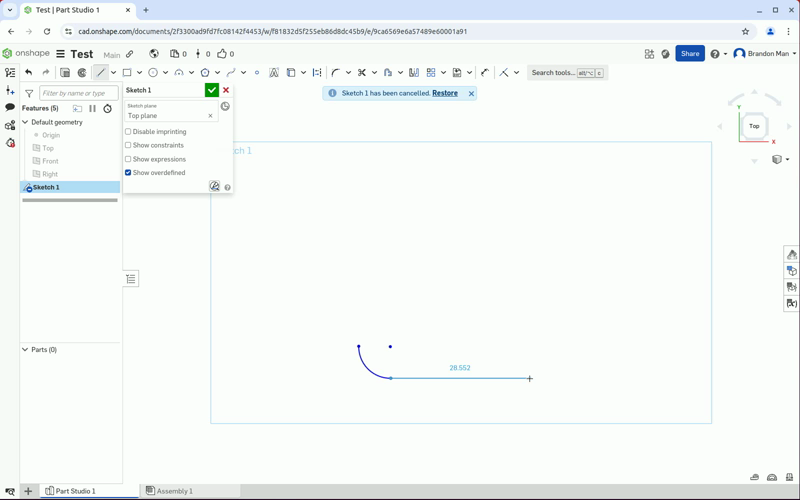
key_up(shift)
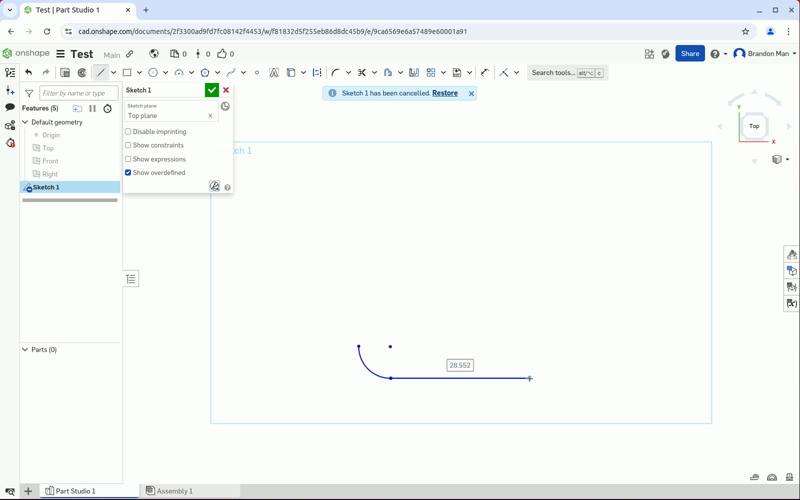
key(esc)
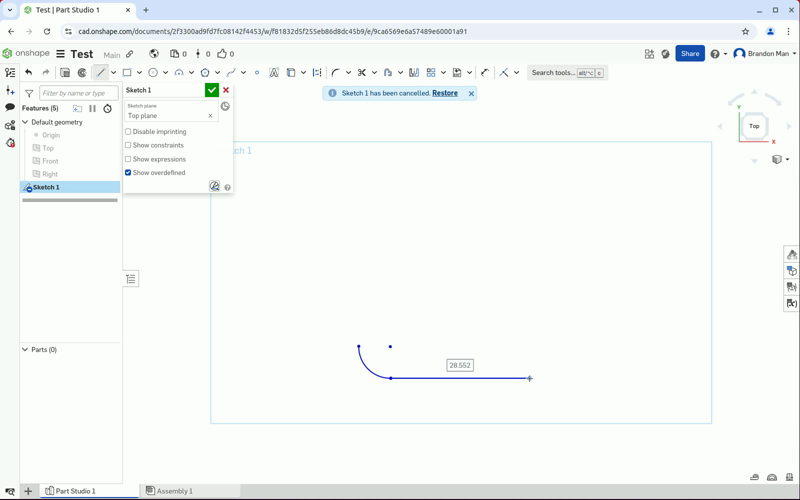
key(a)
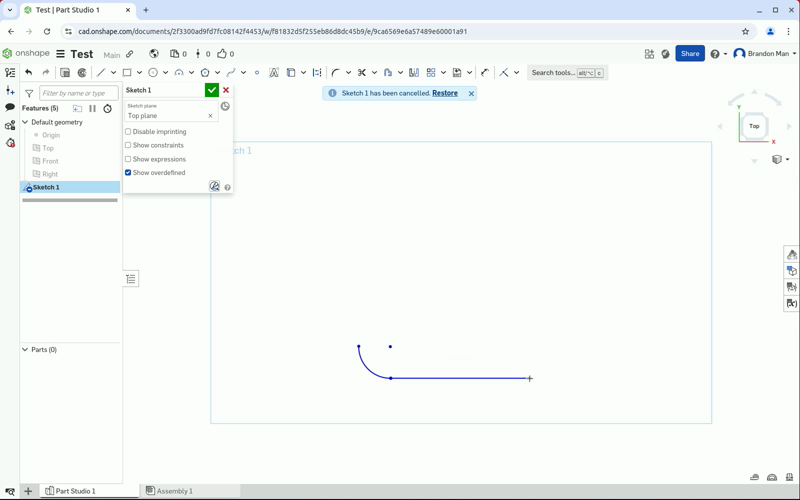
mouse_move(529, 378)
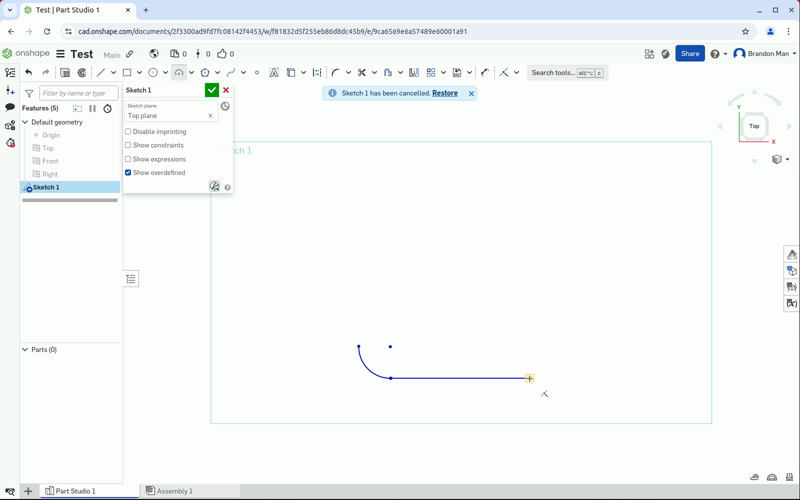
click(529, 378)
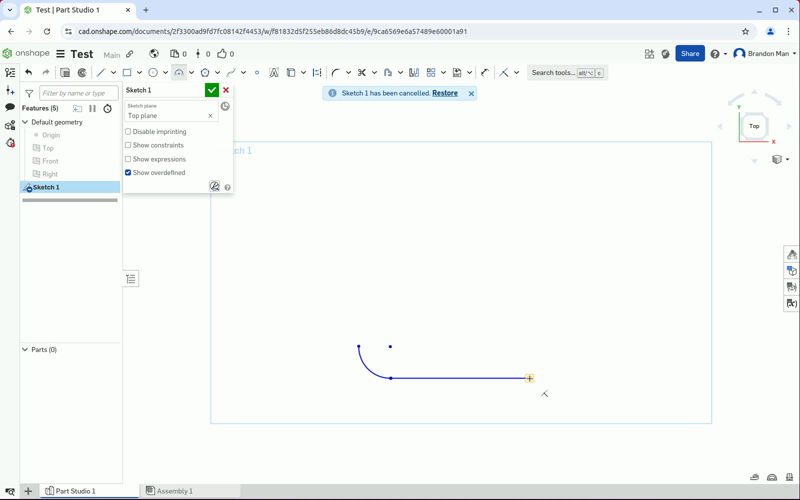
key_down(shift)
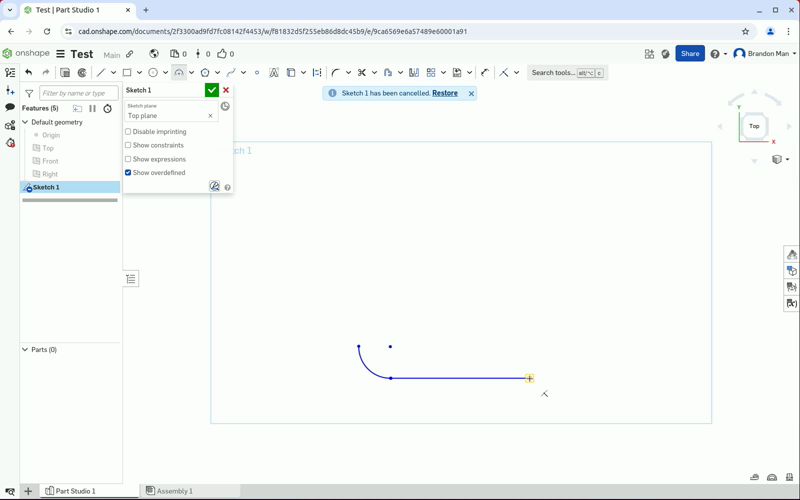
mouse_move(561, 346)
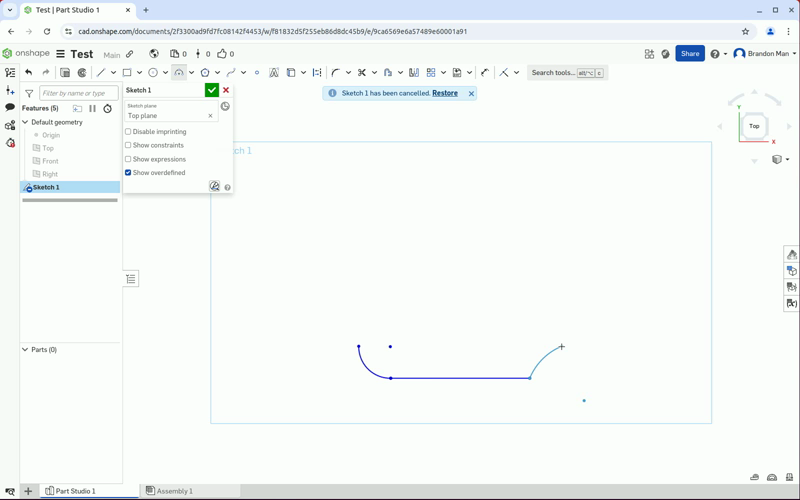
click(561, 346)
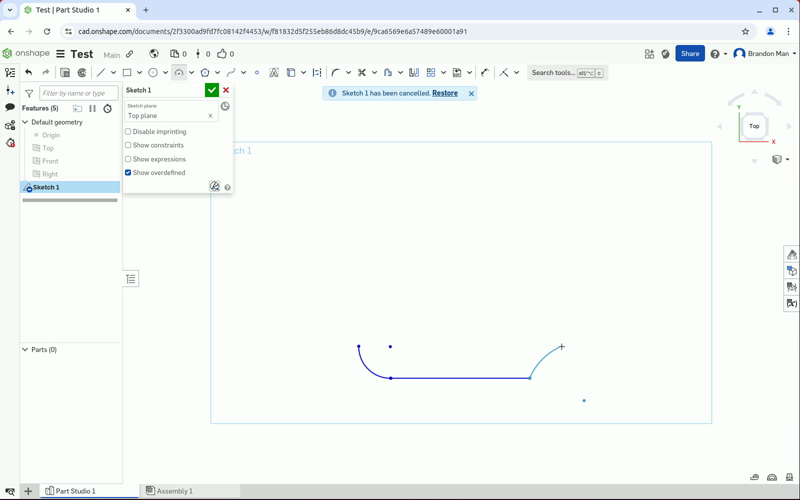
mouse_move(552, 369)
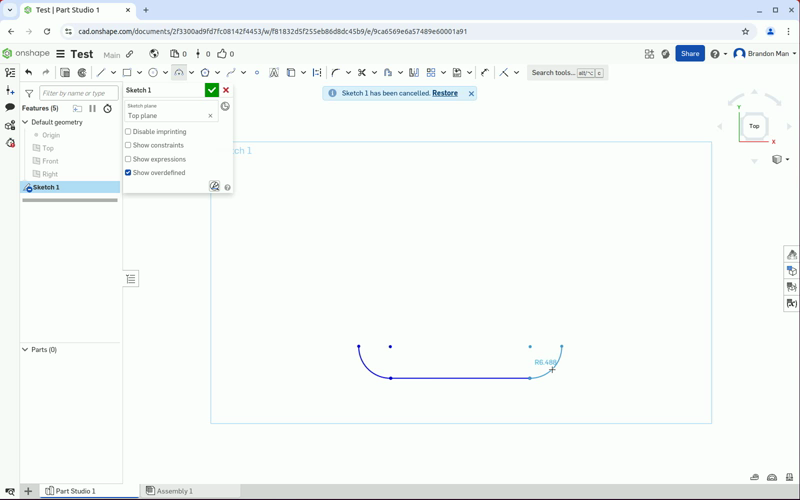
click(552, 369)
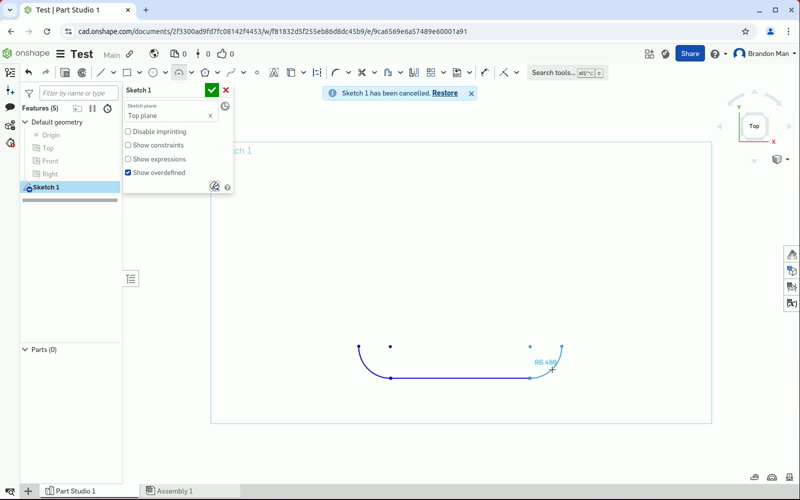
key_up(shift)
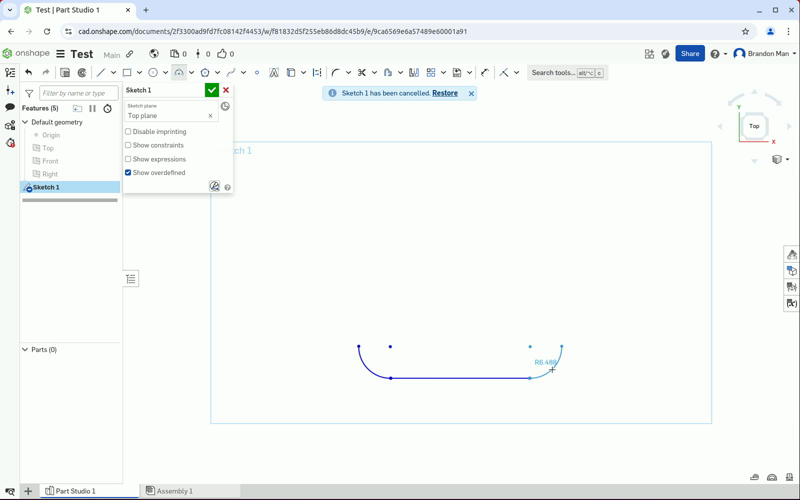
key(esc)
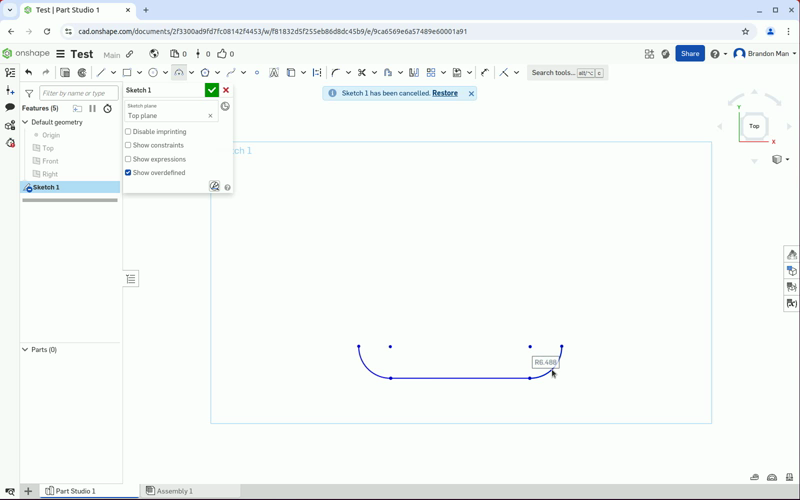
key(l)
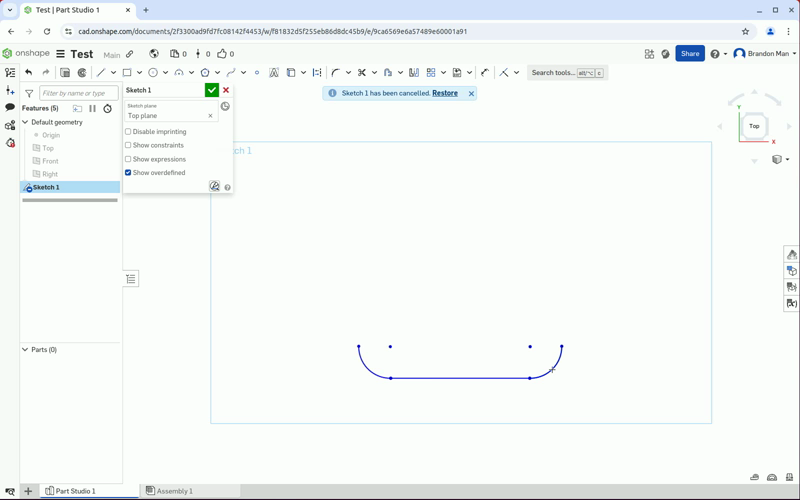
mouse_move(561, 346)
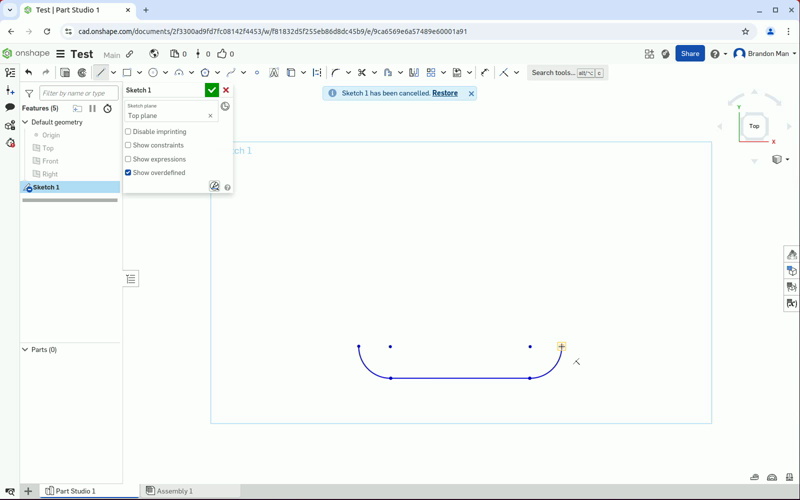
click(561, 346)
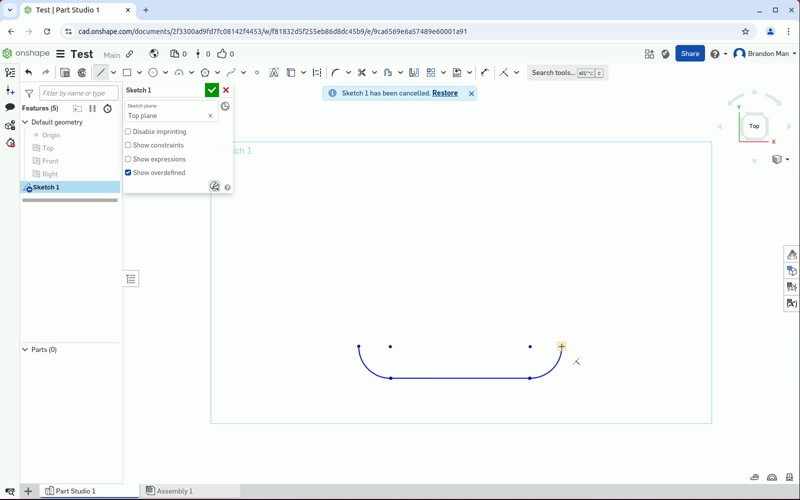
key_down(shift)
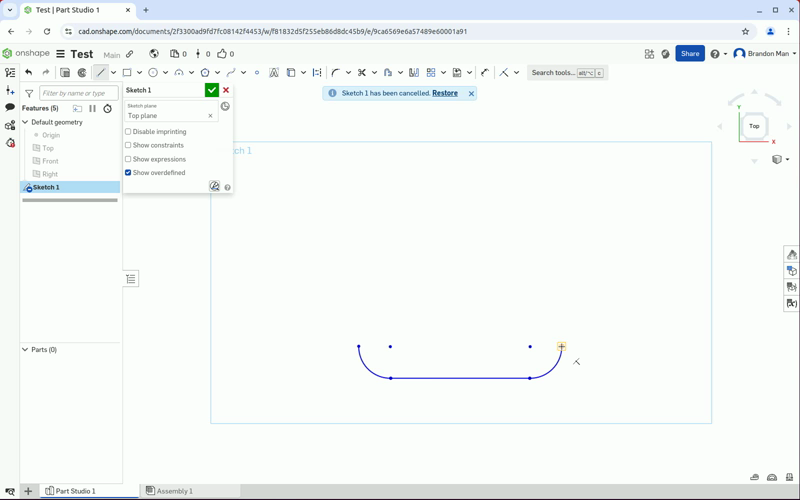
mouse_move(561, 220)
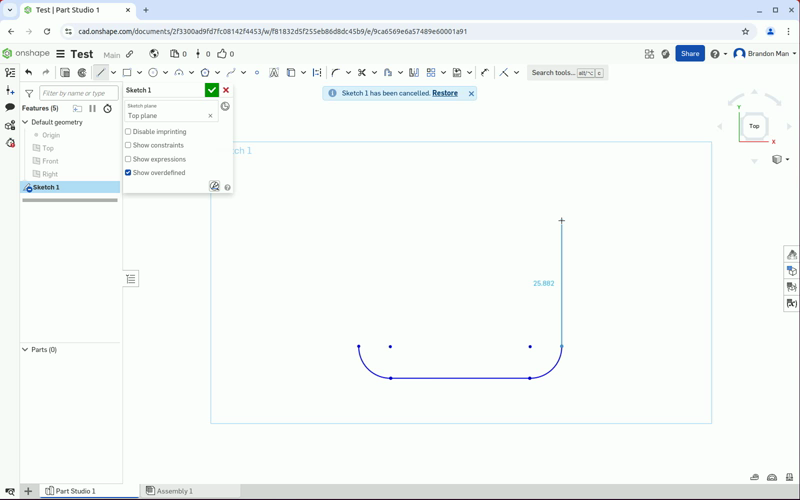
click(561, 220)
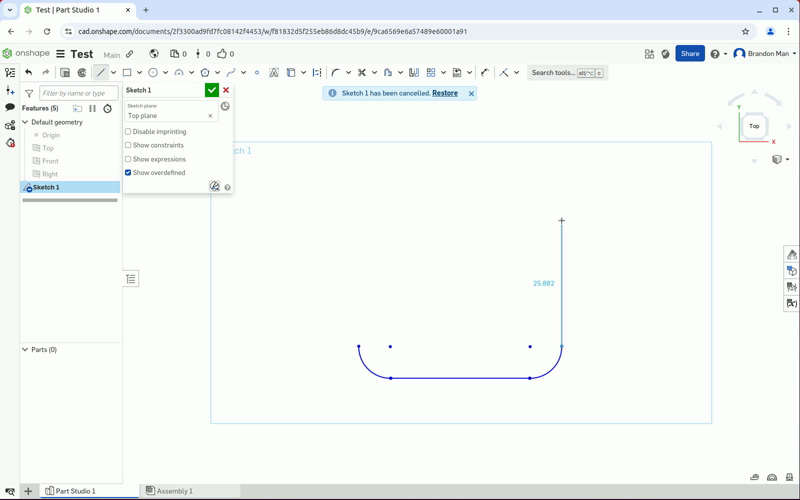
key_up(shift)
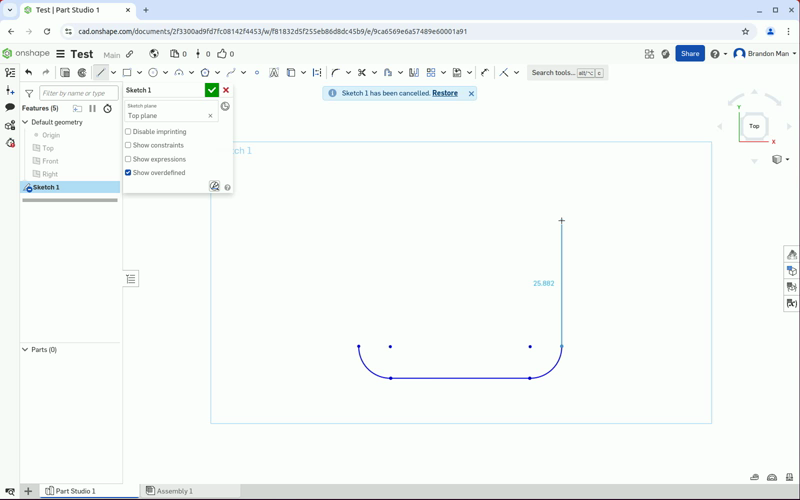
key(esc)
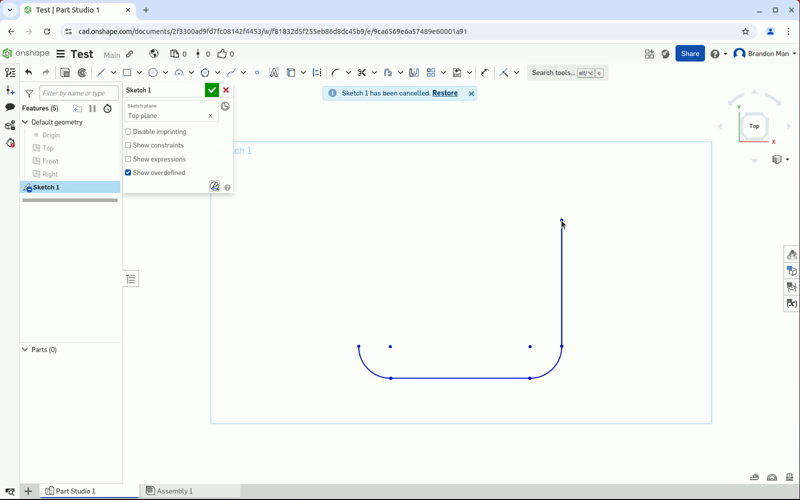
key(a)
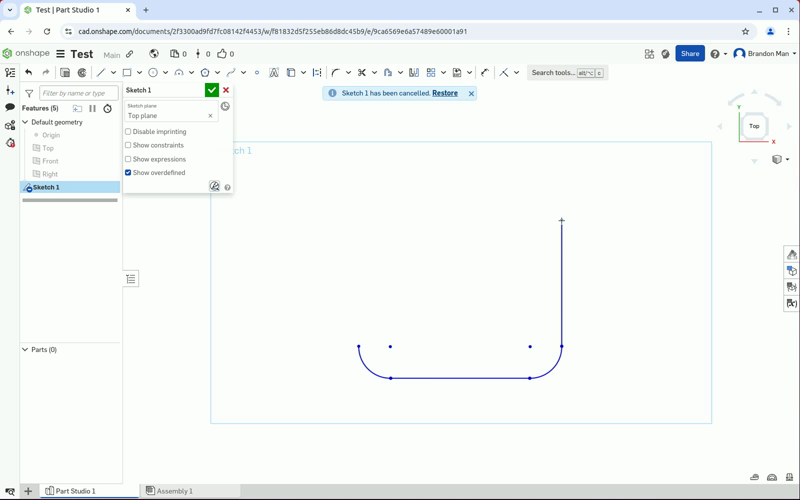
mouse_move(561, 220)
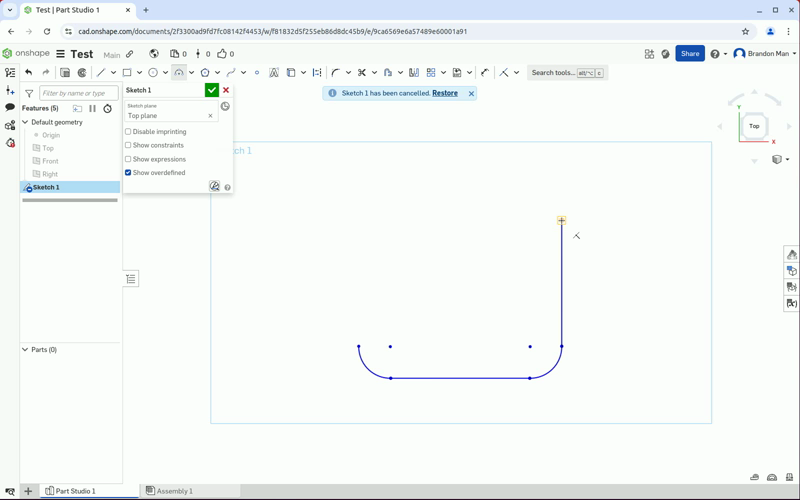
click(561, 220)
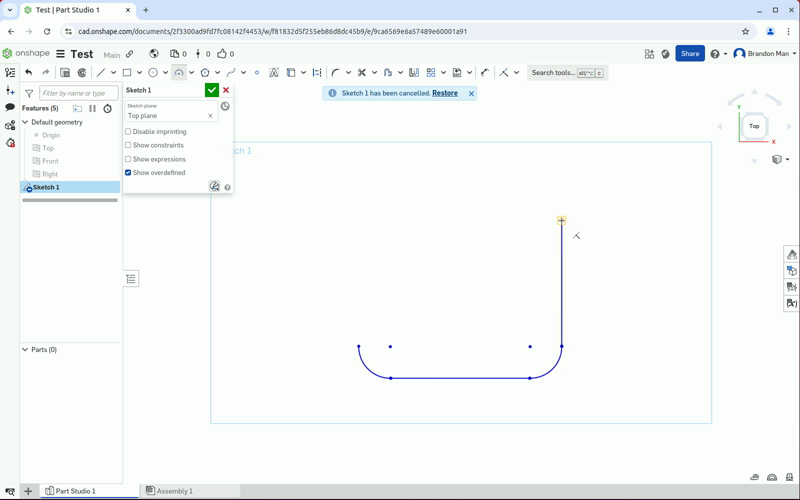
key_down(shift)
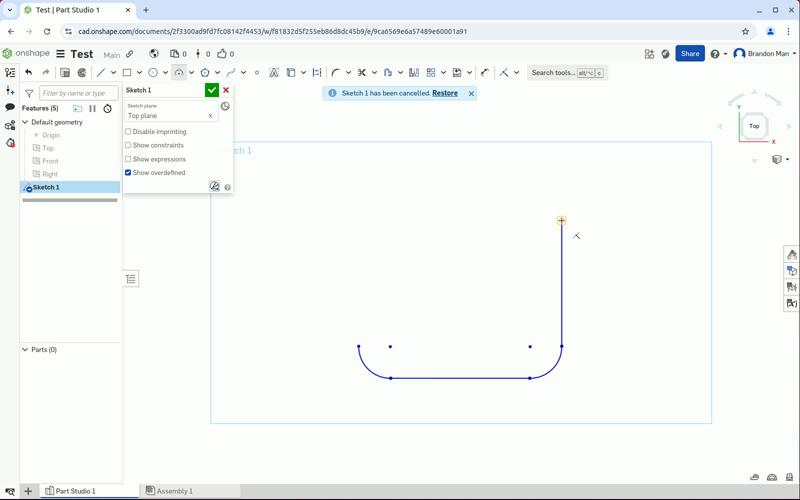
mouse_move(529, 188)
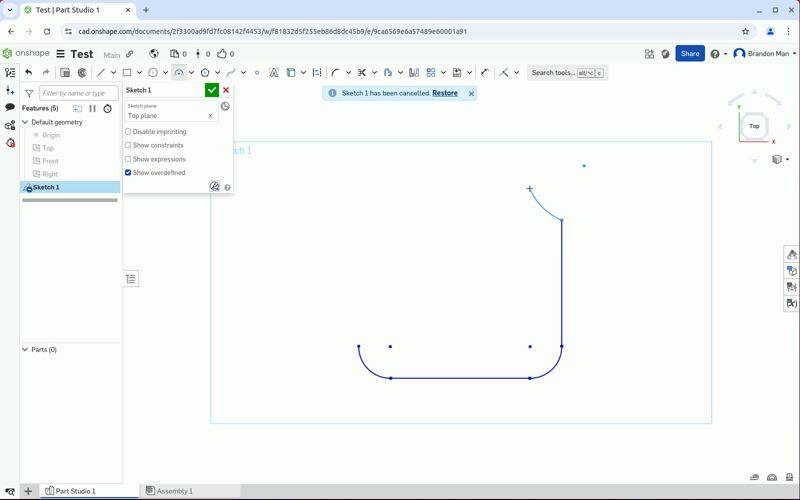
click(529, 188)
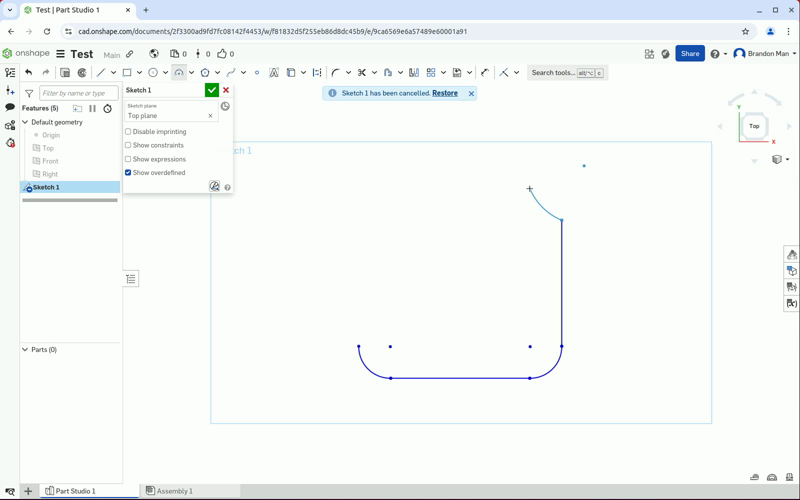
mouse_move(552, 197)
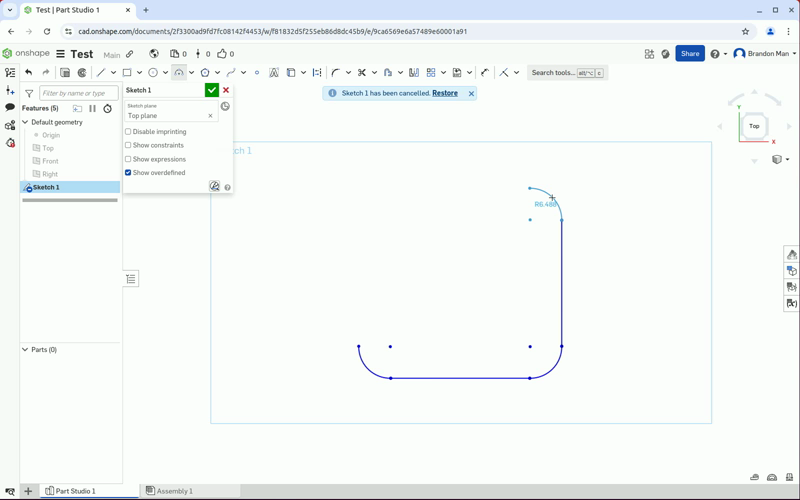
click(552, 197)
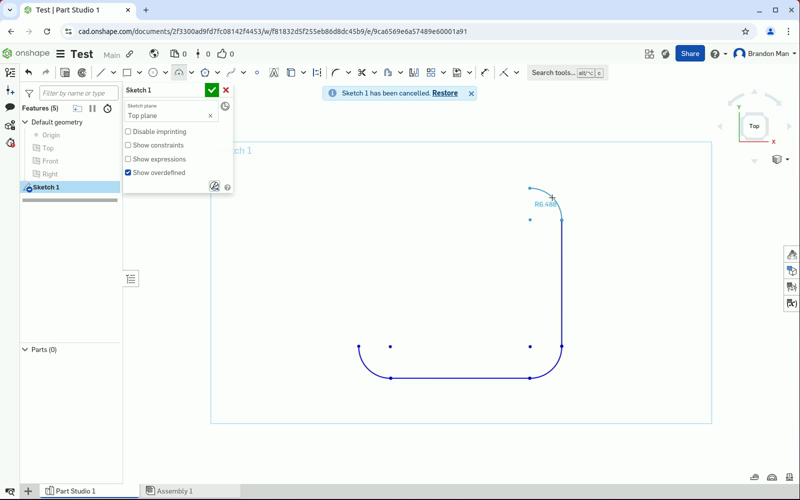
key_up(shift)
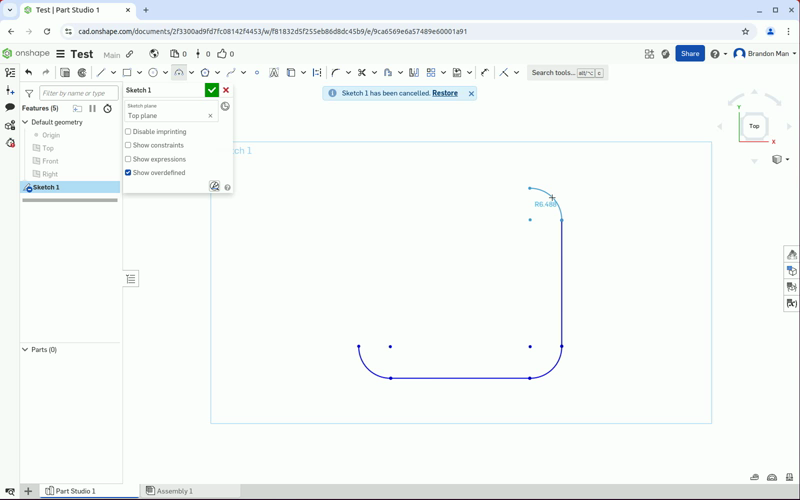
key(esc)
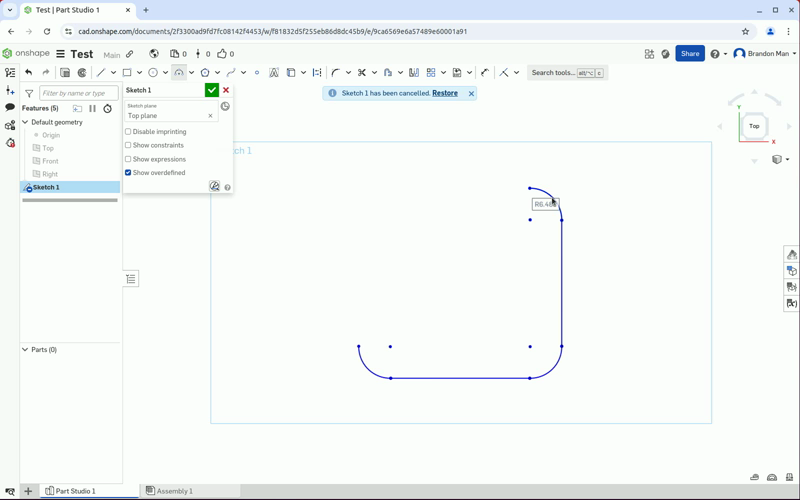
key(l)
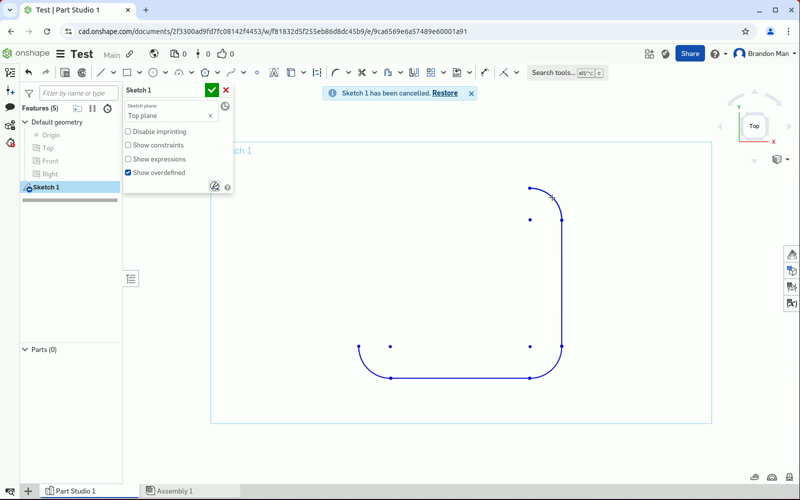
mouse_move(529, 188)
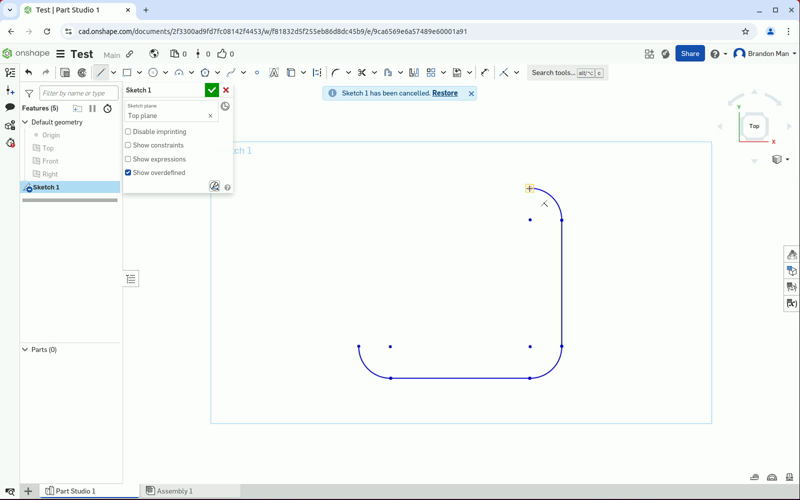
click(529, 188)
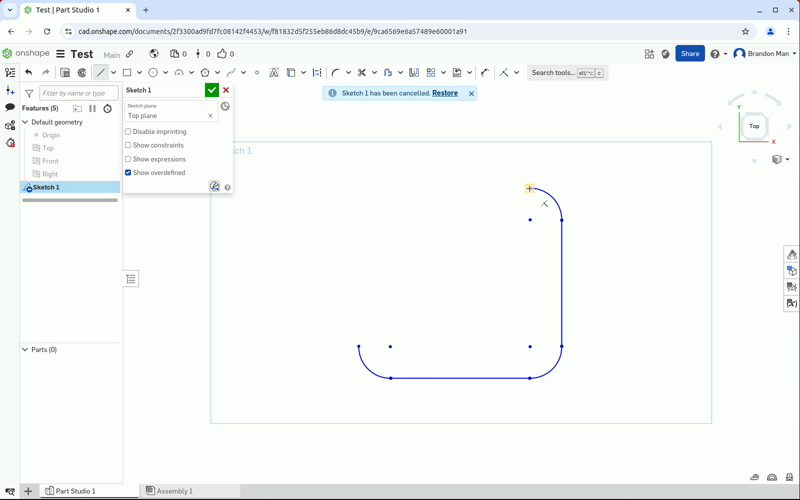
key_down(shift)
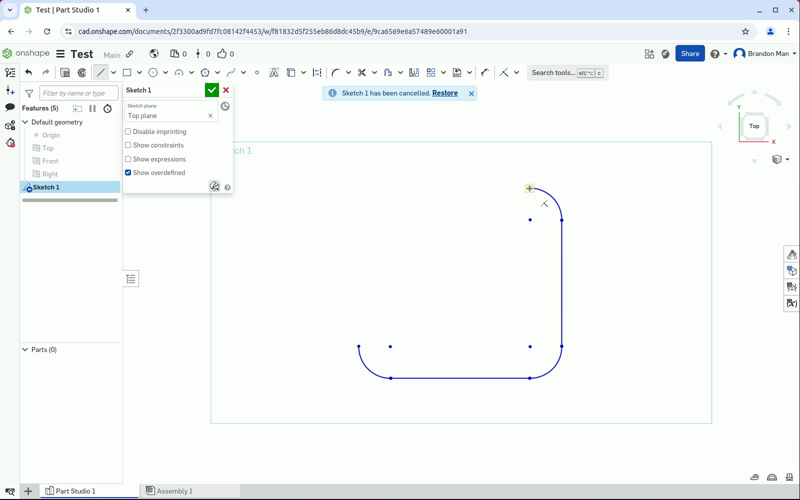
mouse_move(390, 188)
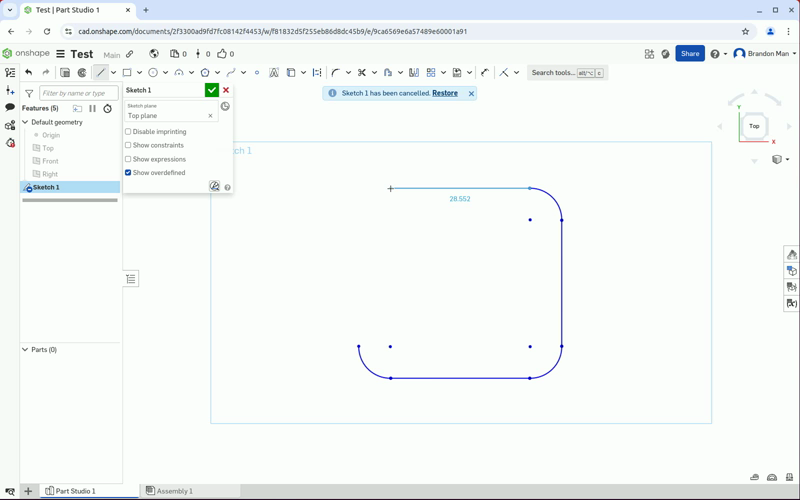
click(390, 188)
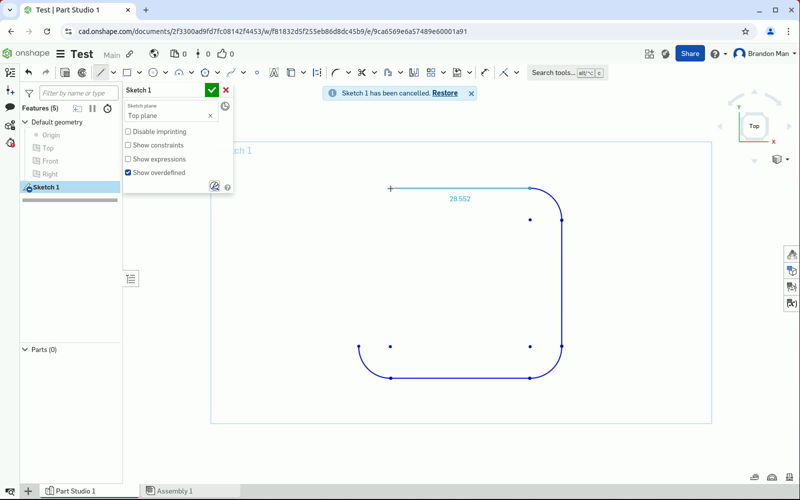
key_up(shift)
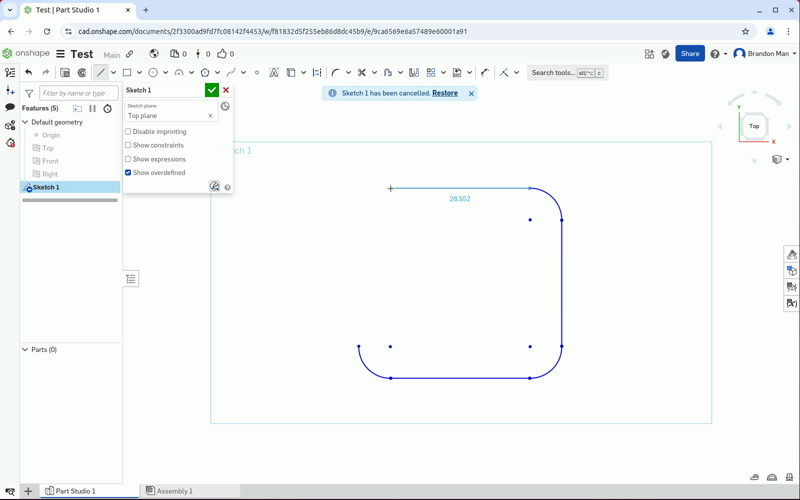
key(esc)
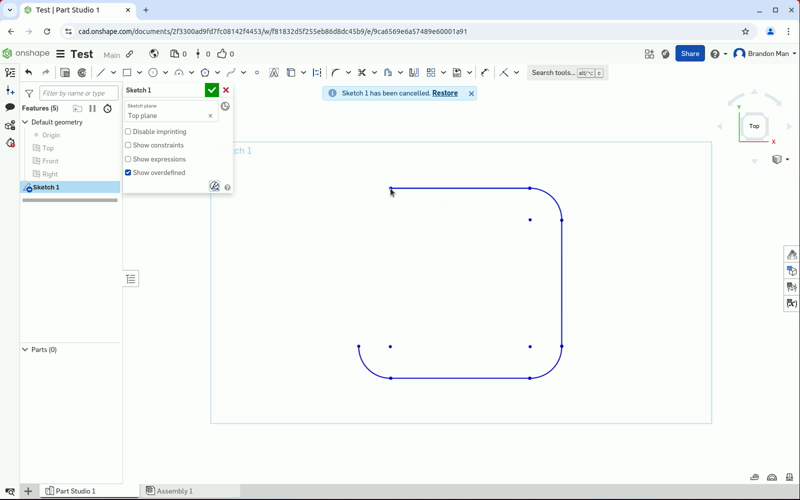
key(a)
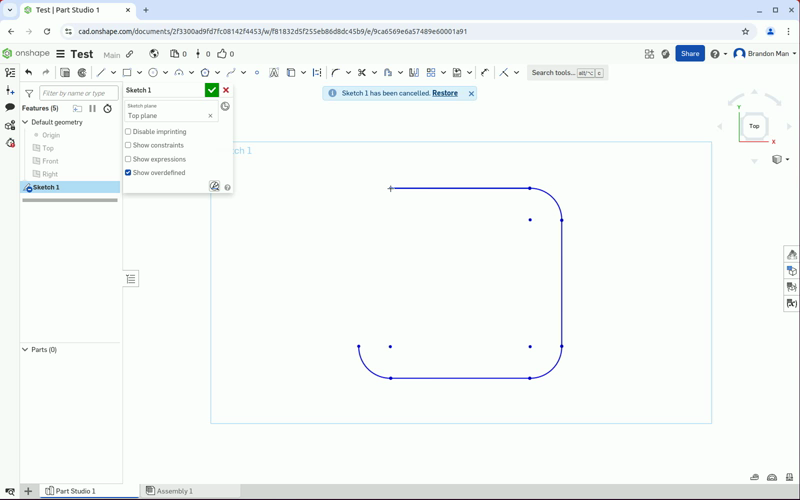
mouse_move(390, 188)
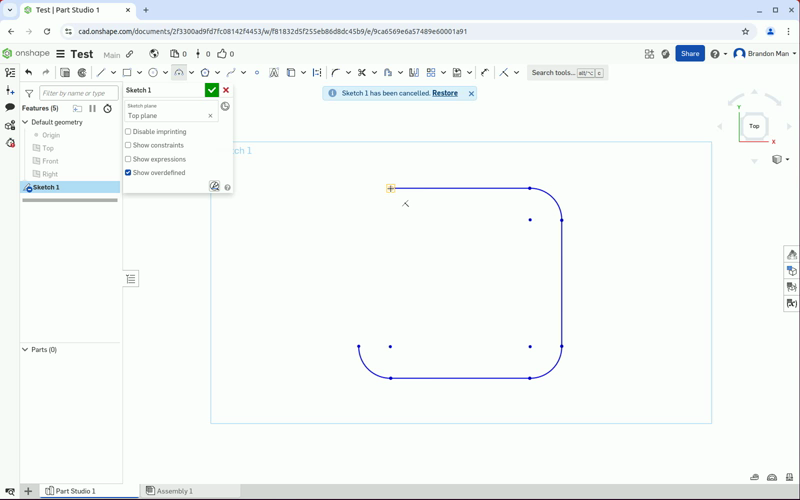
click(390, 188)
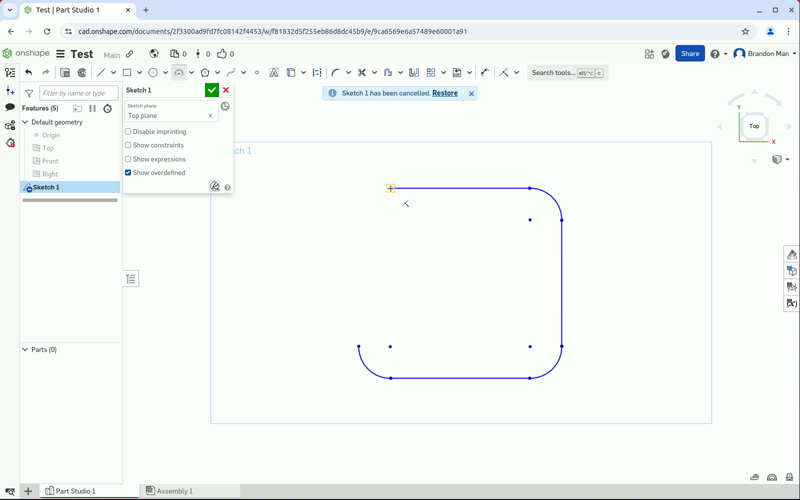
key_down(shift)
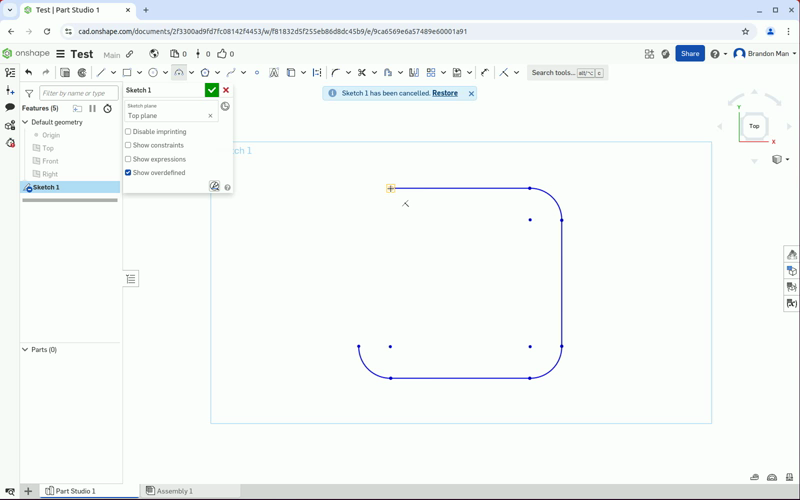
mouse_move(358, 220)
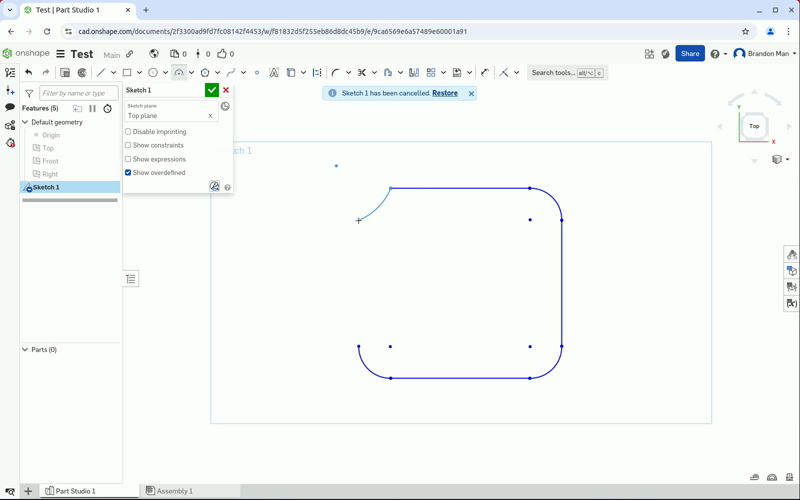
click(358, 220)
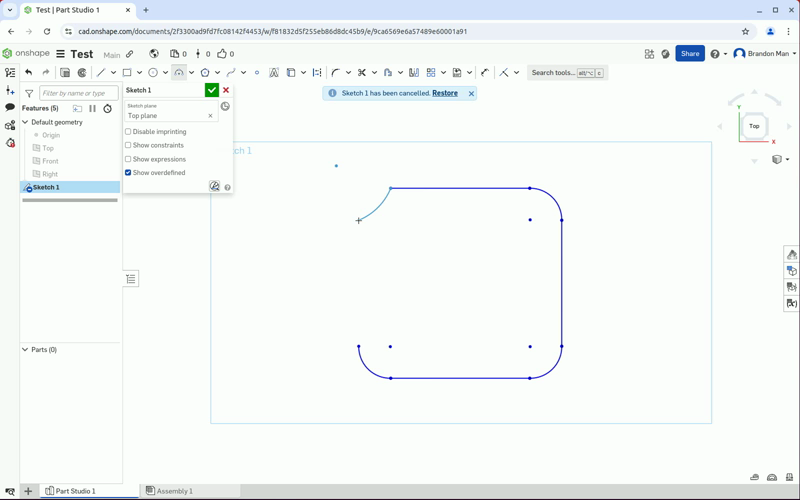
mouse_move(368, 197)
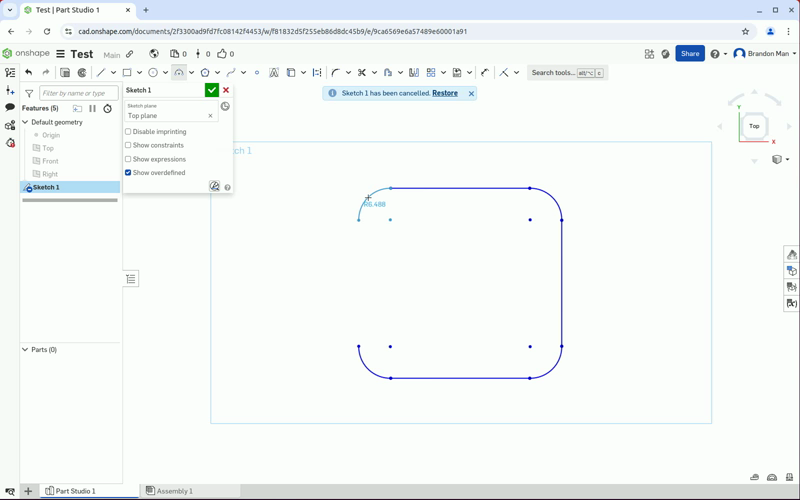
click(368, 197)
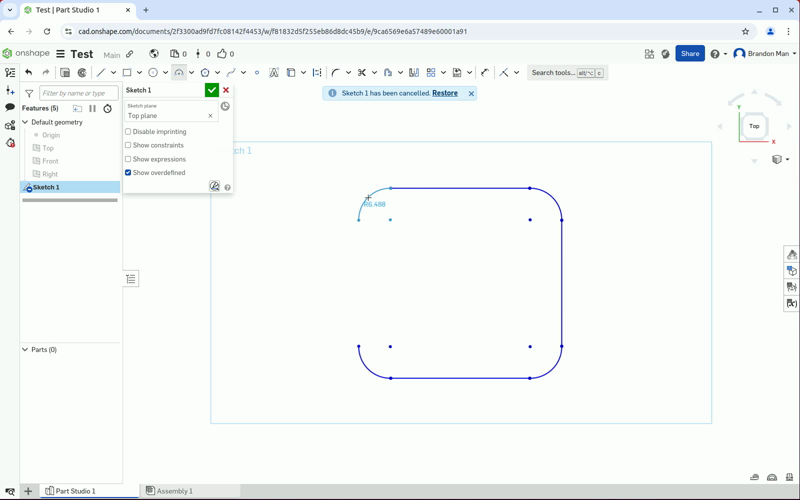
key_up(shift)
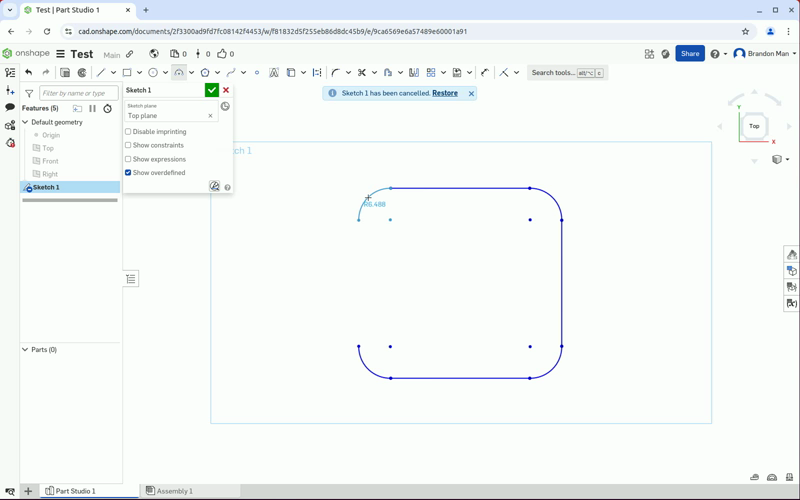
key(esc)
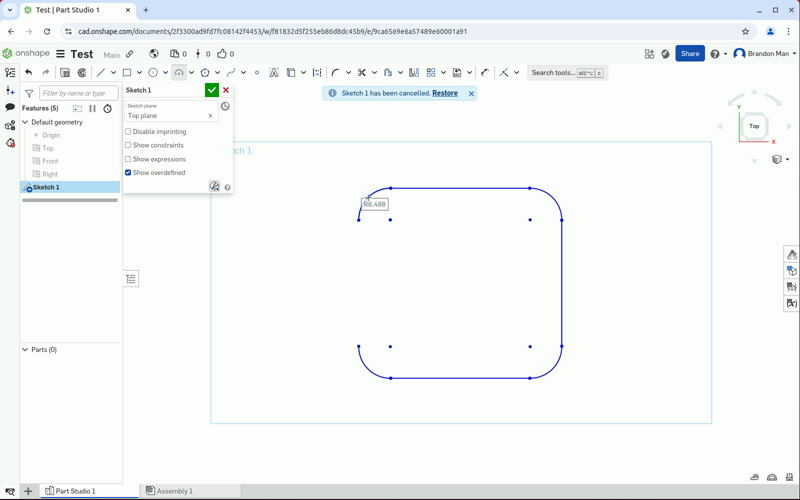
key(l)
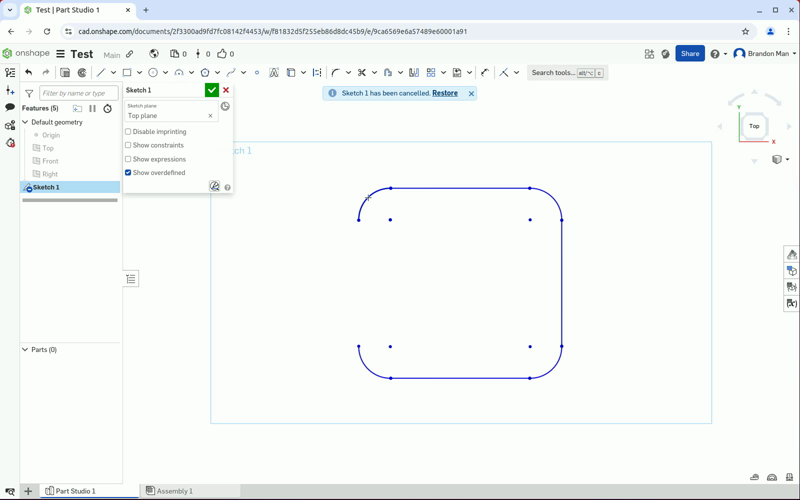
mouse_move(358, 220)
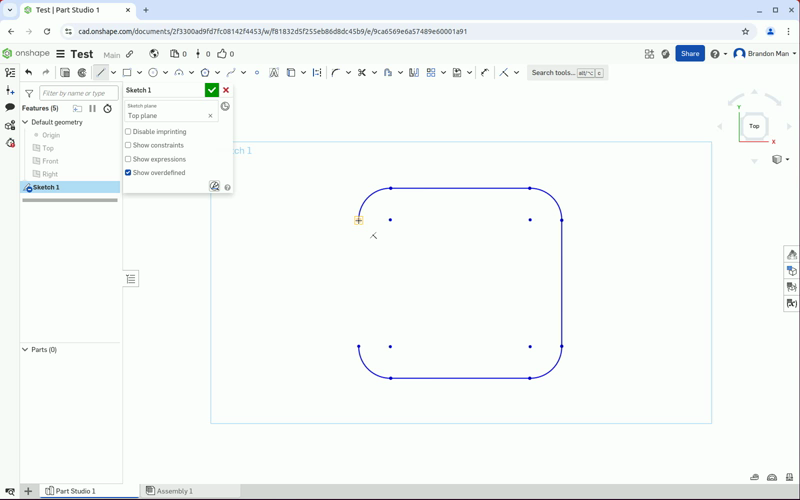
click(358, 220)
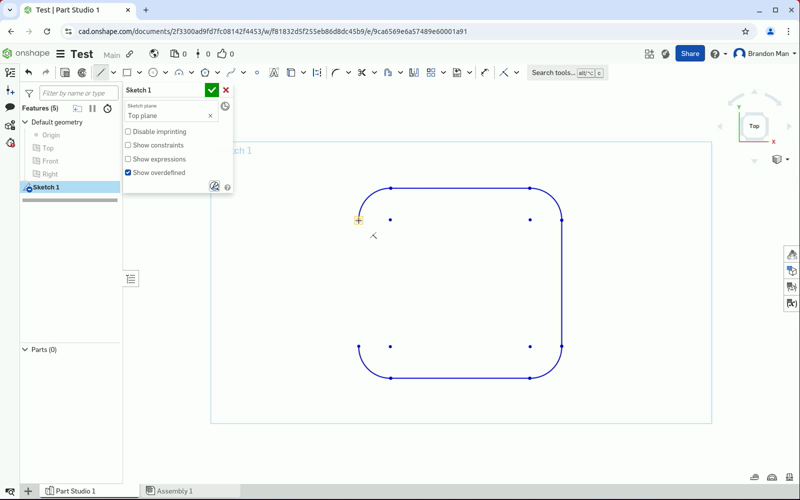
key_down(shift)
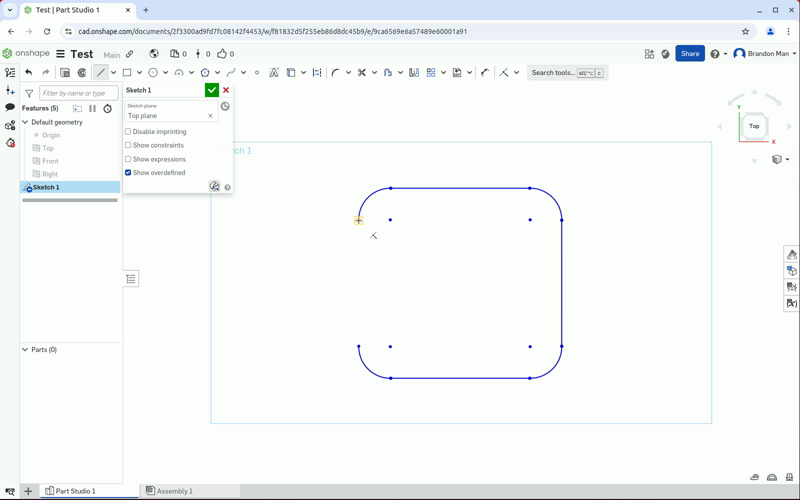
mouse_move(358, 346)
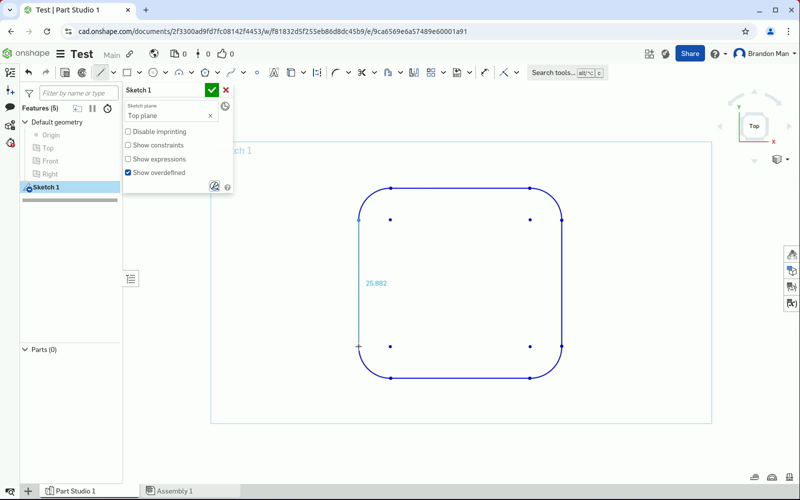
key_up(shift)
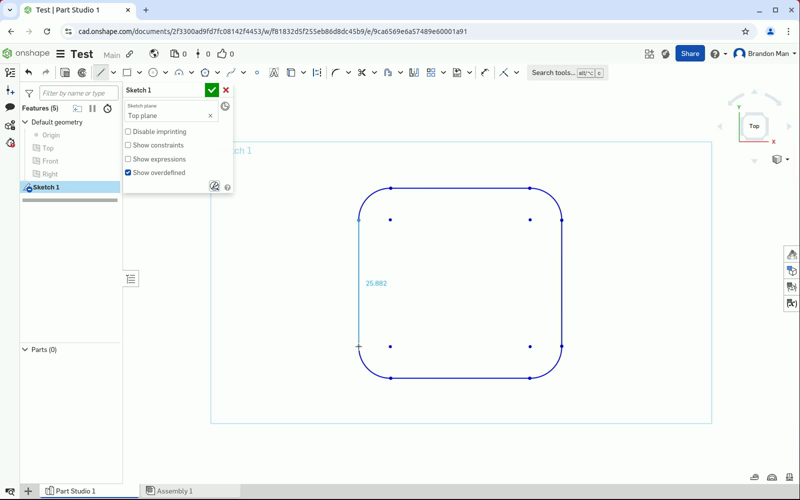
click(358, 346)
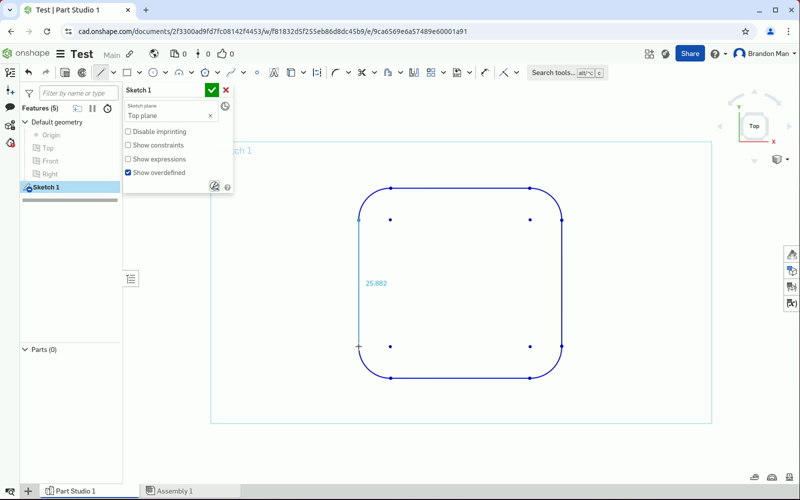
key(esc)
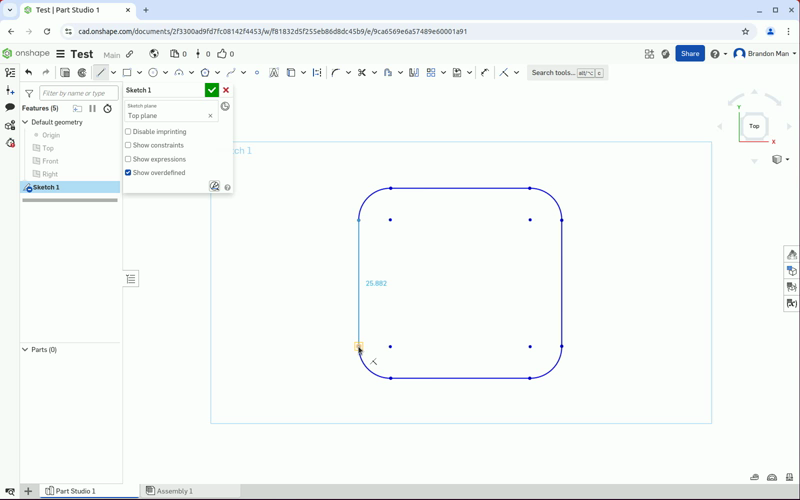
mouse_move(403, 352)
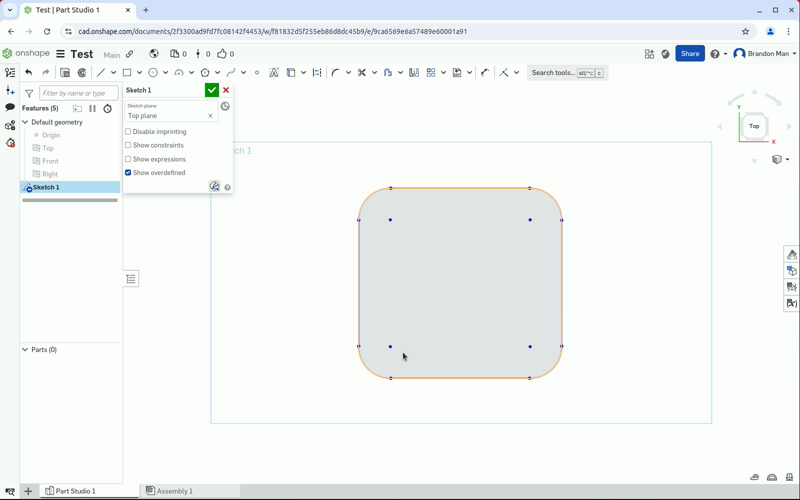
click(403, 352)
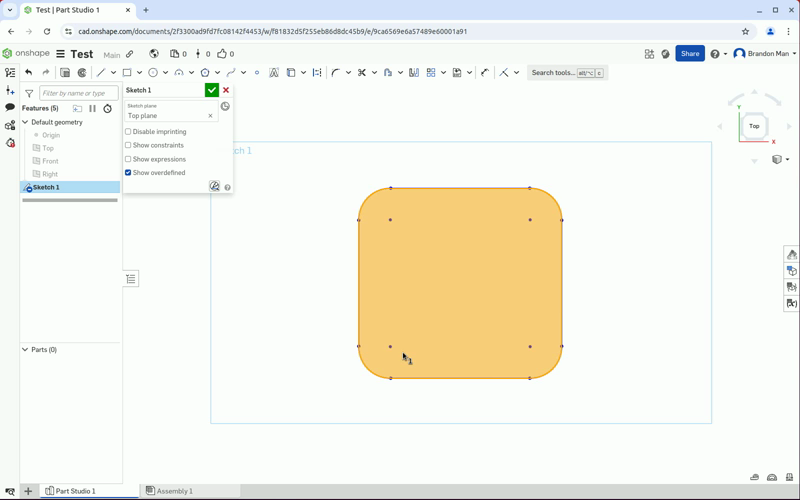
mouse_move(73, 352)
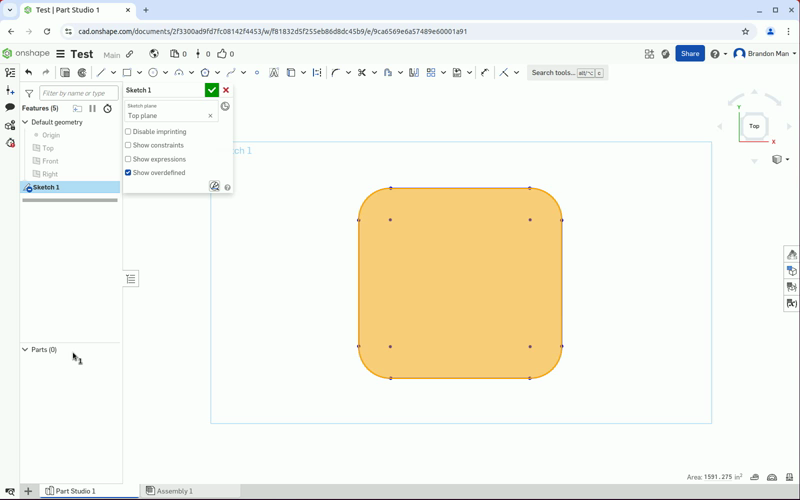
key(shift+y)
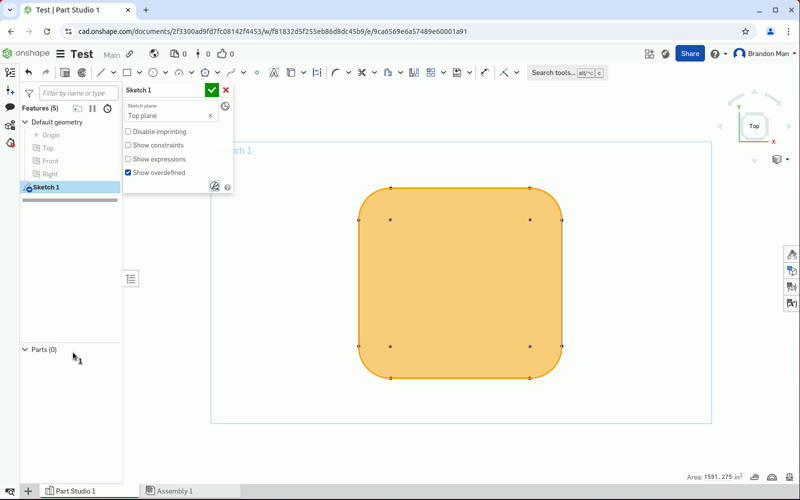
key(shift+e)
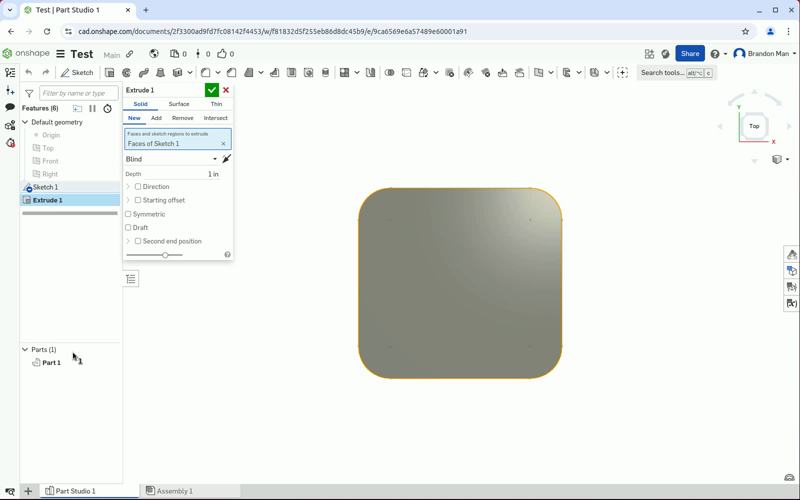
mouse_move(143, 106)
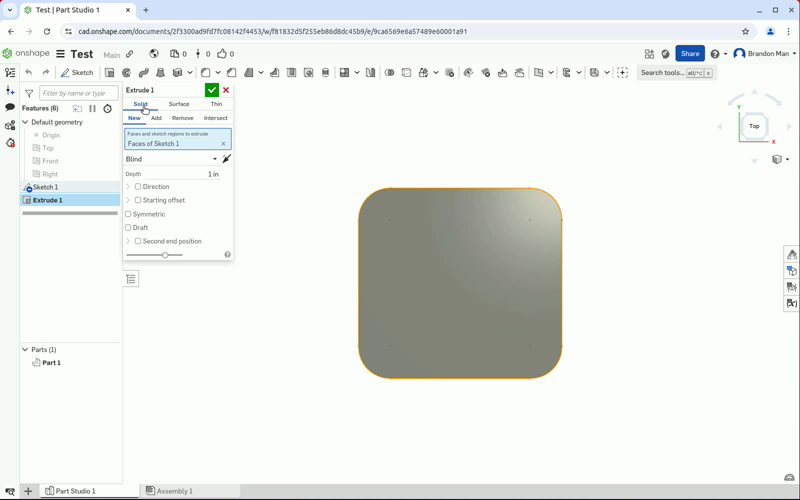
click(143, 106)
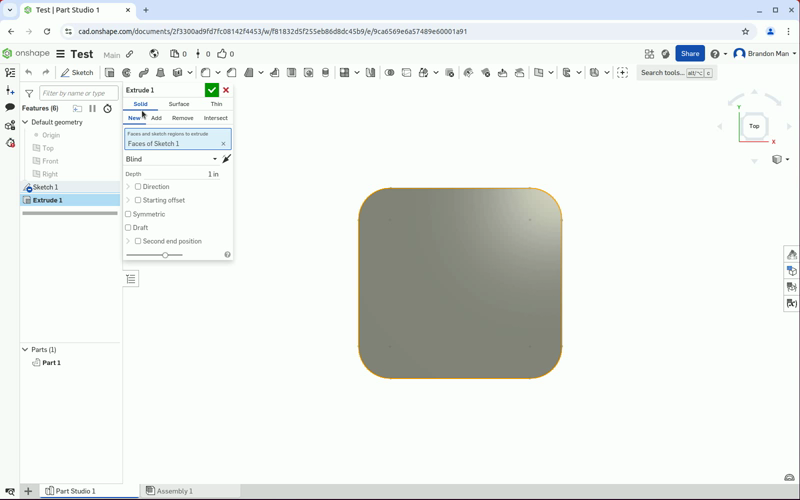
mouse_move(137, 120)
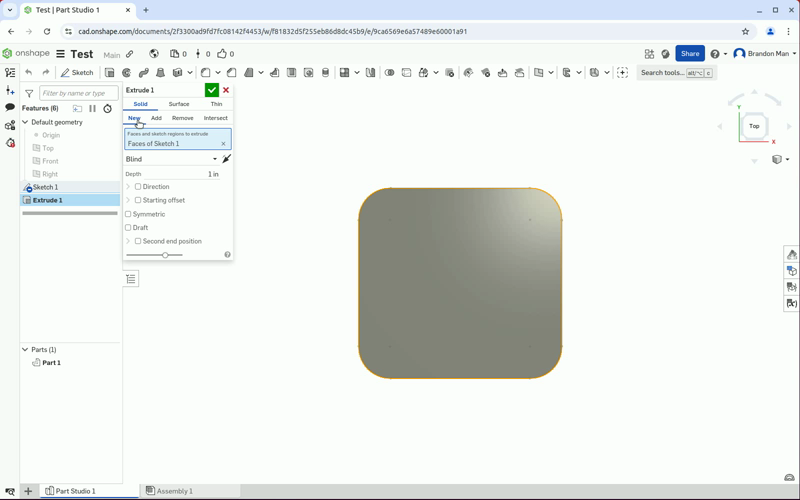
click(137, 120)
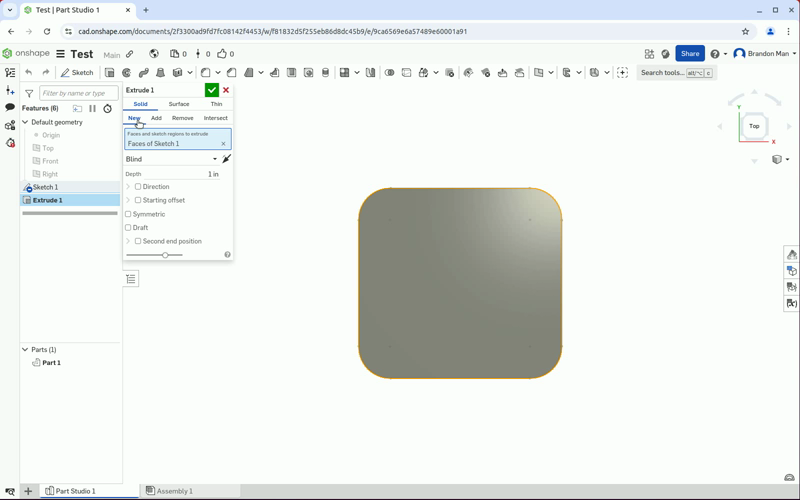
key(tab, 4)
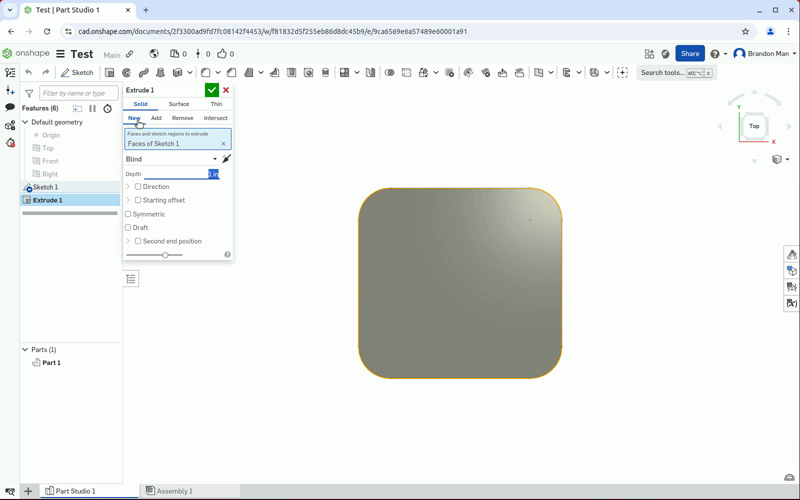
text(1.685)
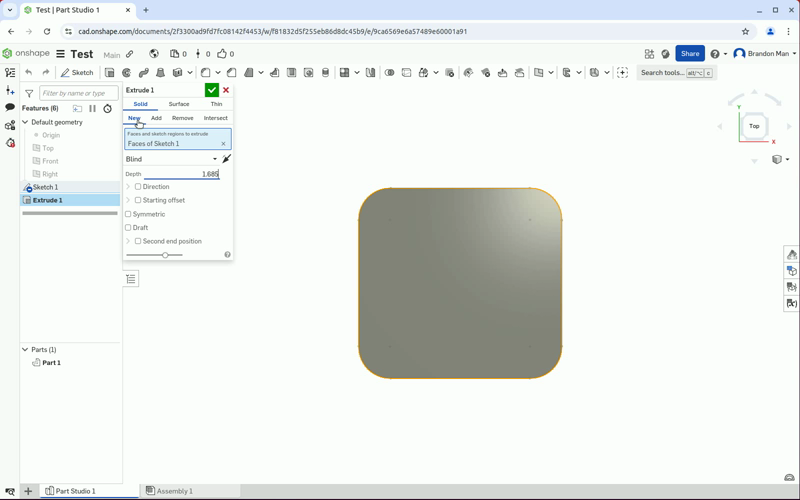
key(enter)
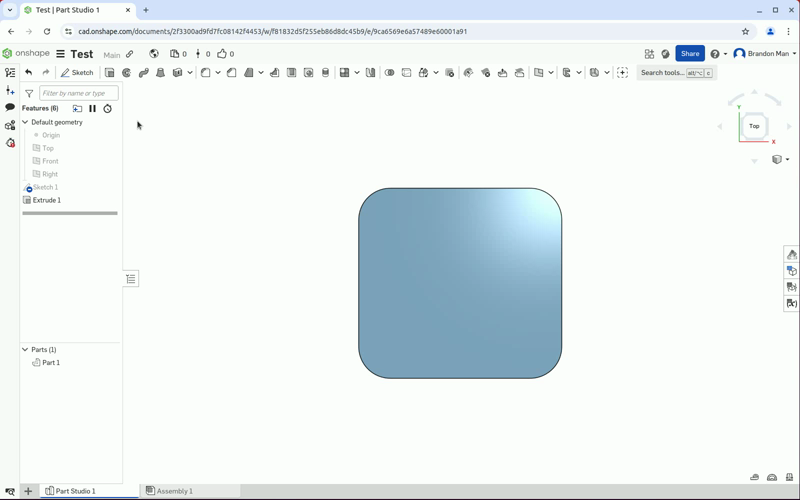
key(shift+h)
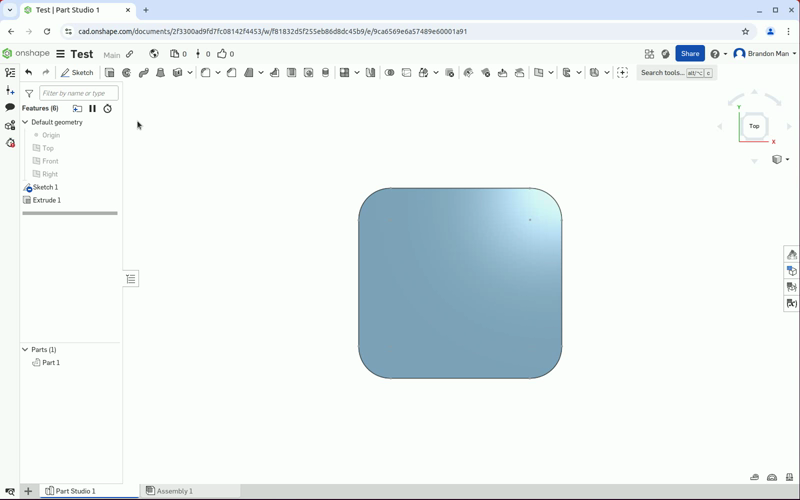
key(shift+h)
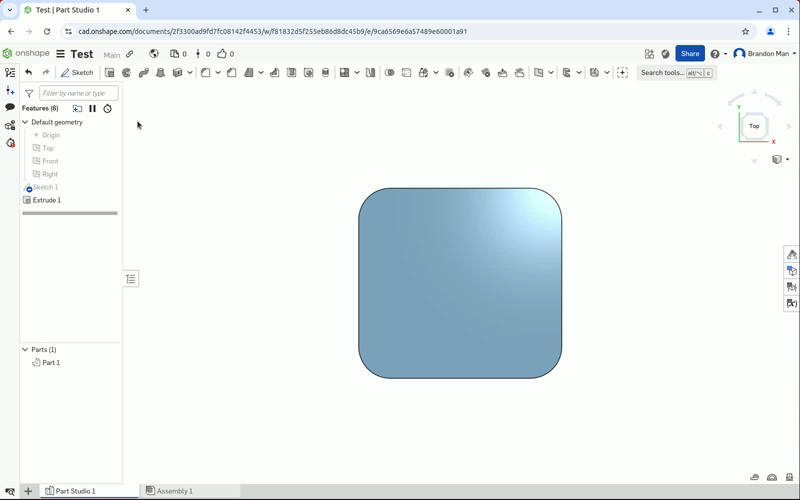
mouse_move(73, 189)
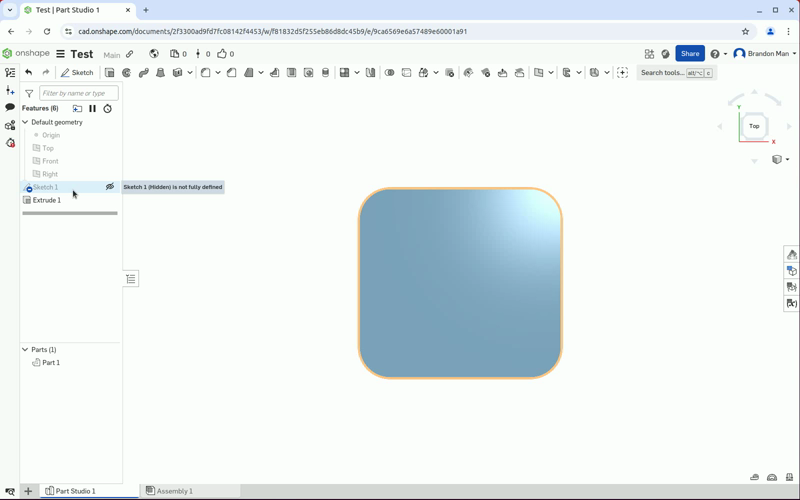
click(73, 189)
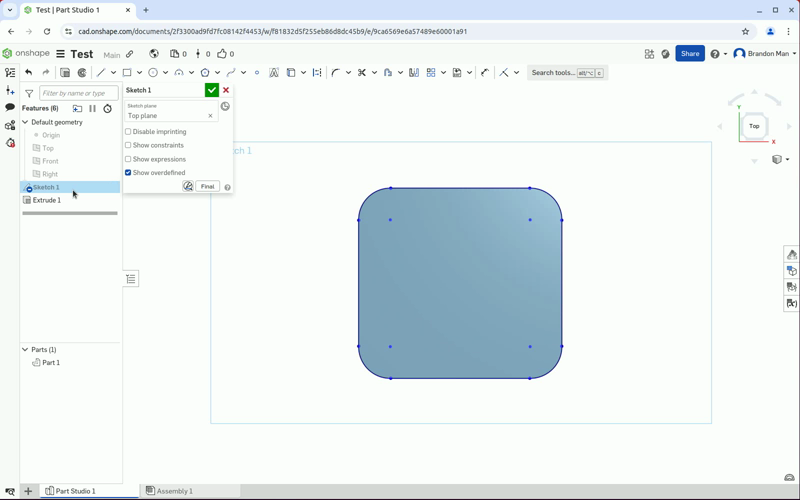
mouse_move(229, 92)
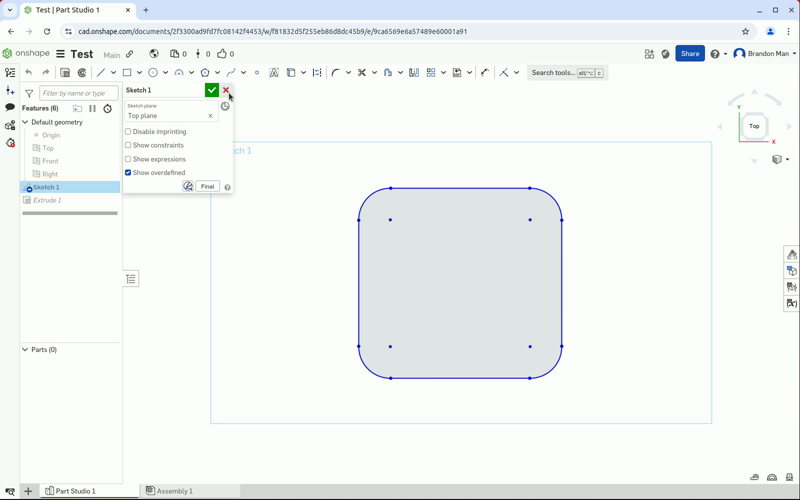
click(229, 92)
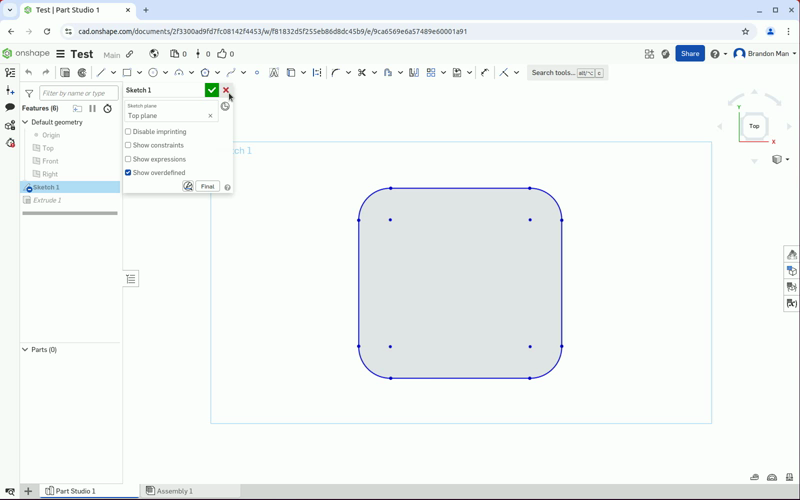
key(shift+s)
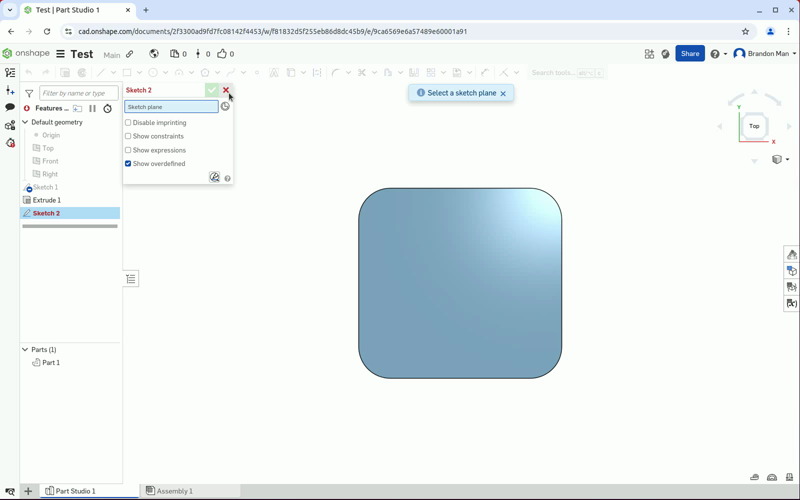
mouse_move(73, 150)
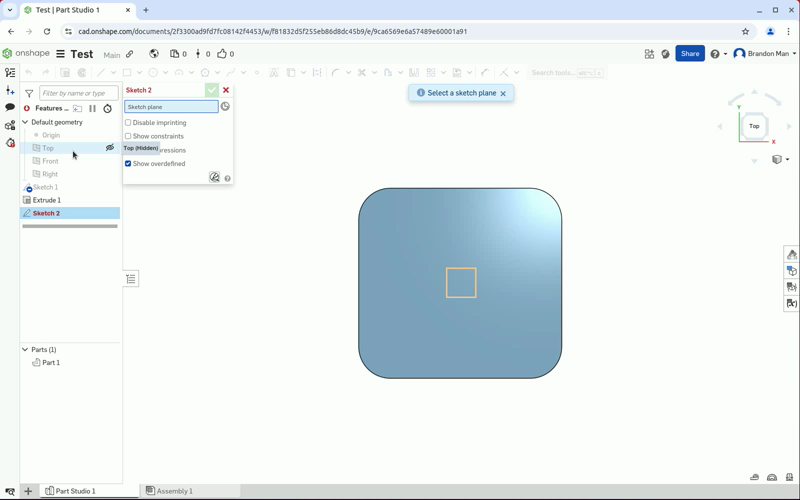
click(73, 150)
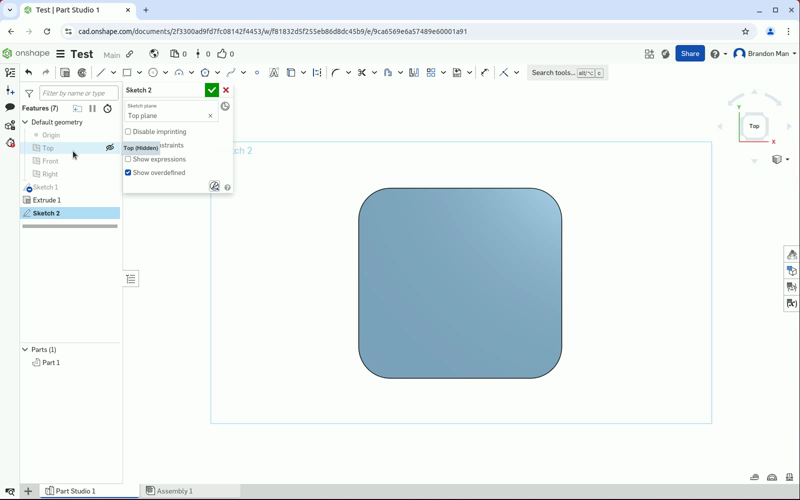
mouse_move(73, 352)
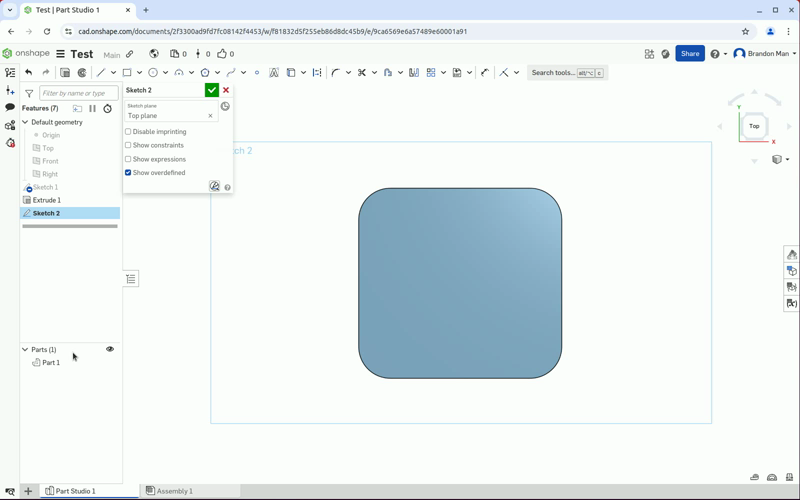
key(y)
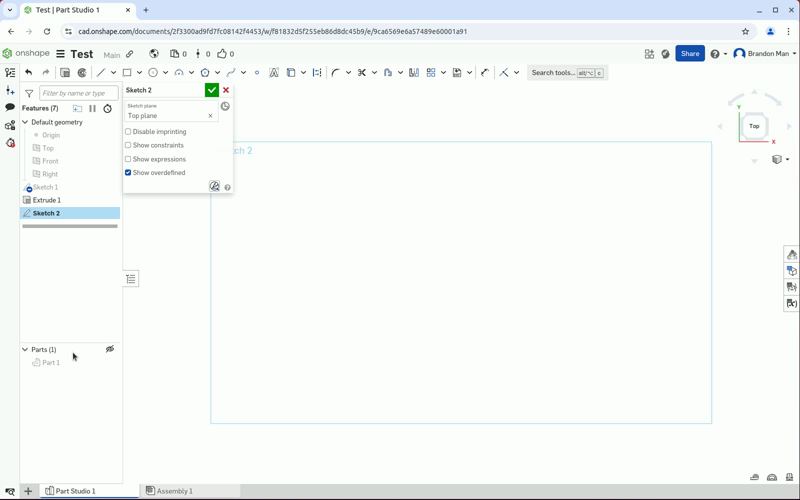
key(a)
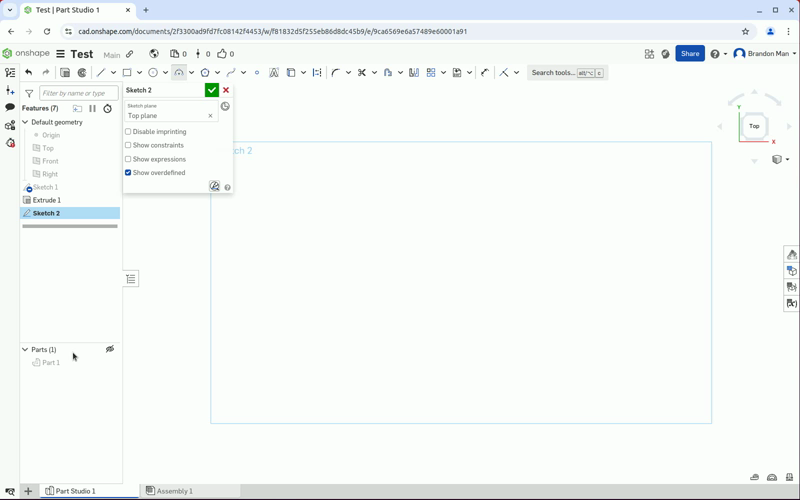
key_down(shift)
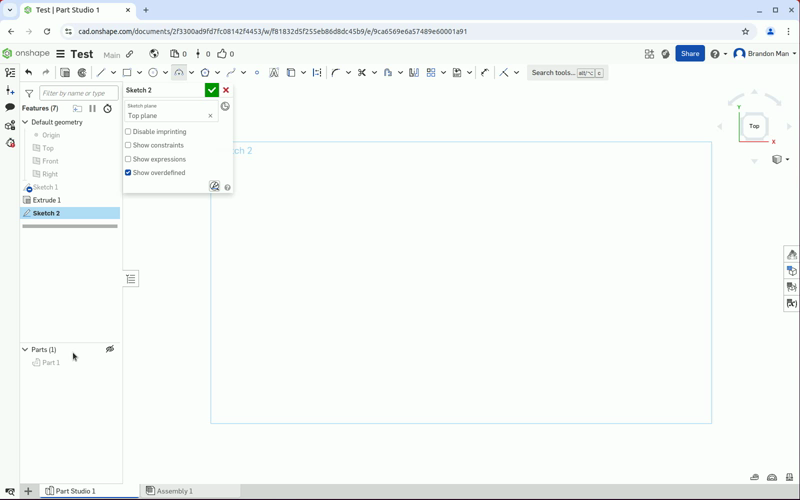
mouse_move(348, 346)
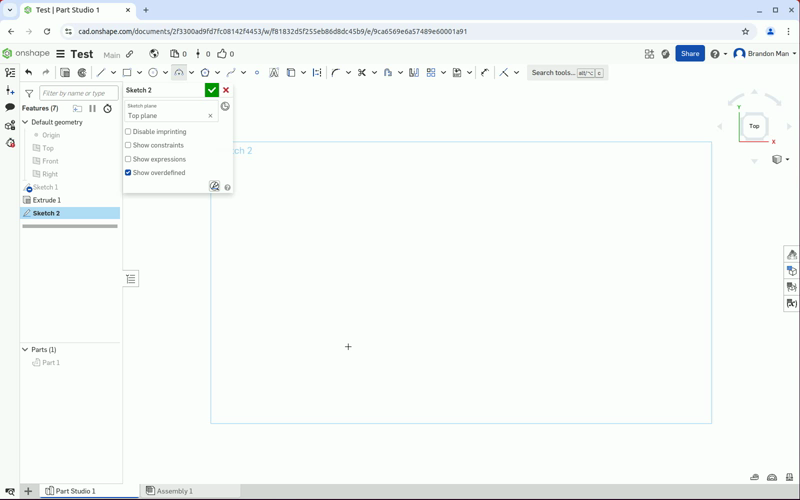
click(348, 346)
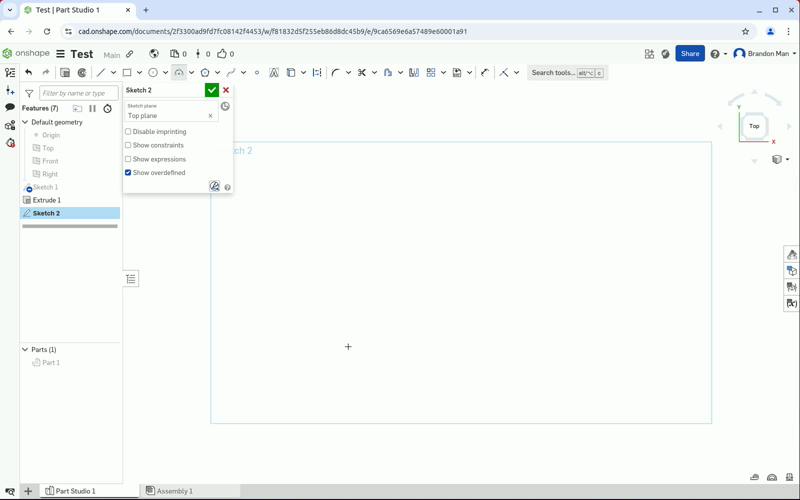
key_up(shift)
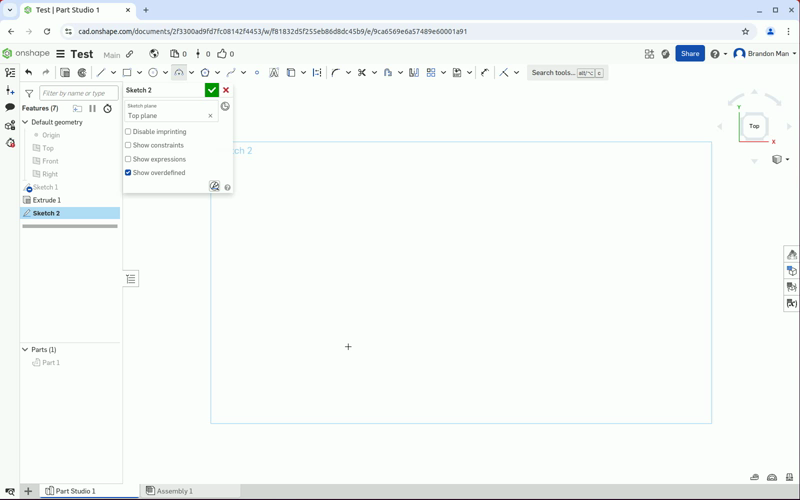
key_down(shift)
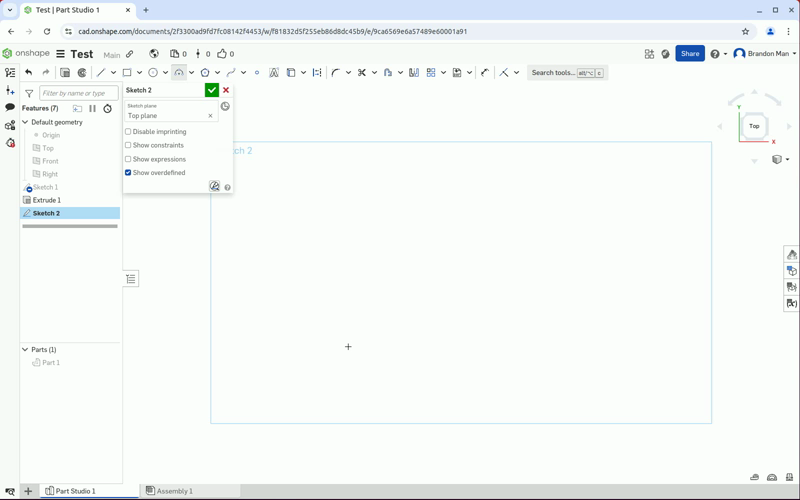
mouse_move(390, 388)
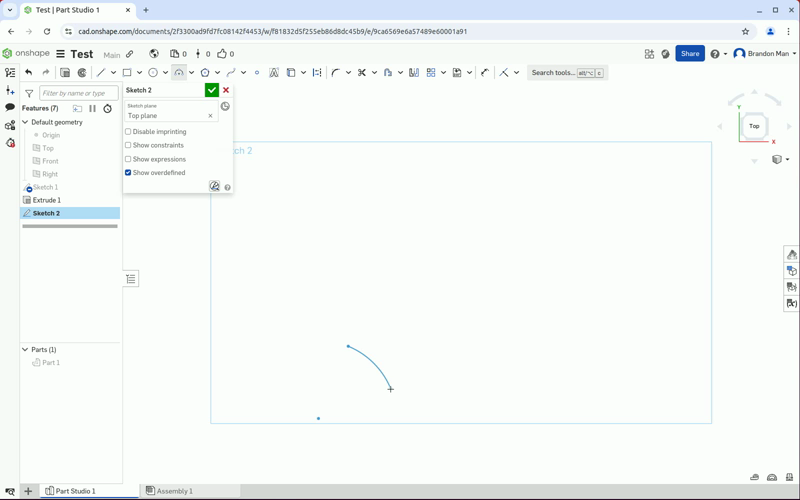
click(390, 388)
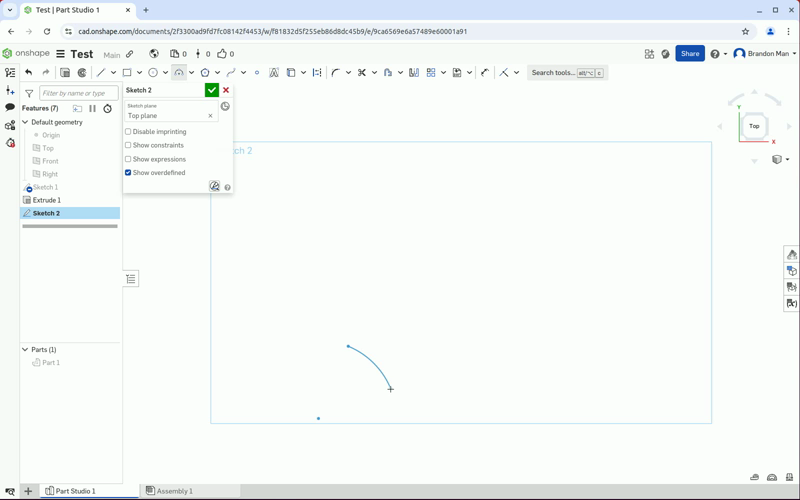
mouse_move(360, 376)
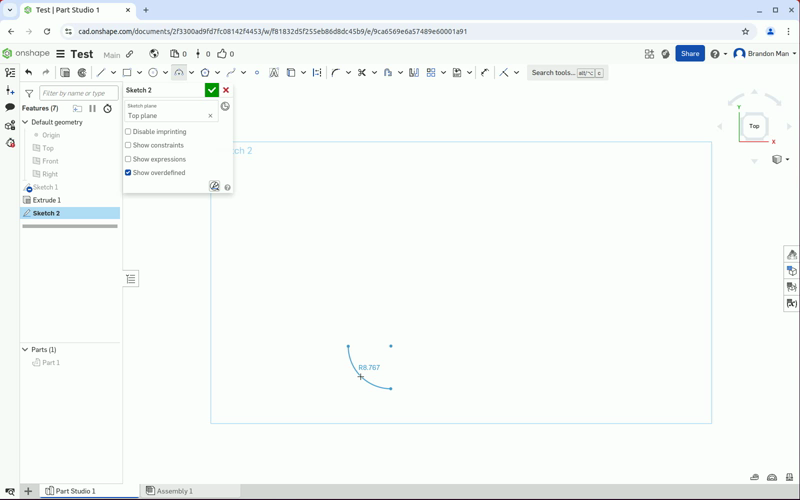
click(360, 376)
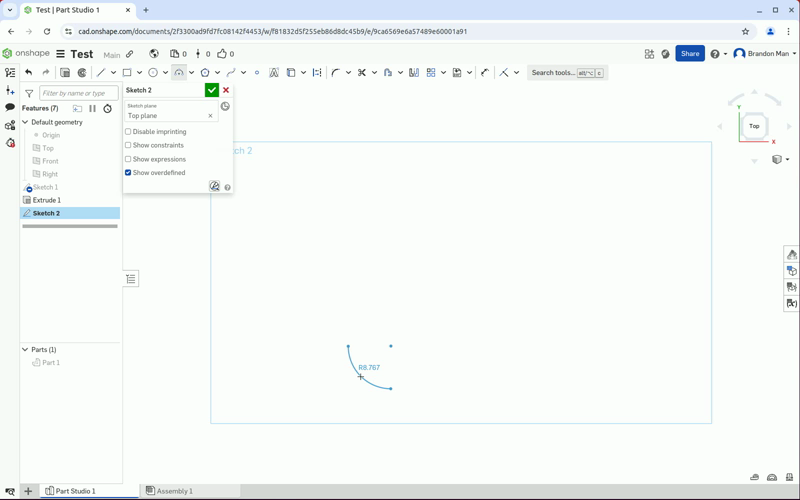
key_up(shift)
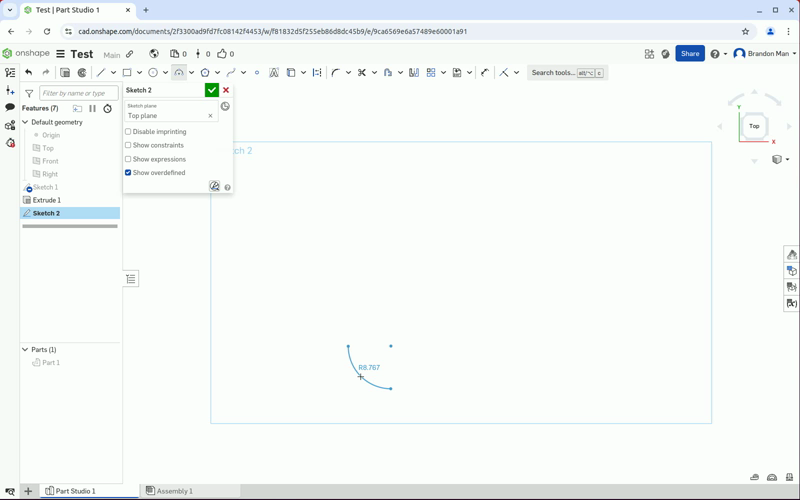
key(esc)
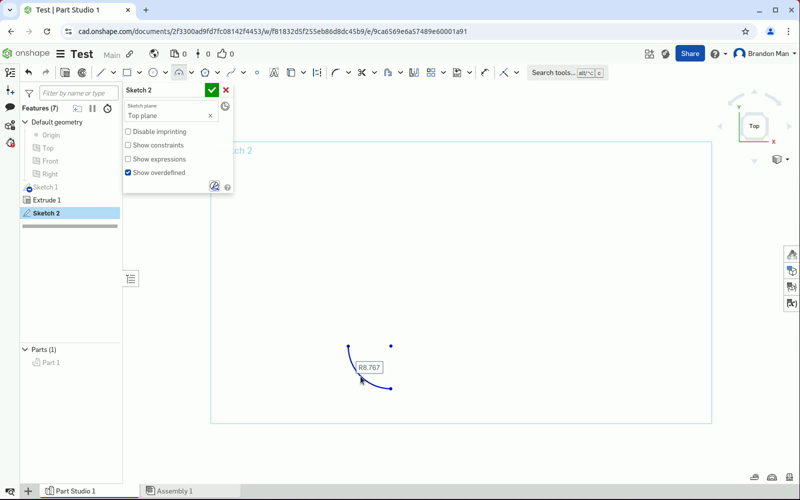
key(l)
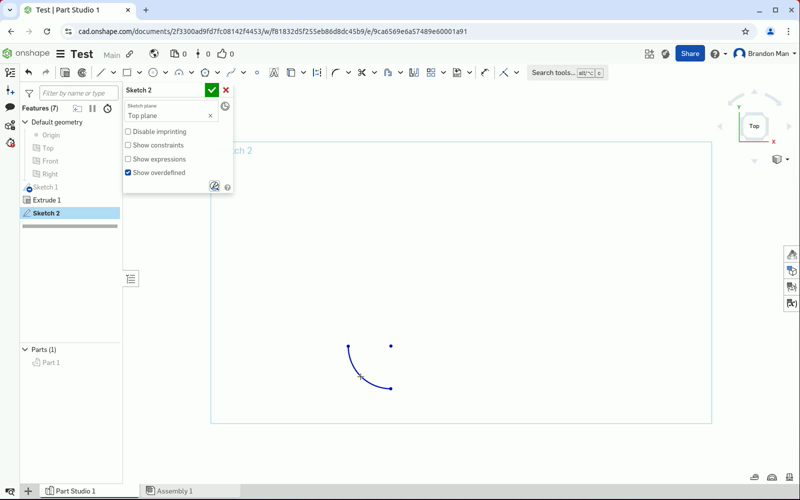
mouse_move(390, 388)
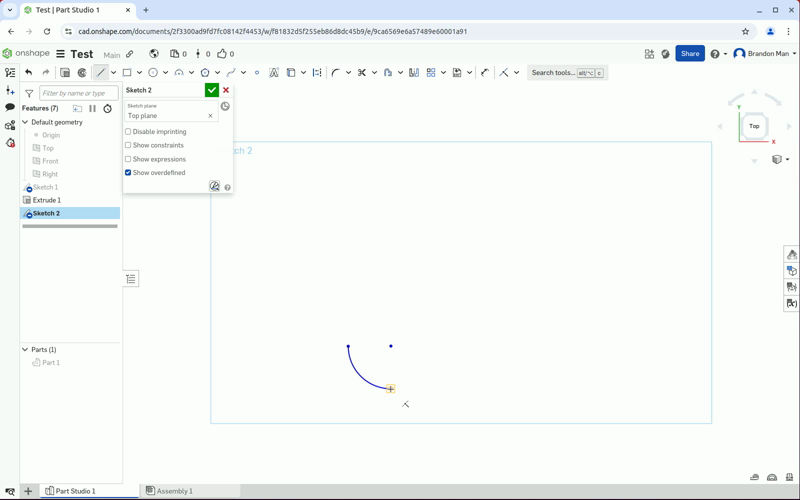
click(390, 388)
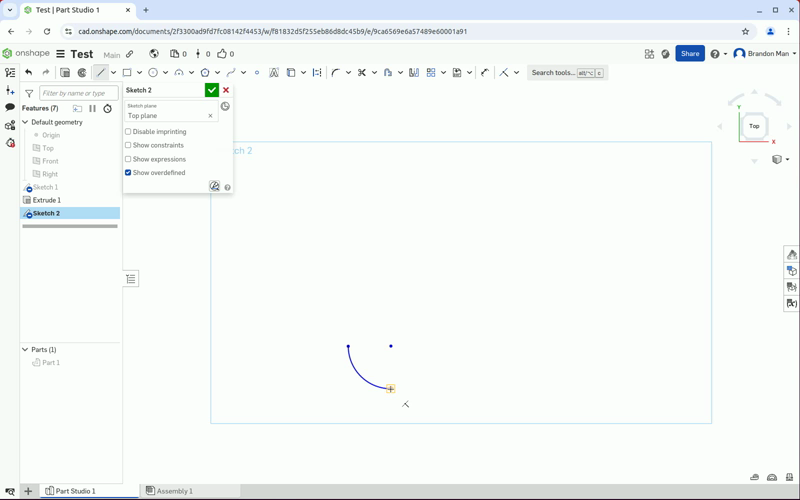
key_down(shift)
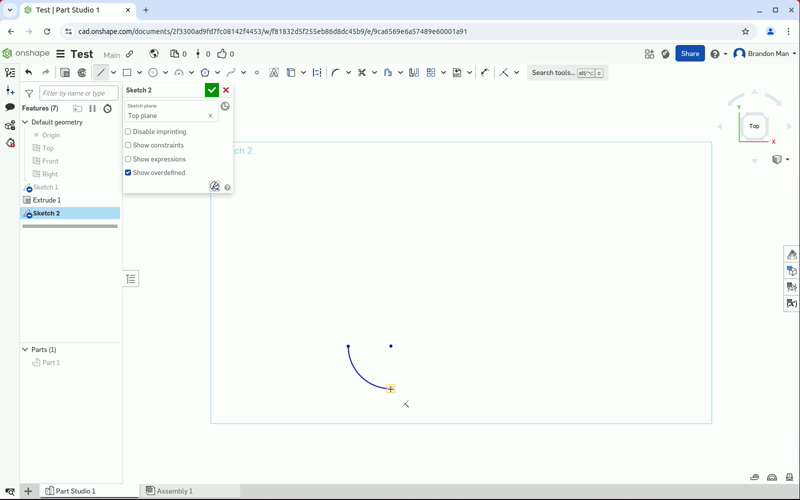
mouse_move(529, 388)
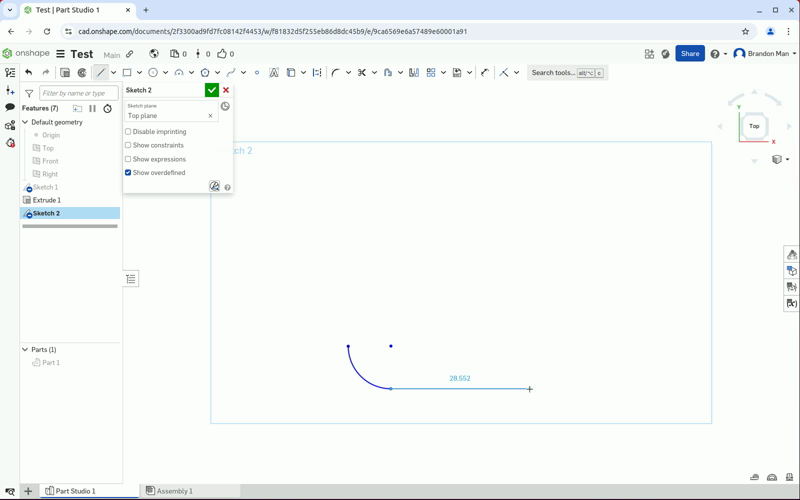
click(529, 388)
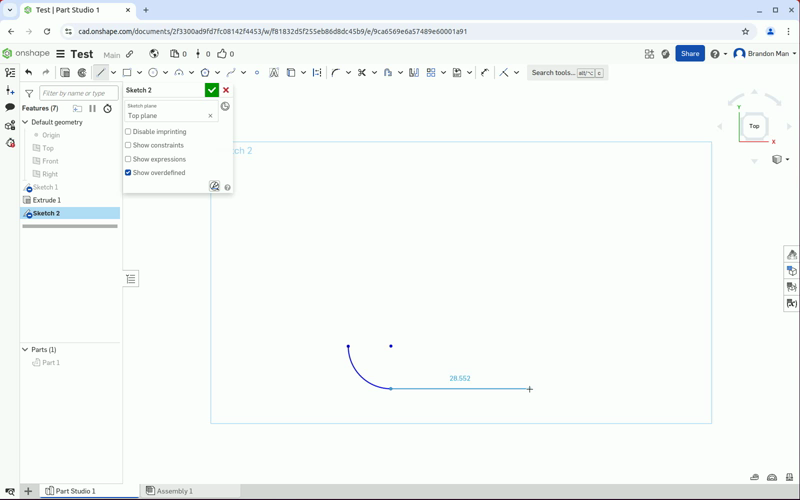
key_up(shift)
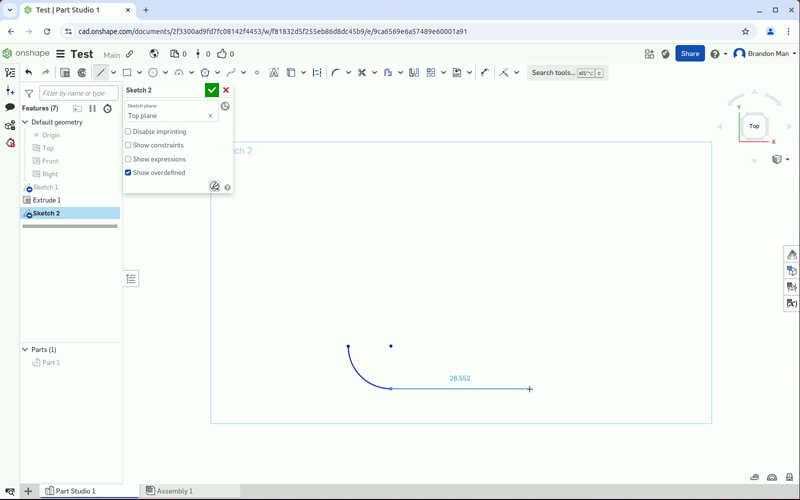
key(esc)
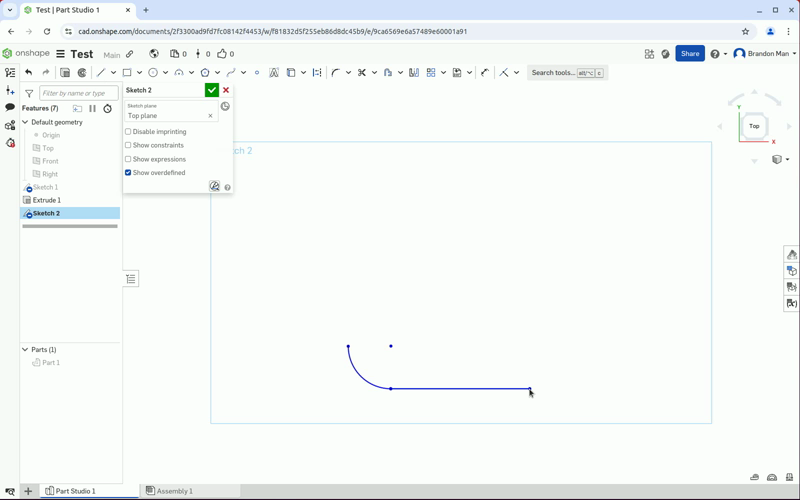
key(a)
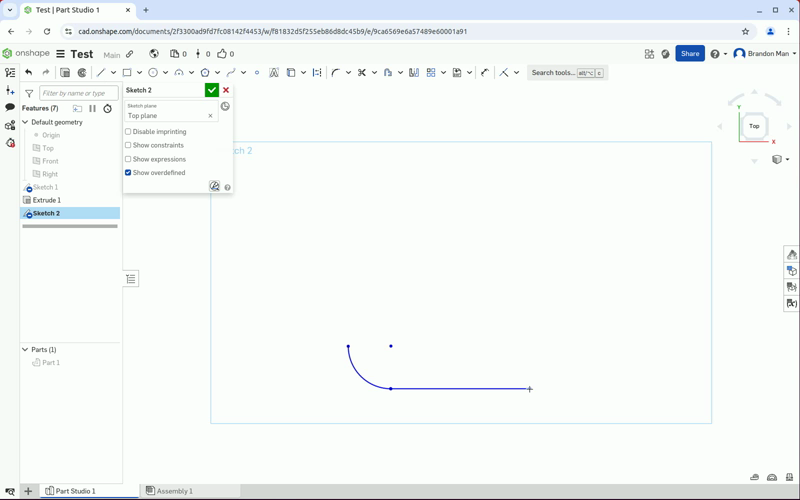
mouse_move(529, 388)
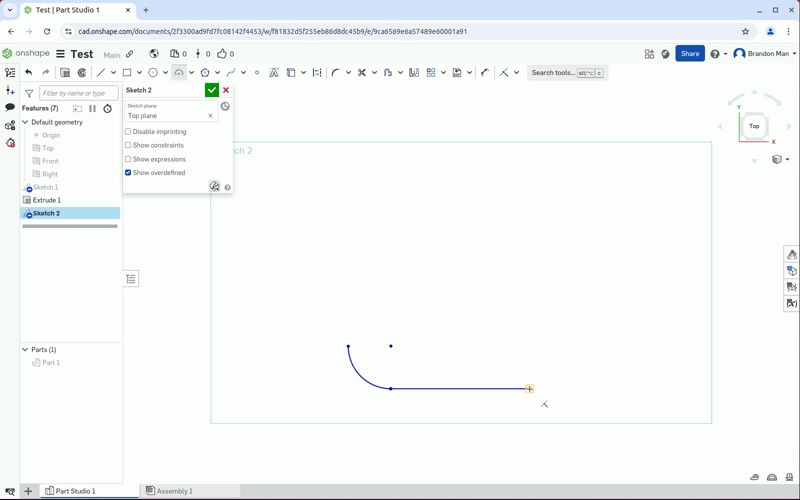
click(529, 388)
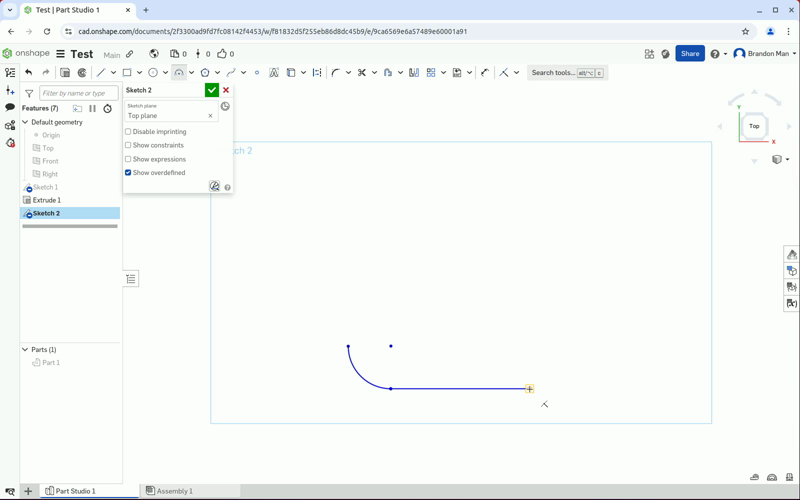
key_down(shift)
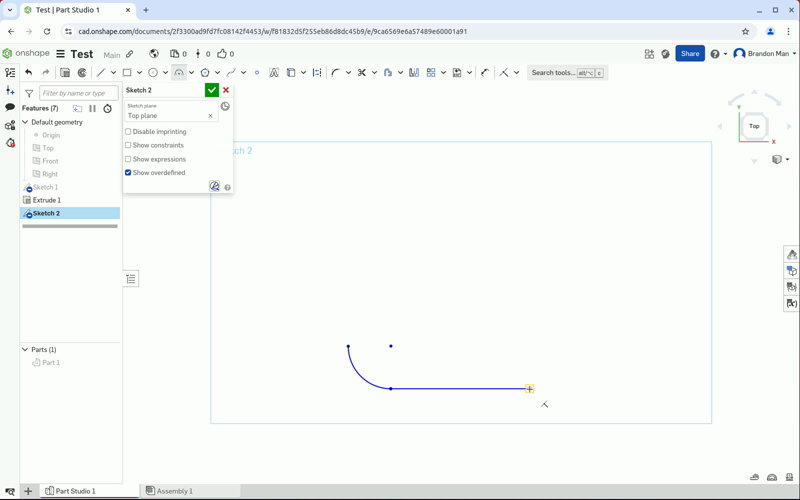
mouse_move(572, 346)
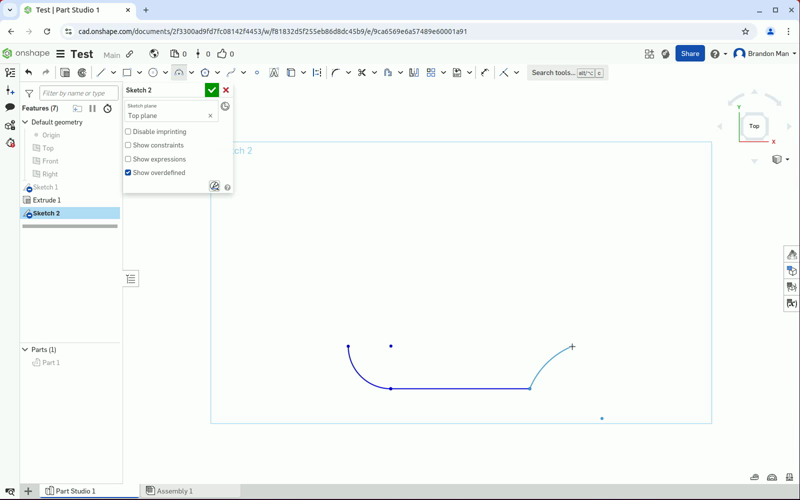
click(572, 346)
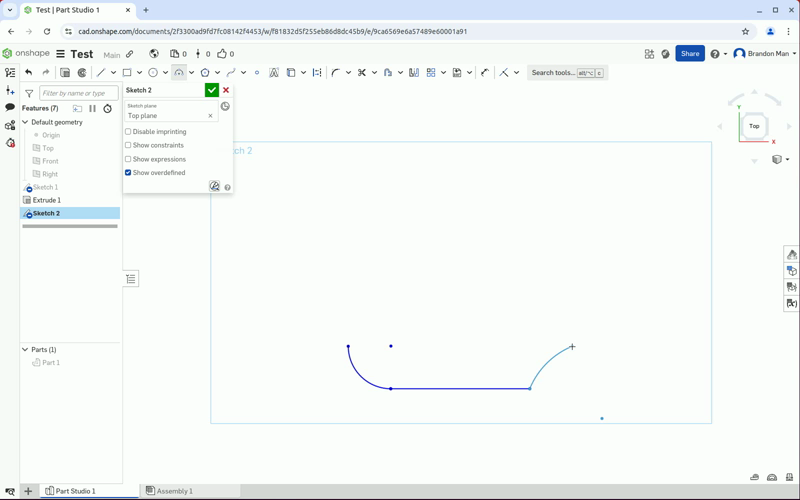
mouse_move(559, 376)
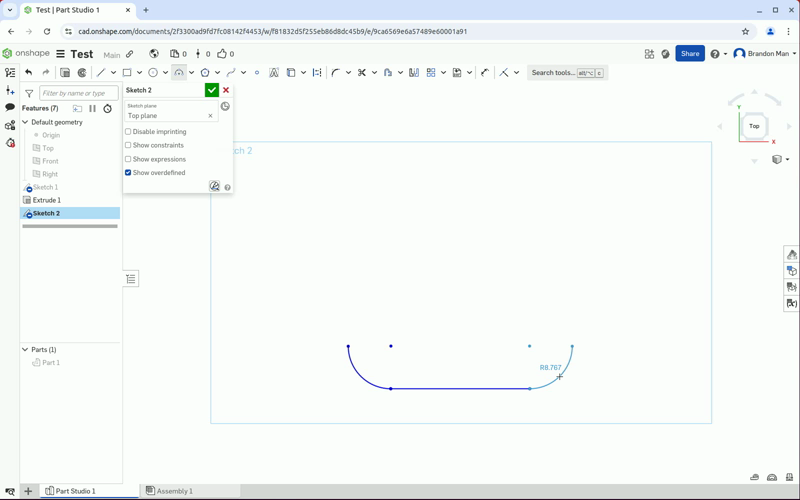
click(559, 376)
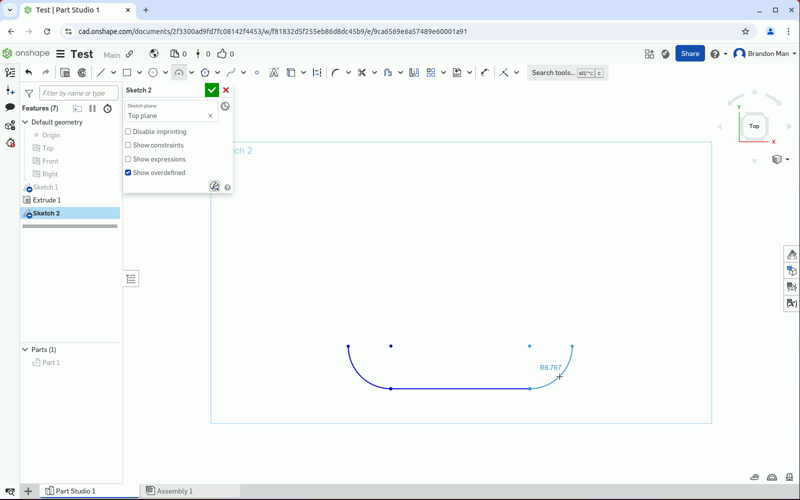
key_up(shift)
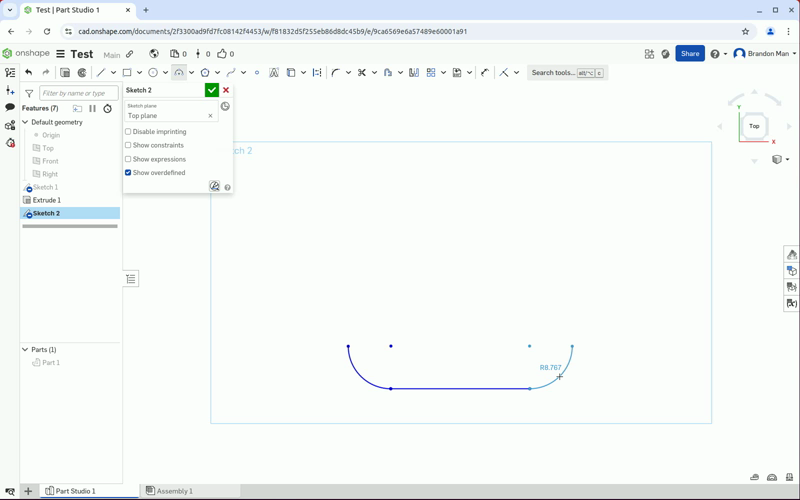
key(esc)
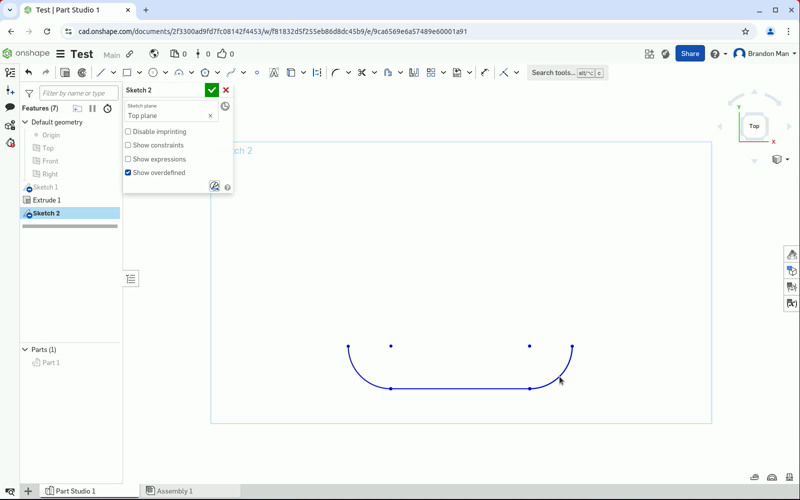
key(l)
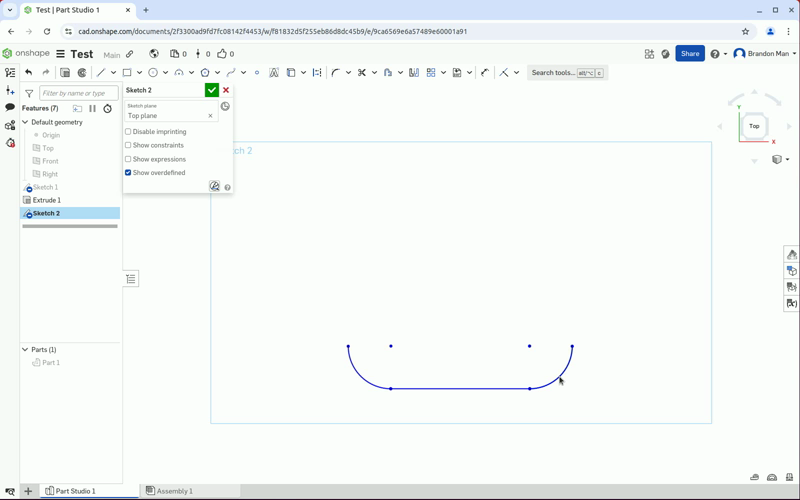
mouse_move(572, 346)
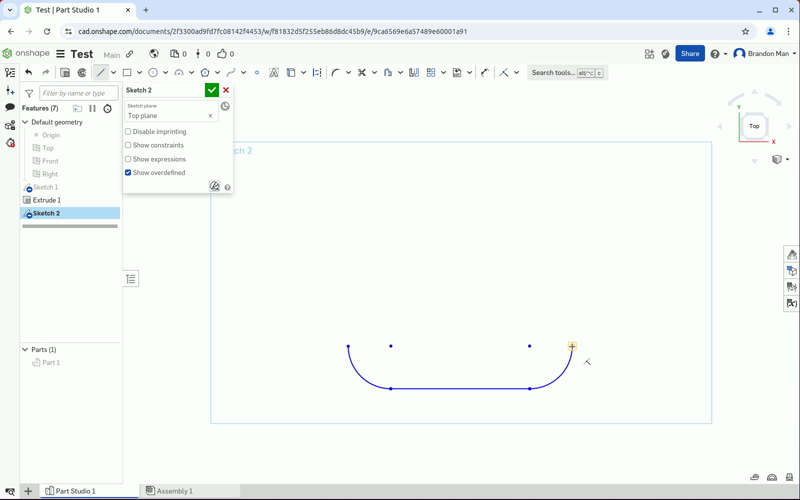
click(572, 346)
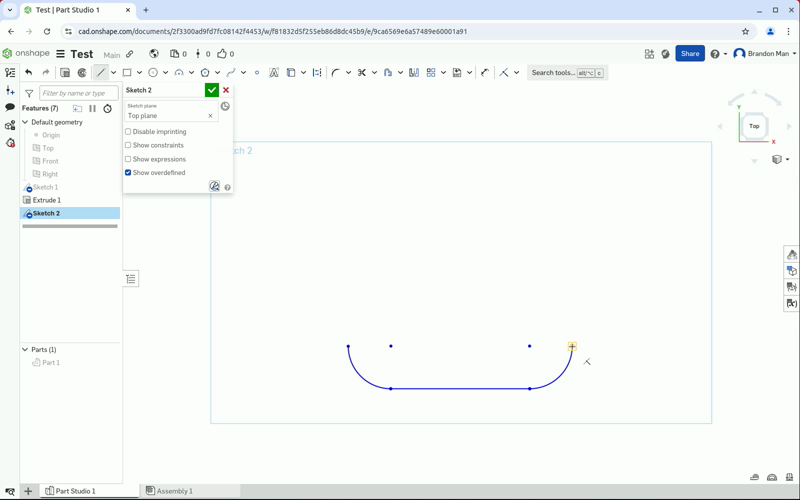
key_down(shift)
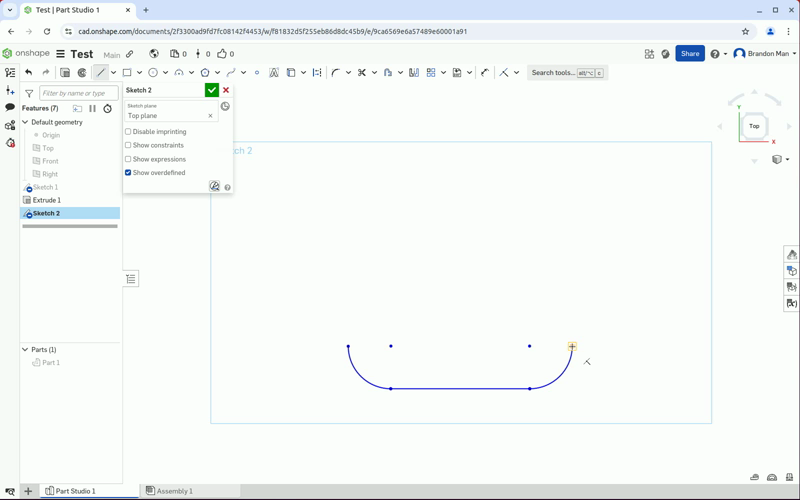
mouse_move(572, 219)
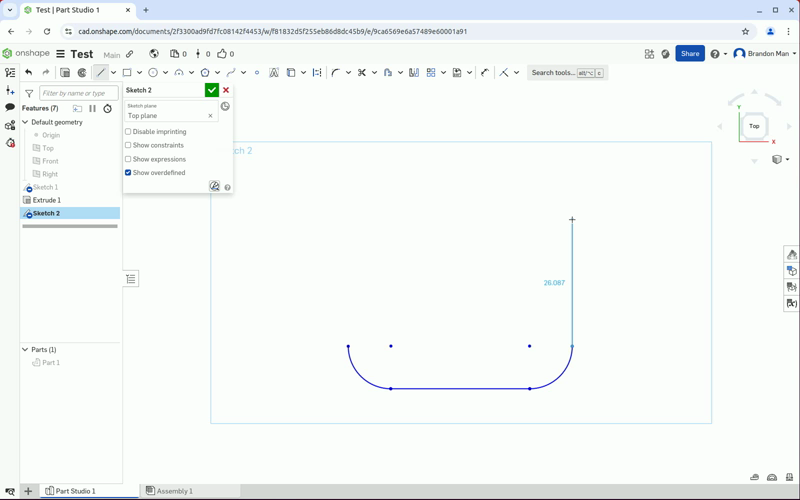
click(572, 219)
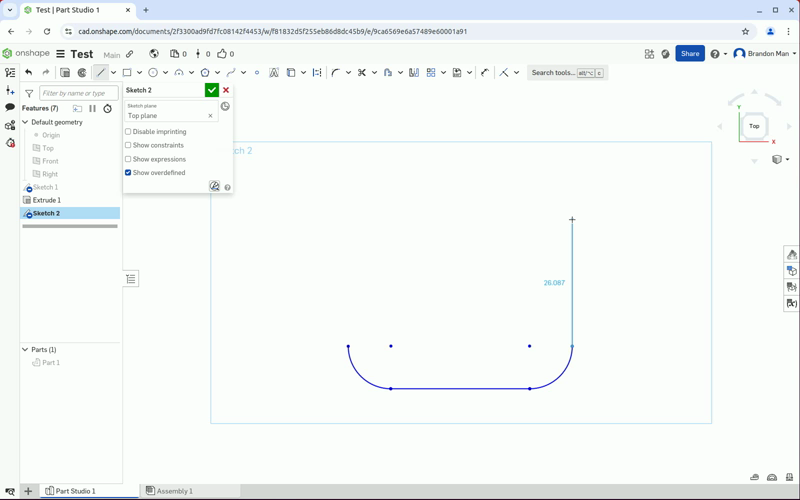
key_up(shift)
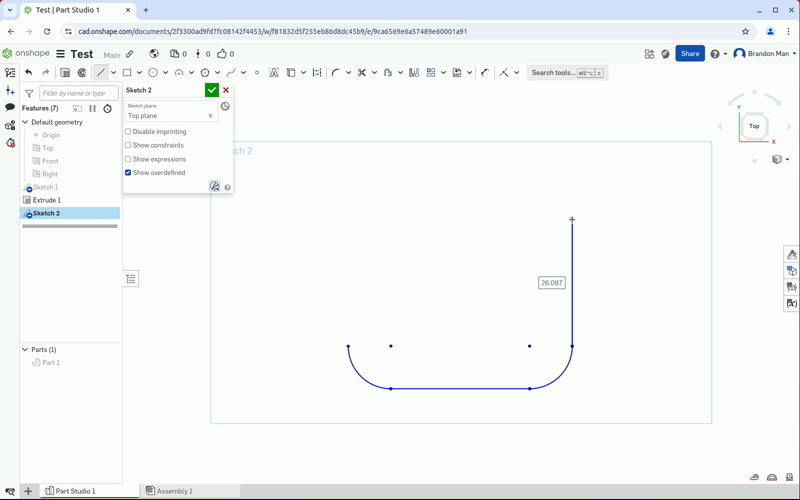
key(esc)
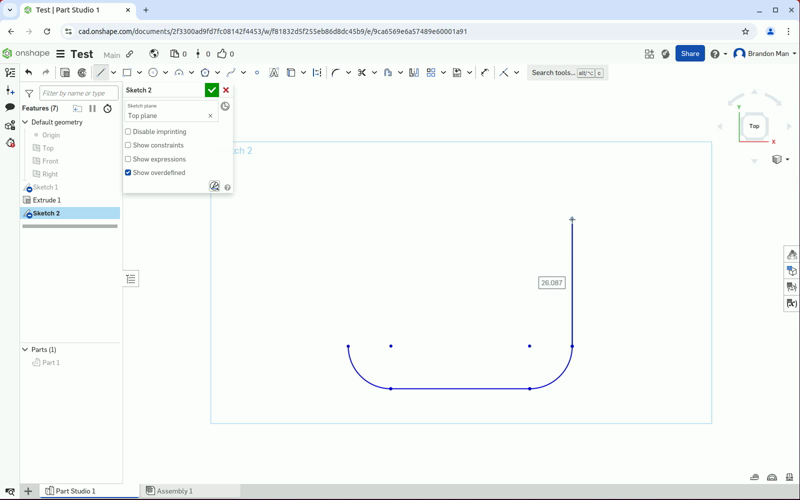
key(a)
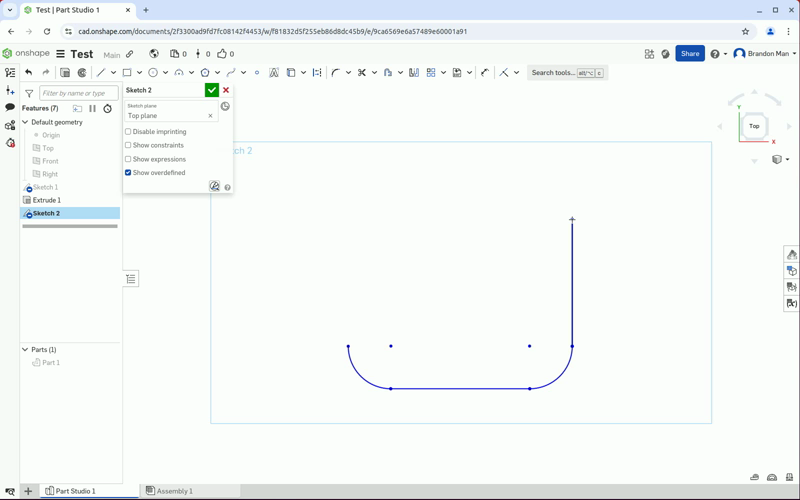
mouse_move(572, 219)
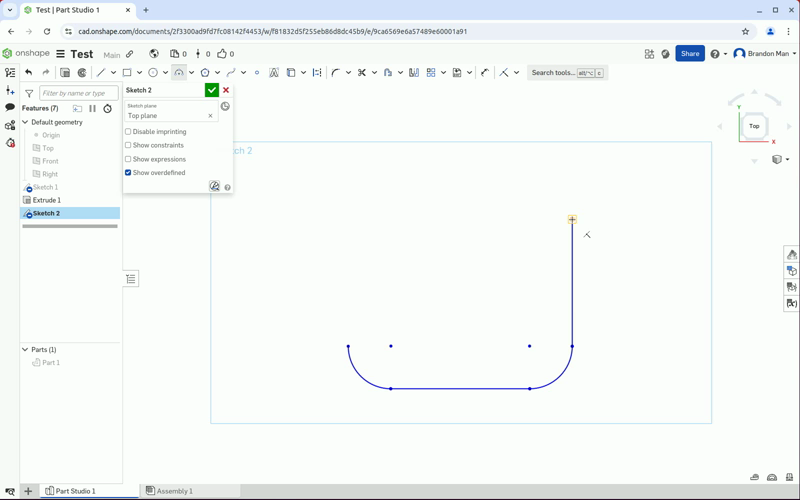
click(572, 219)
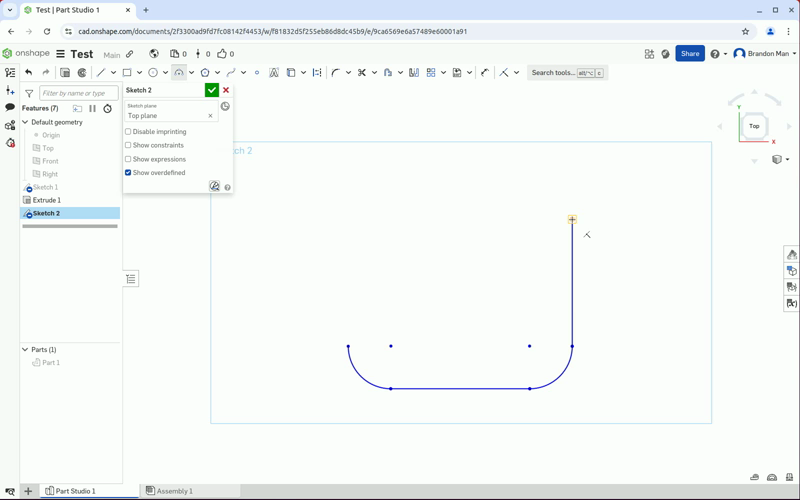
key_down(shift)
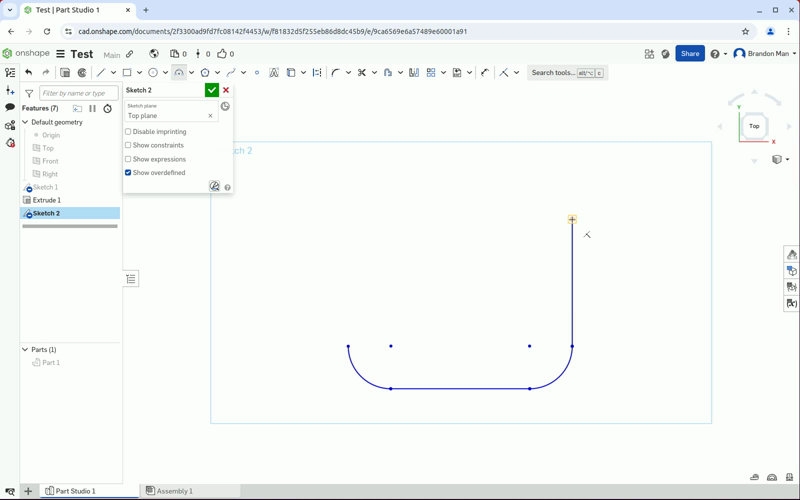
mouse_move(529, 176)
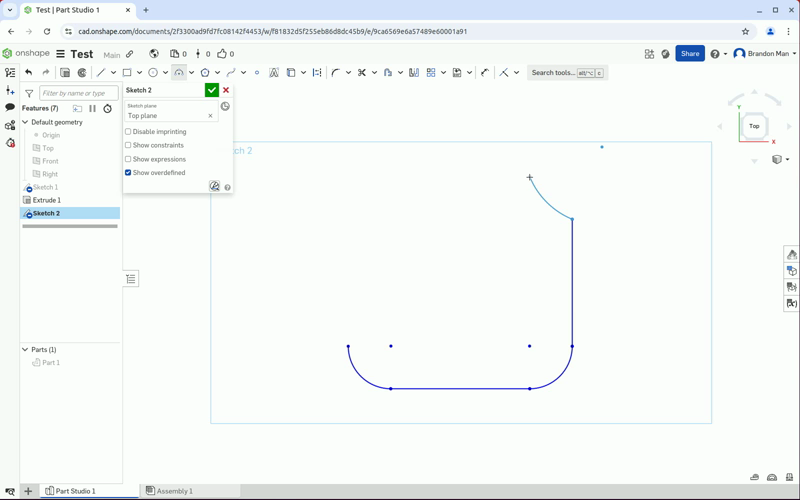
click(529, 176)
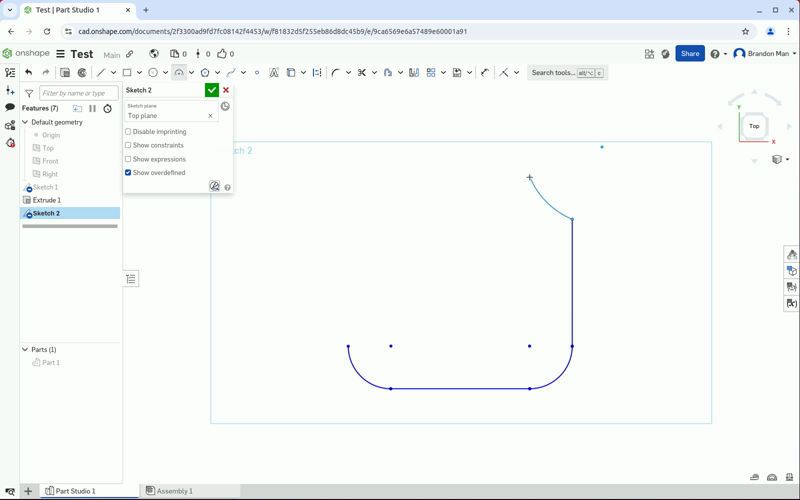
mouse_move(559, 189)
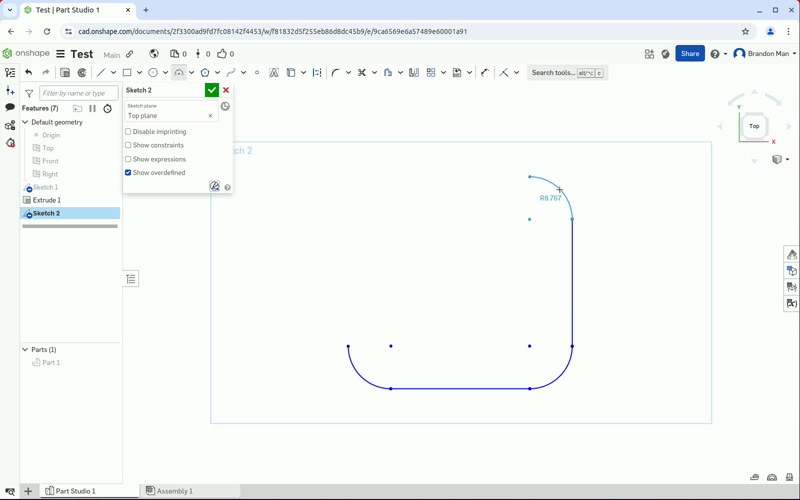
click(559, 189)
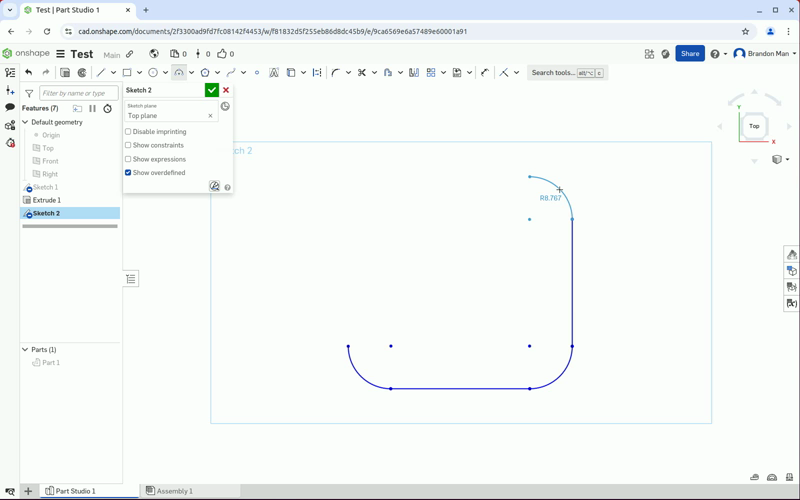
key_up(shift)
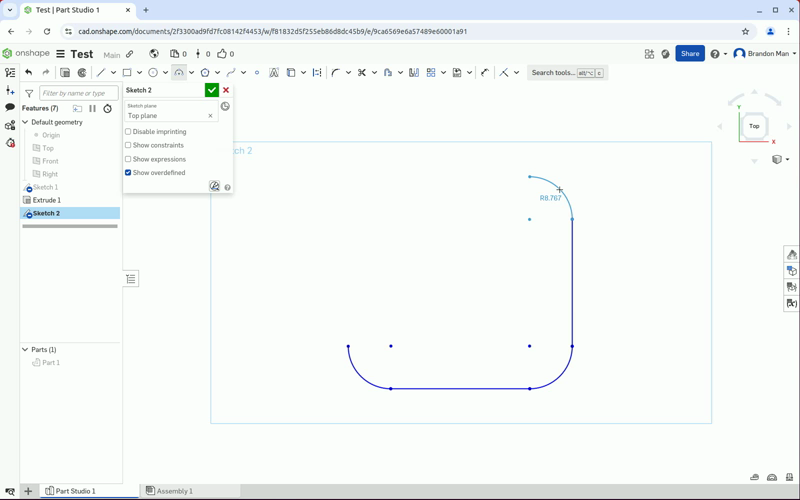
key(esc)
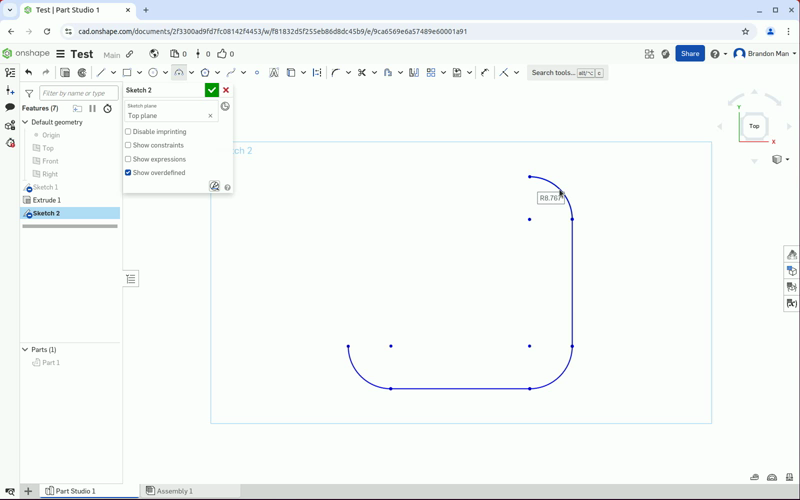
key(l)
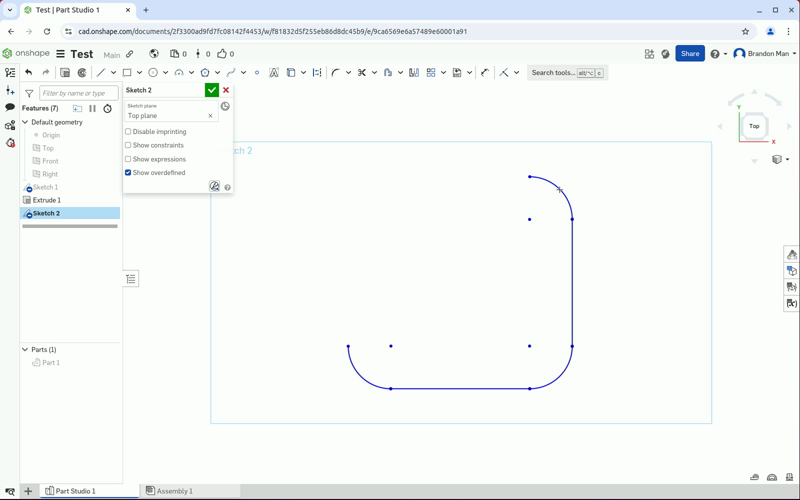
mouse_move(529, 176)
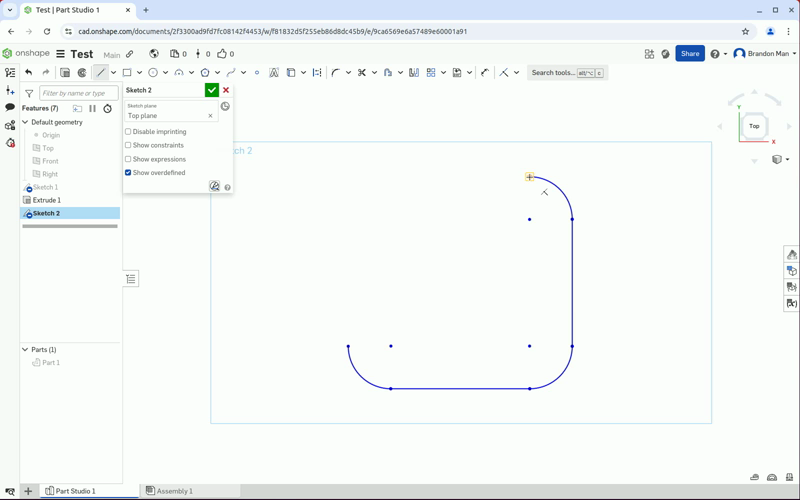
click(529, 176)
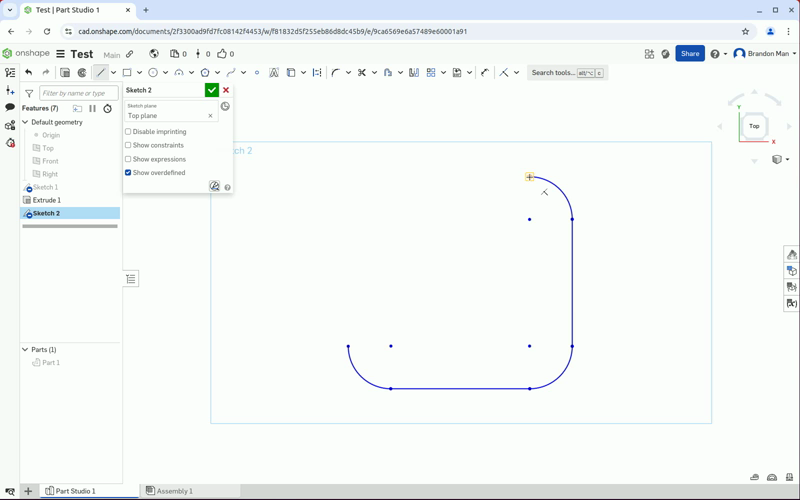
key_down(shift)
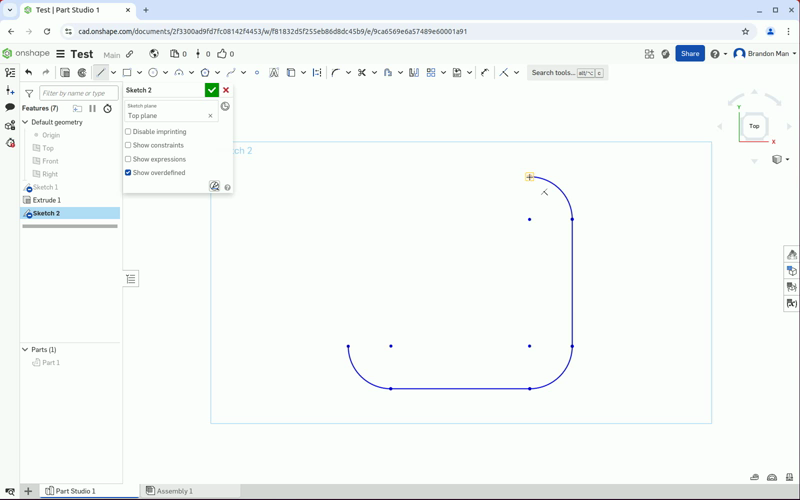
mouse_move(390, 176)
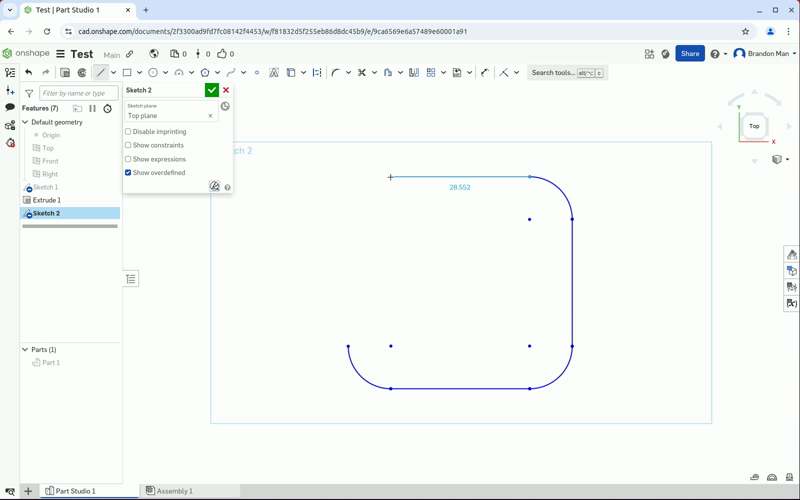
click(390, 176)
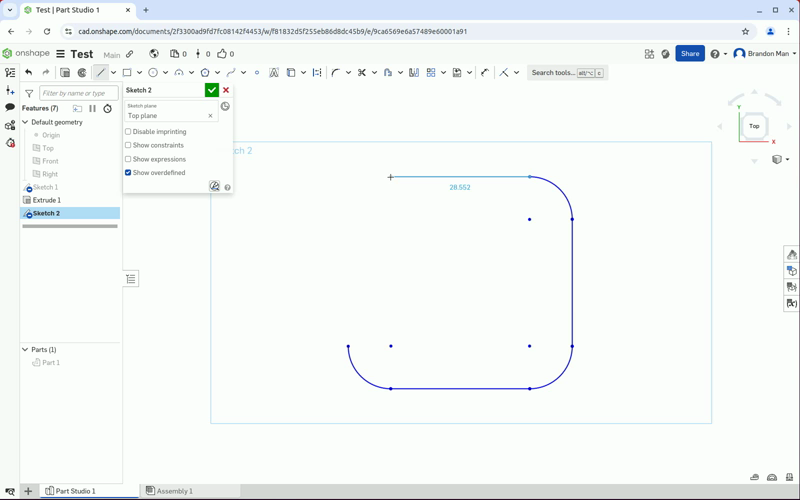
key_up(shift)
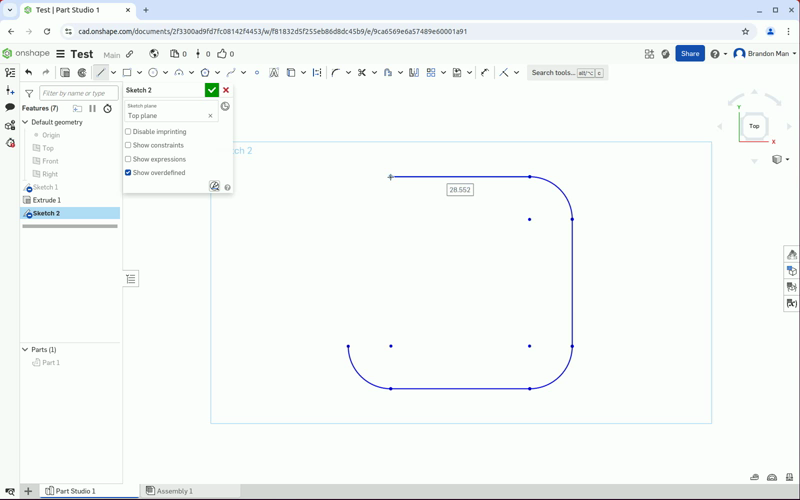
key(esc)
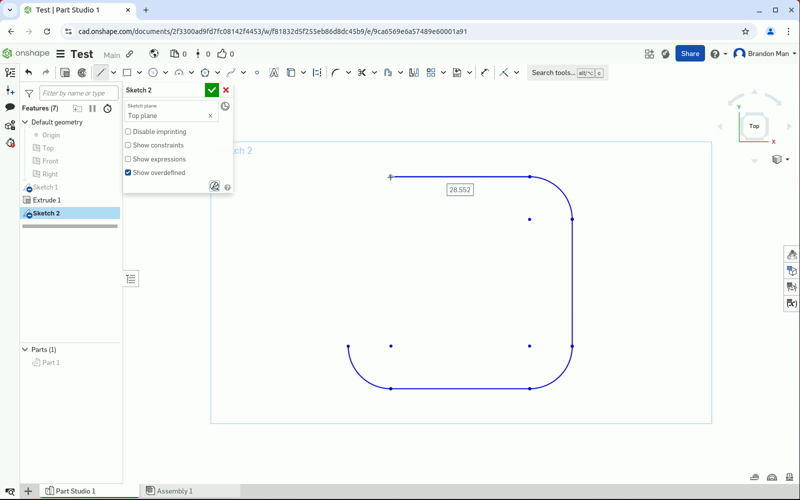
key(a)
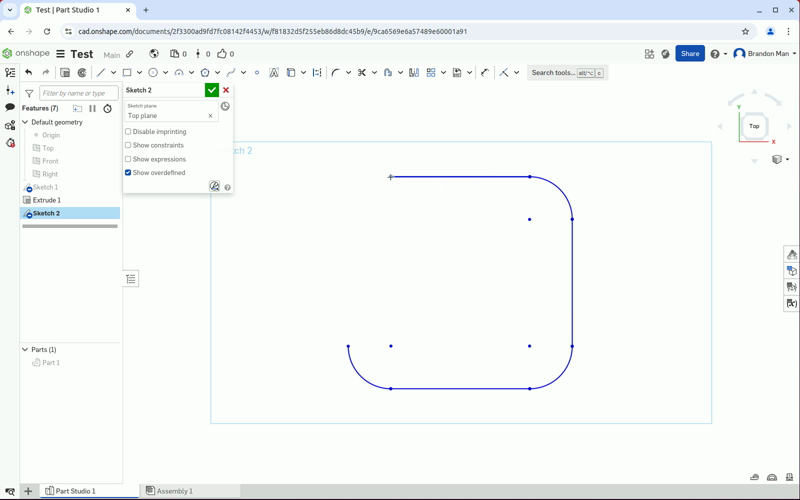
mouse_move(390, 176)
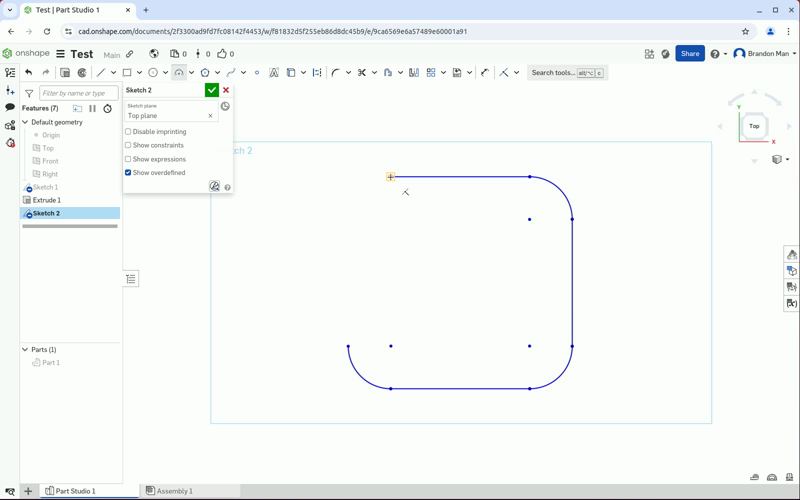
click(390, 176)
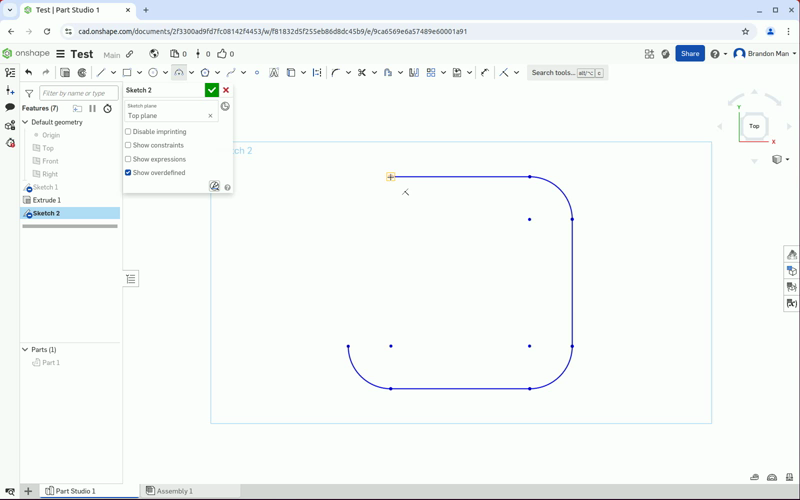
key_down(shift)
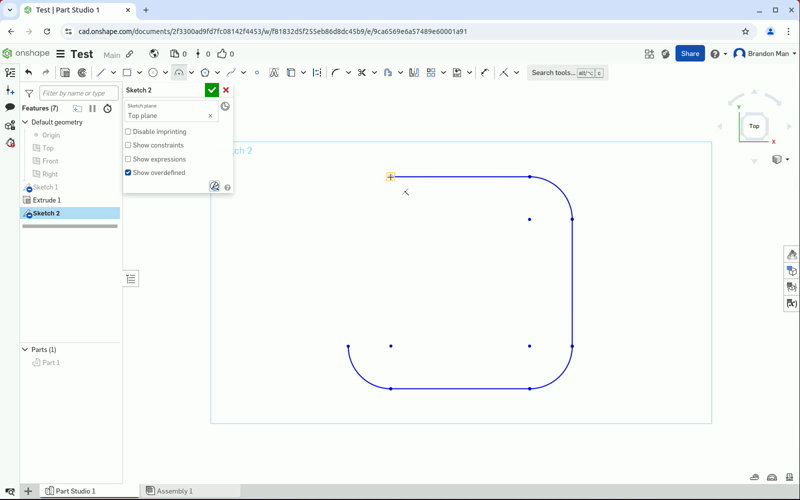
mouse_move(348, 219)
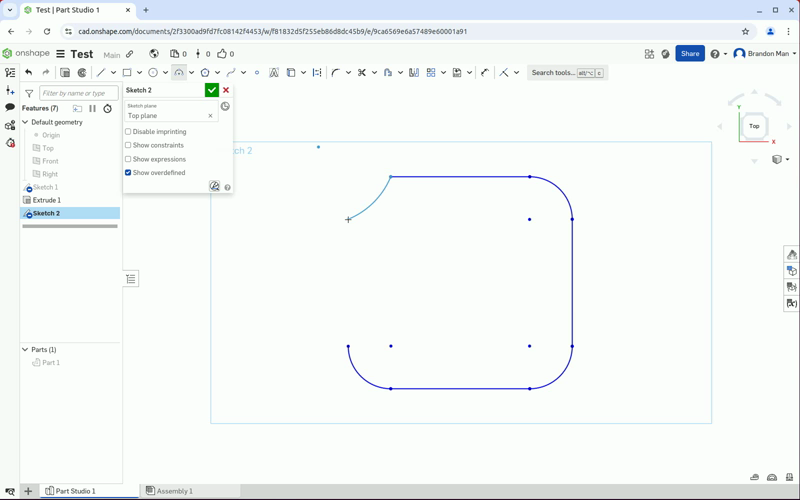
click(348, 219)
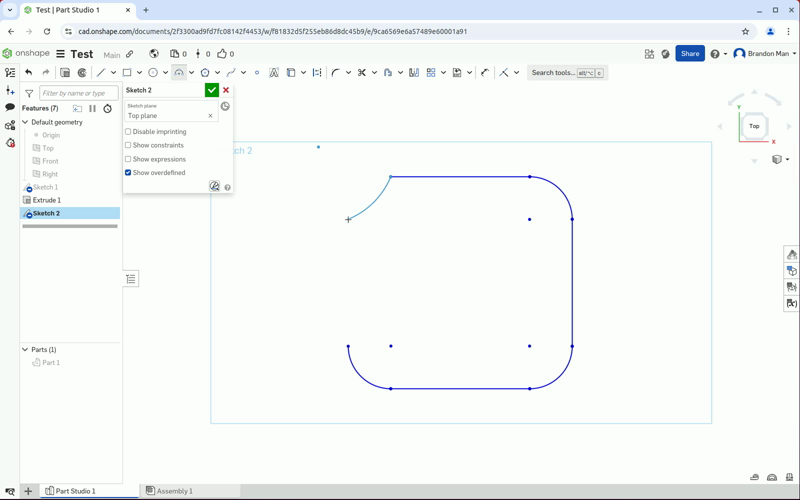
mouse_move(360, 189)
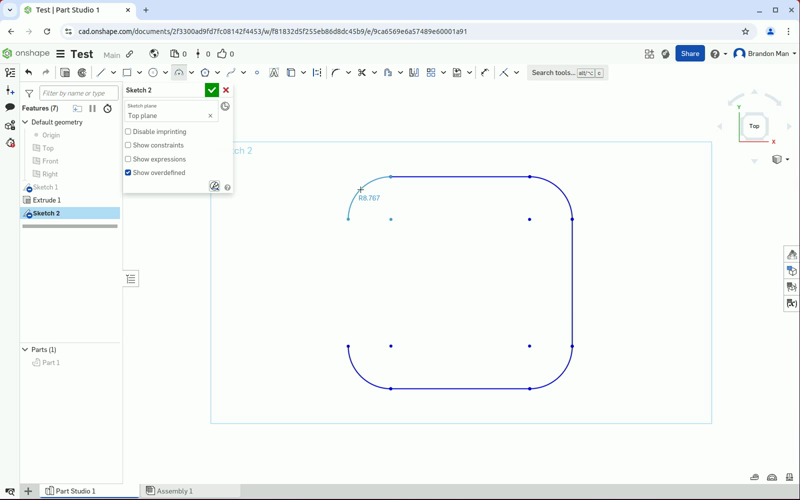
click(360, 189)
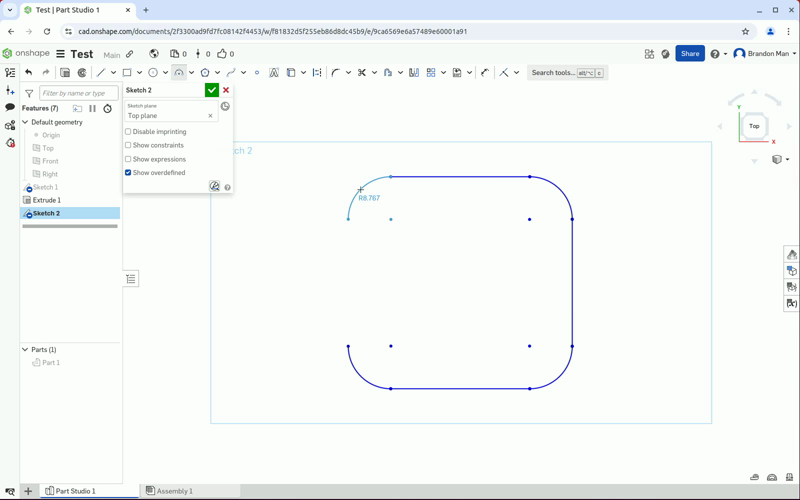
key_up(shift)
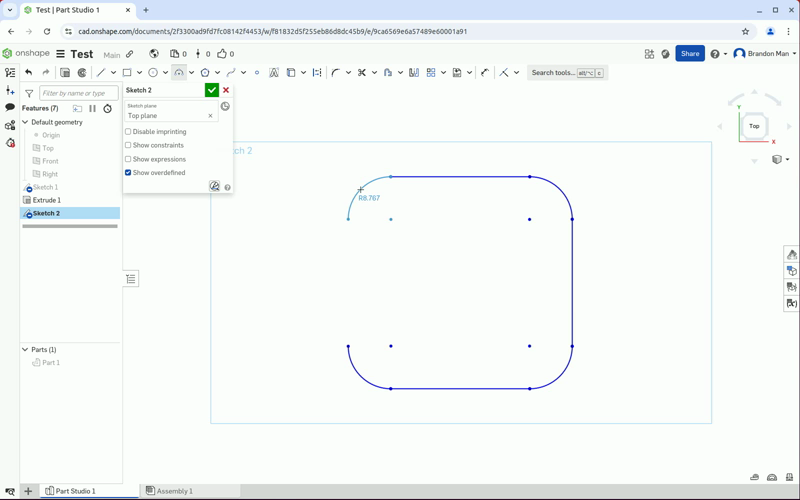
key(esc)
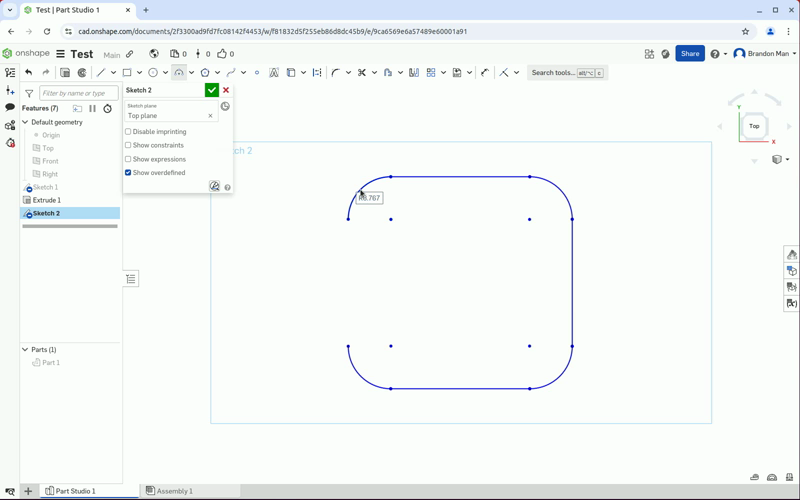
key(l)
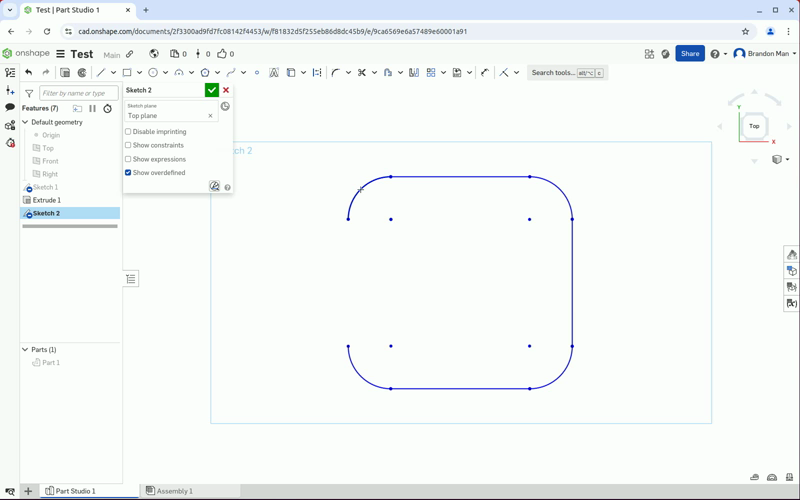
mouse_move(348, 219)
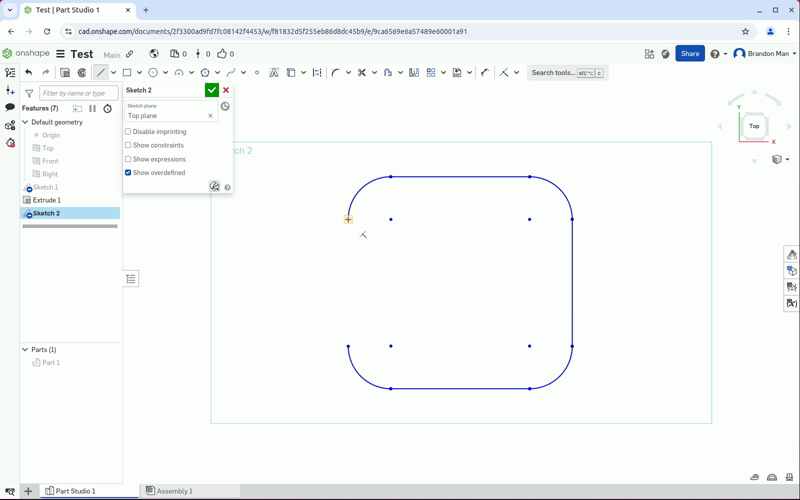
click(348, 219)
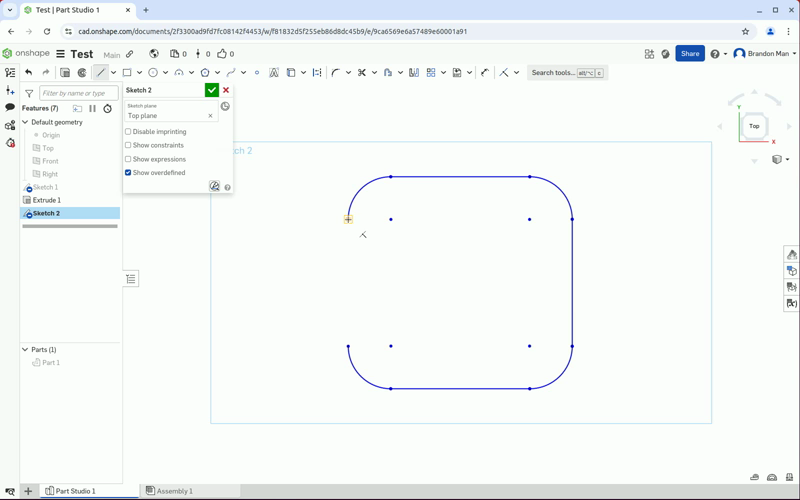
key_down(shift)
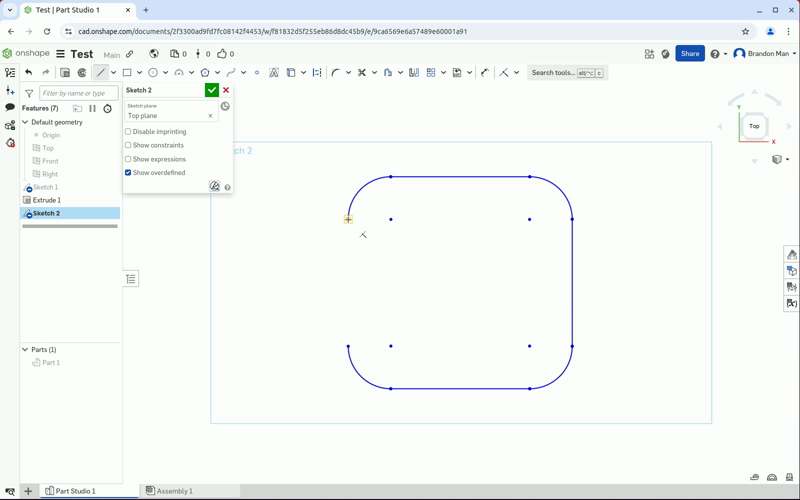
mouse_move(348, 346)
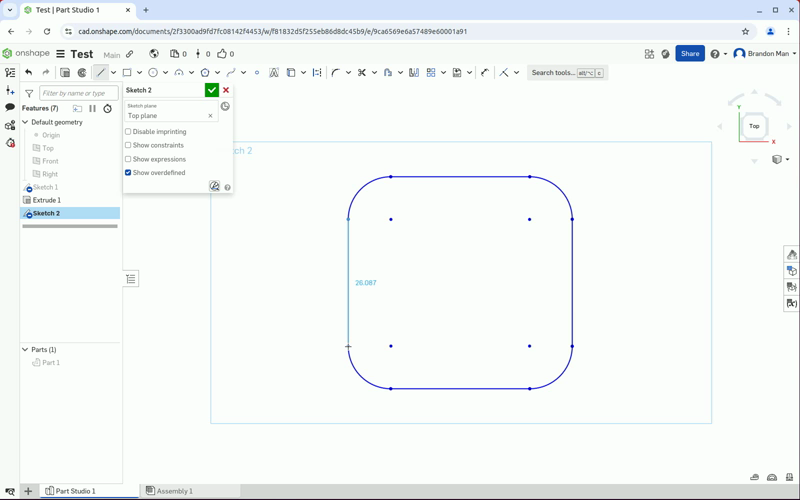
key_up(shift)
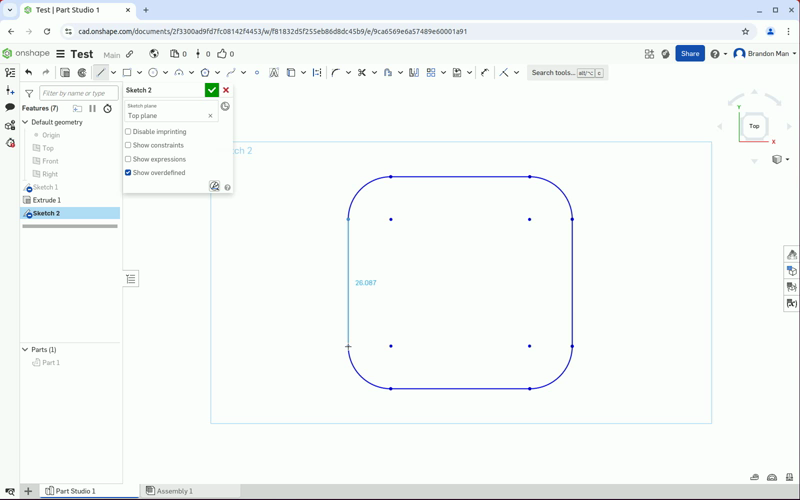
click(348, 346)
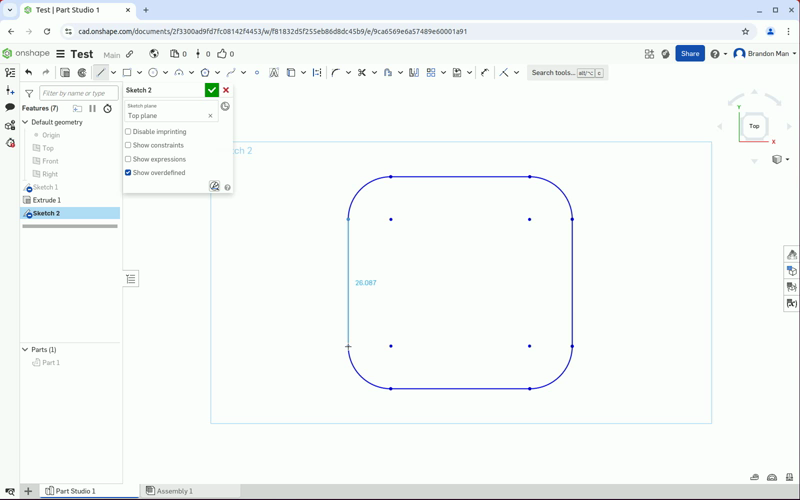
key(esc)
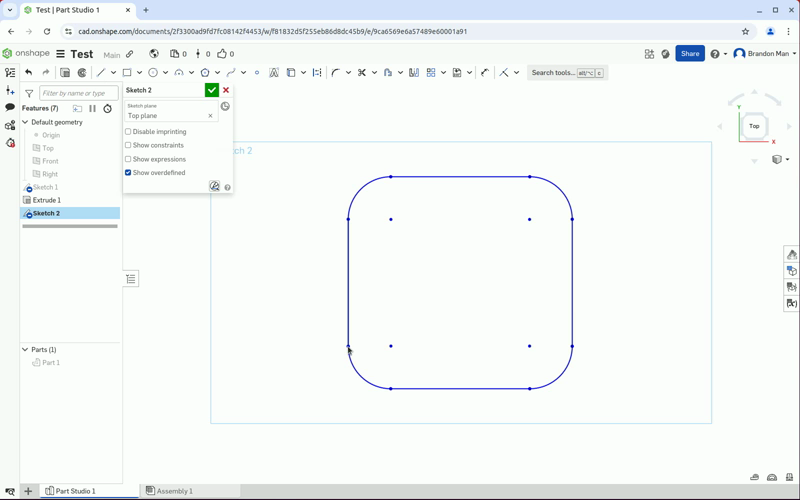
key(a)
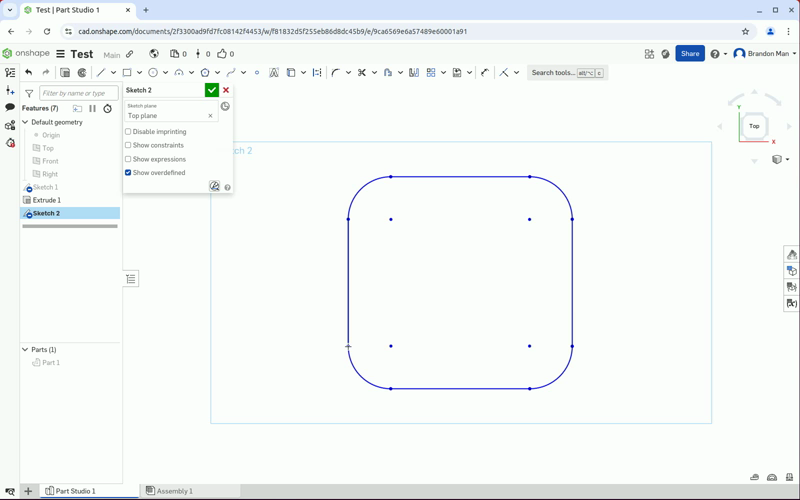
key_down(shift)
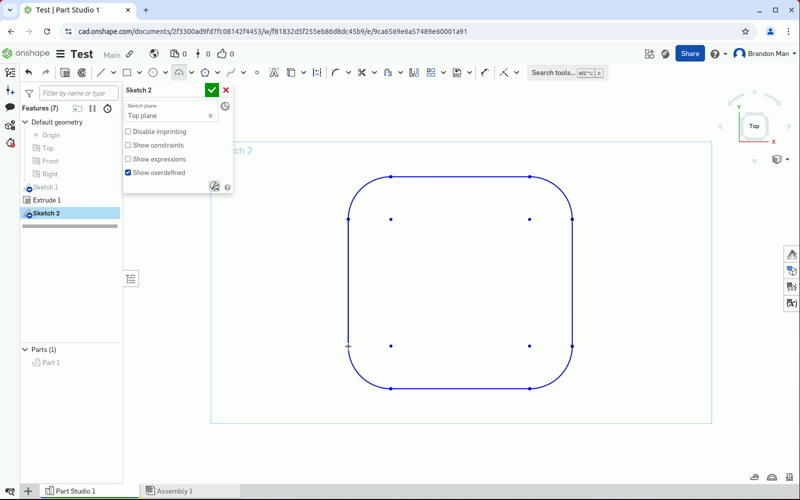
mouse_move(357, 346)
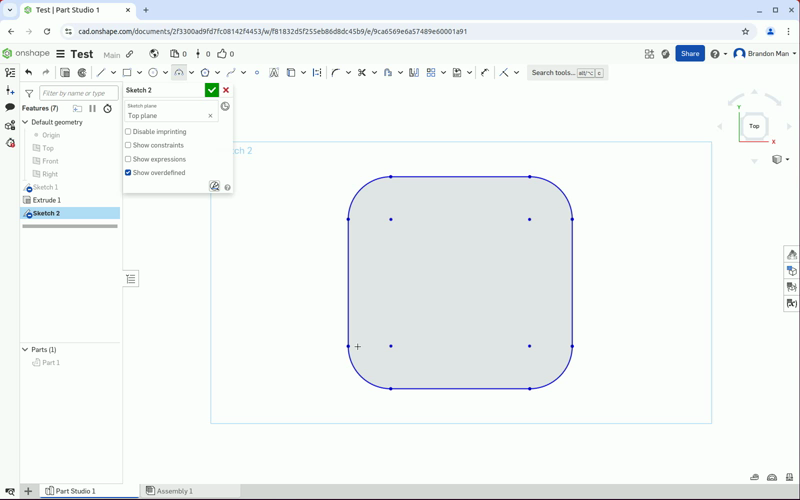
click(357, 346)
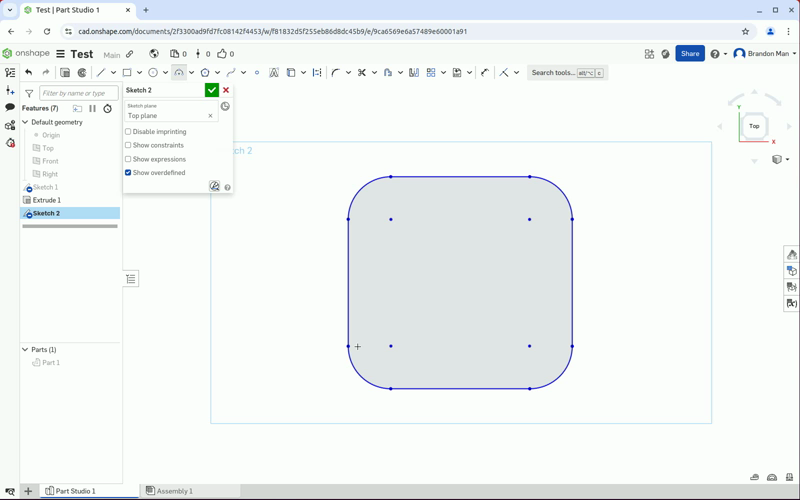
key_up(shift)
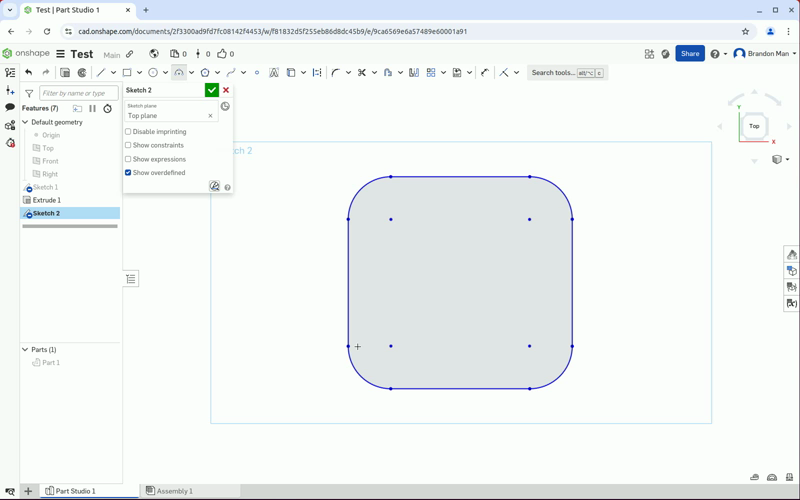
key_down(shift)
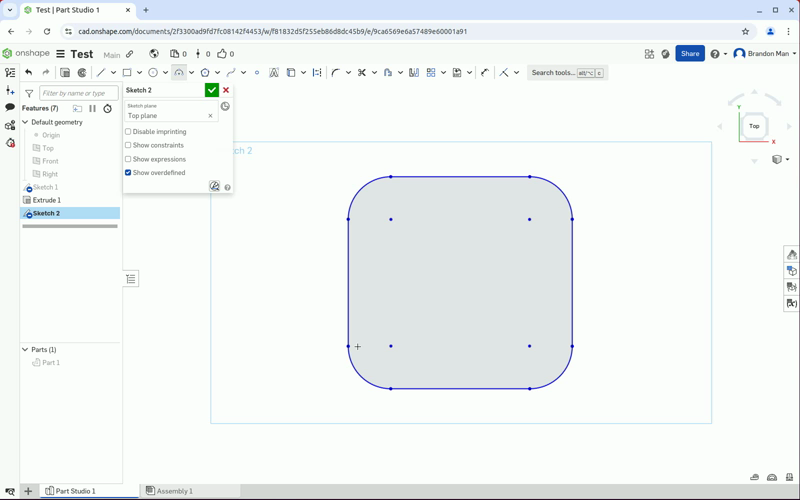
mouse_move(390, 376)
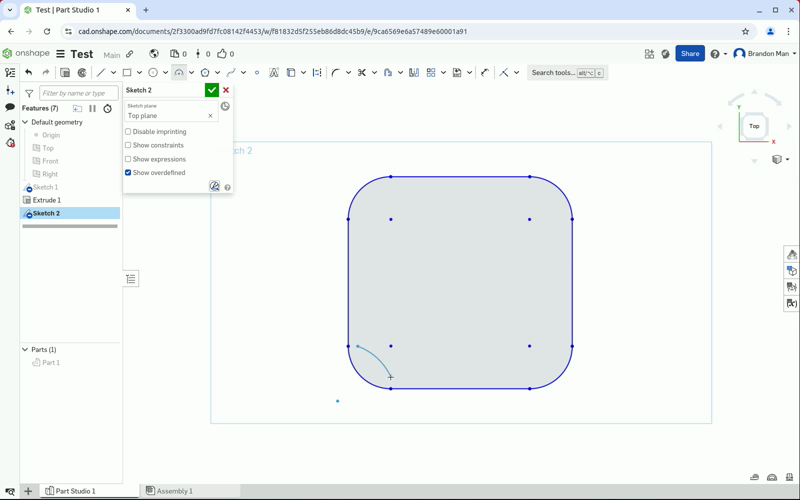
click(390, 376)
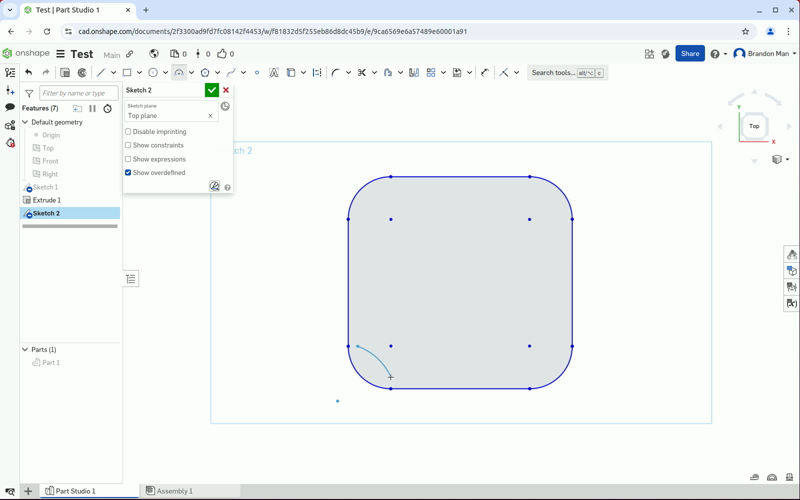
mouse_move(367, 368)
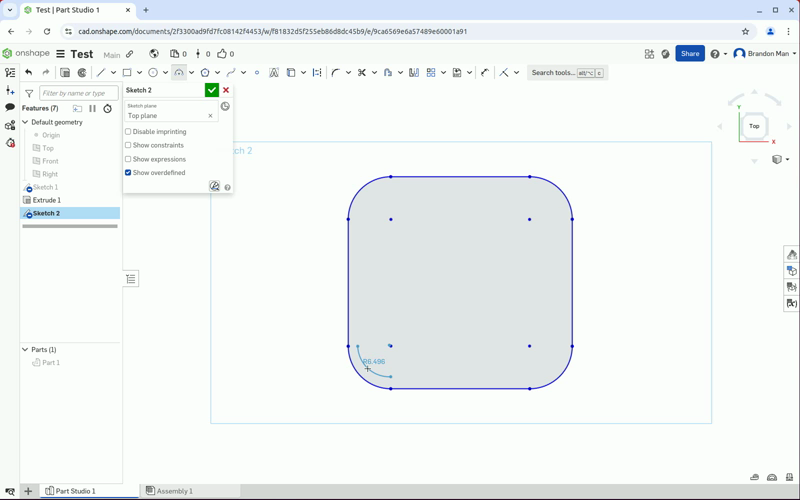
click(367, 368)
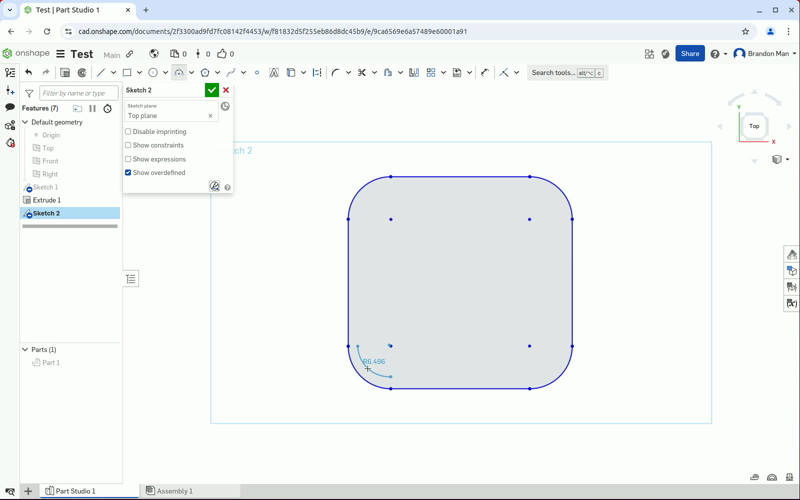
key_up(shift)
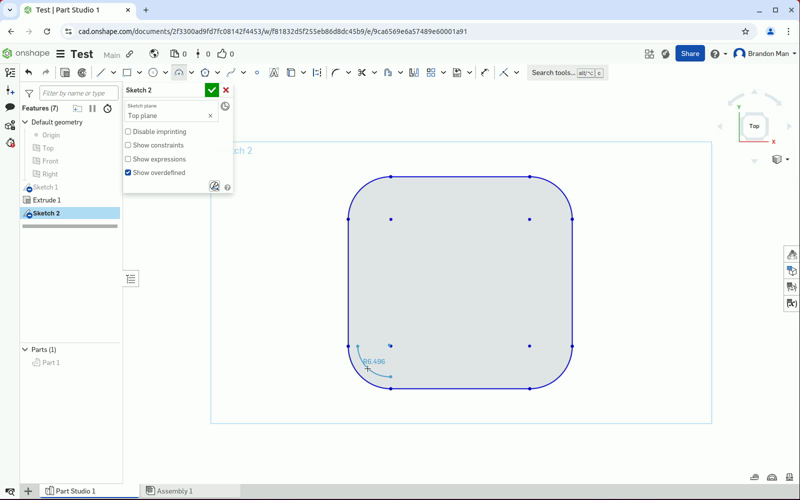
key(esc)
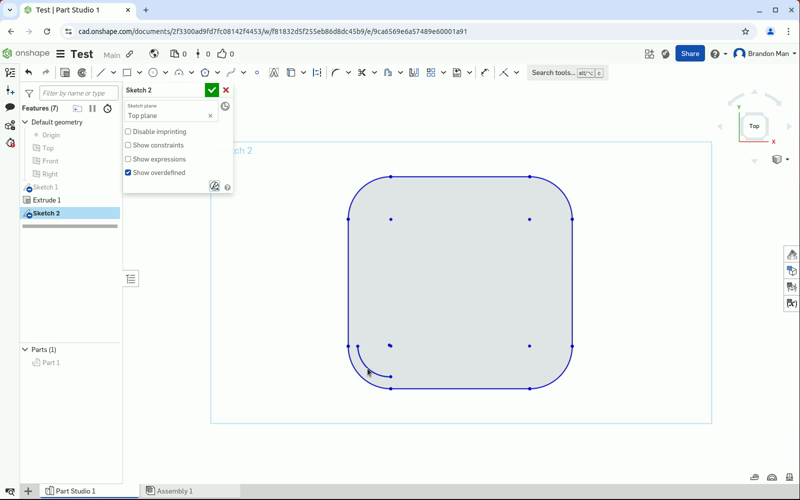
key(l)
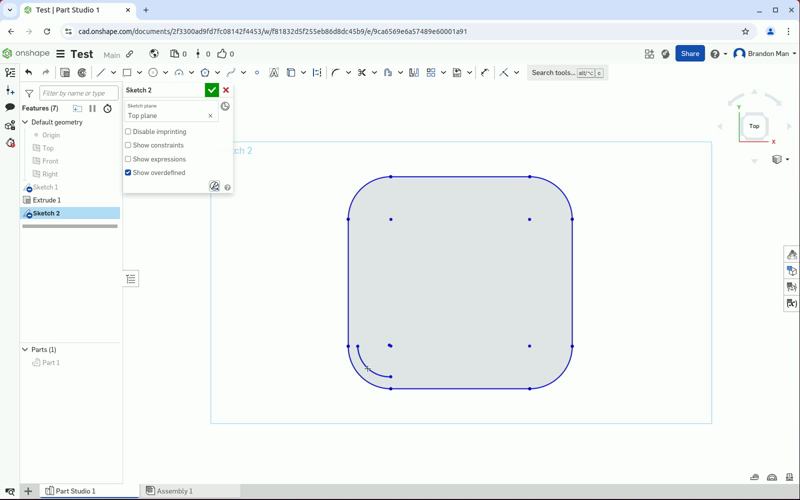
mouse_move(390, 376)
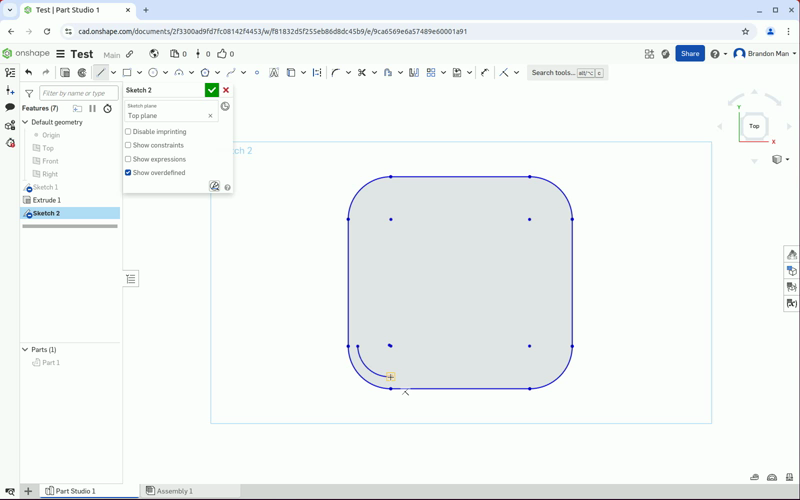
click(390, 376)
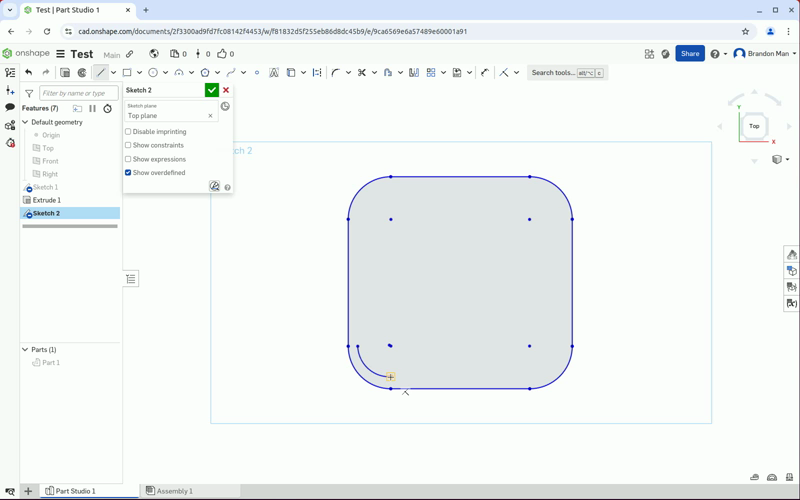
key_down(shift)
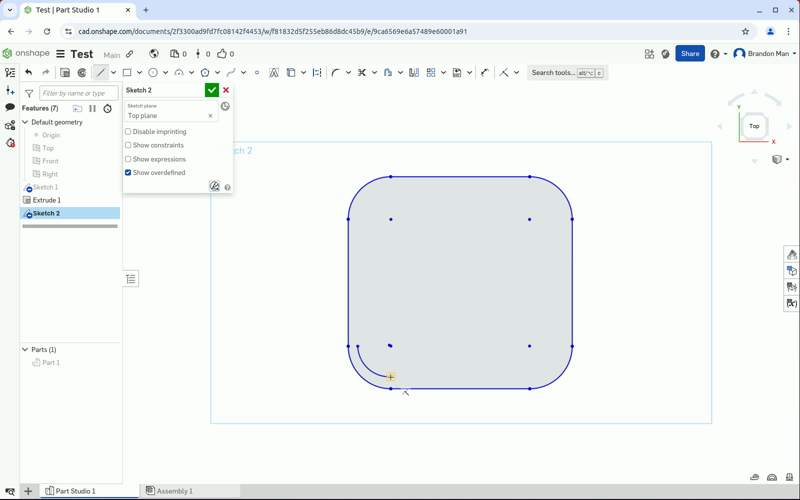
mouse_move(529, 376)
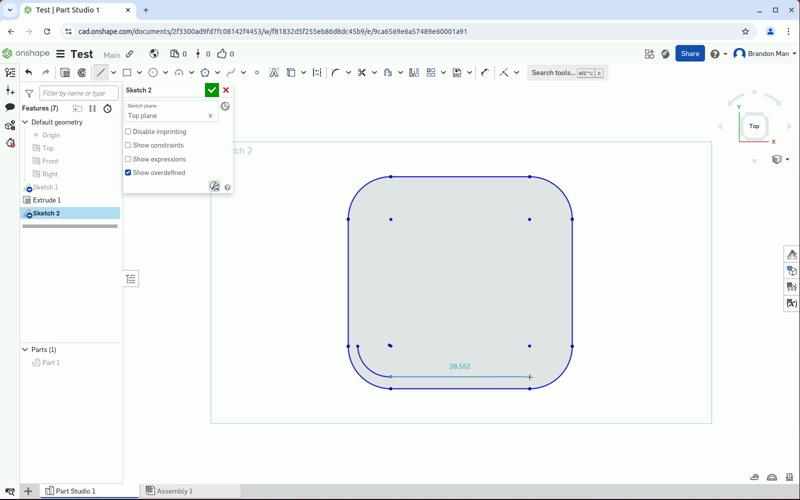
click(529, 376)
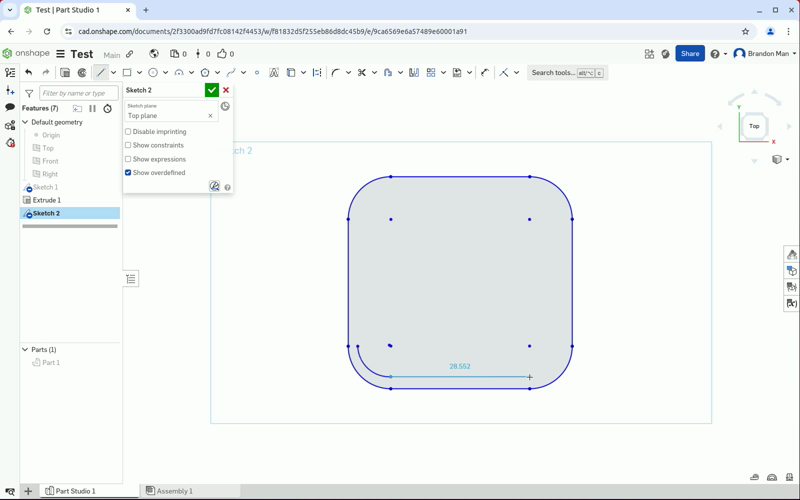
key_up(shift)
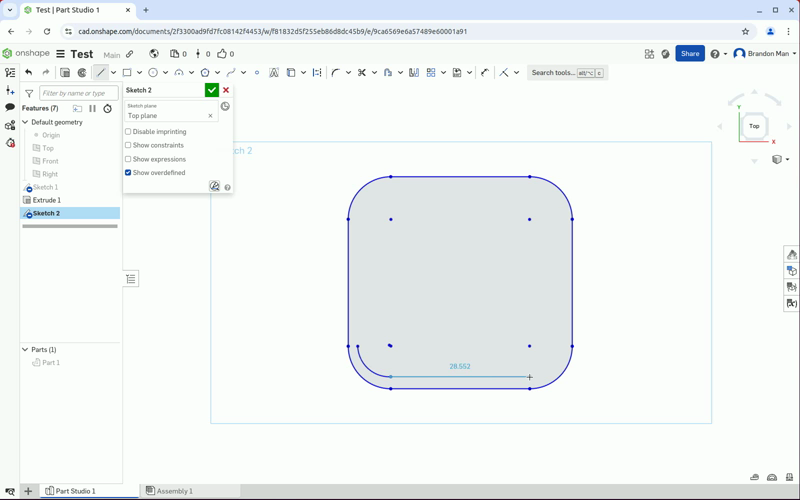
key(esc)
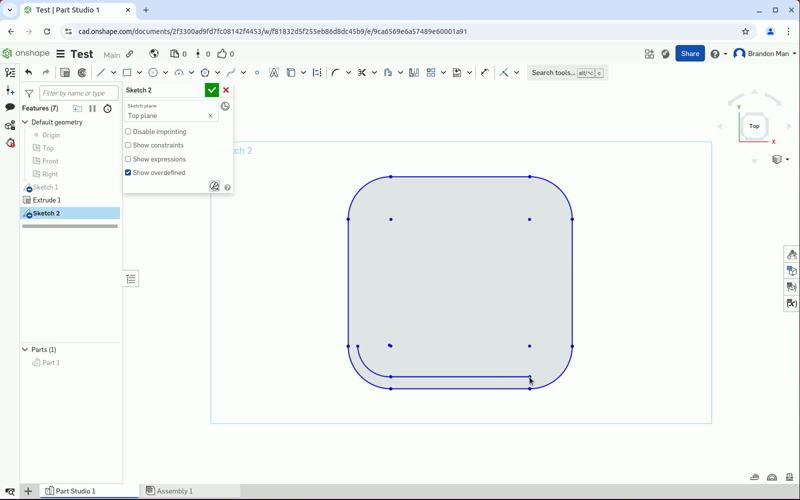
key(a)
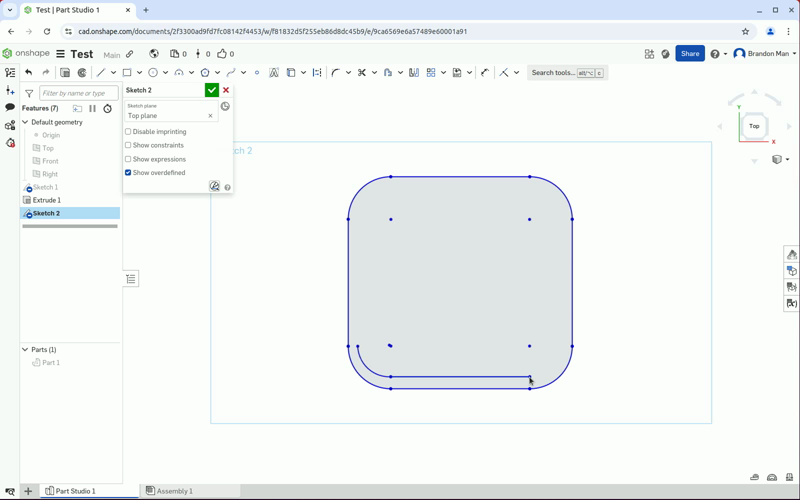
mouse_move(529, 376)
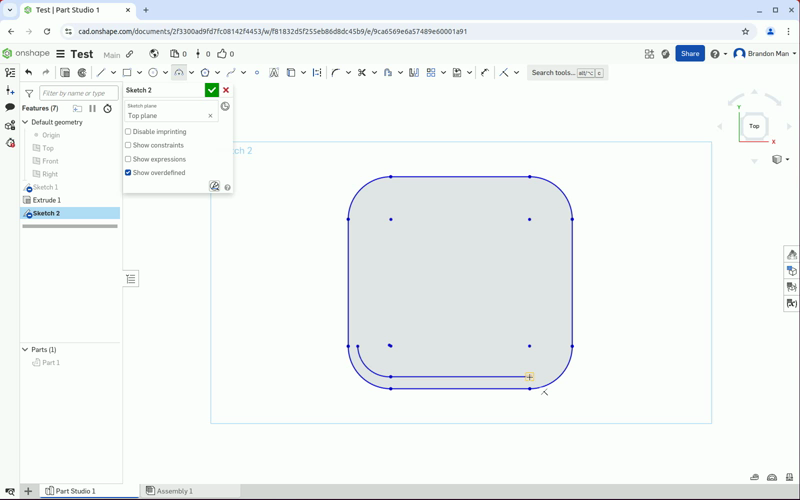
click(529, 376)
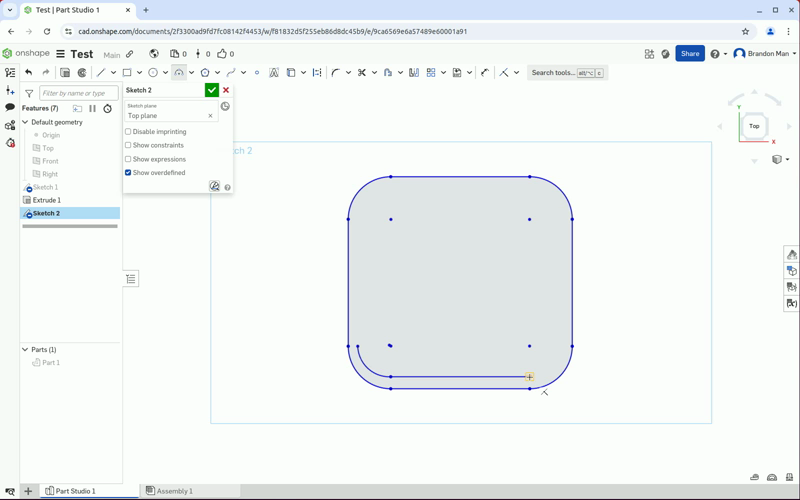
key_down(shift)
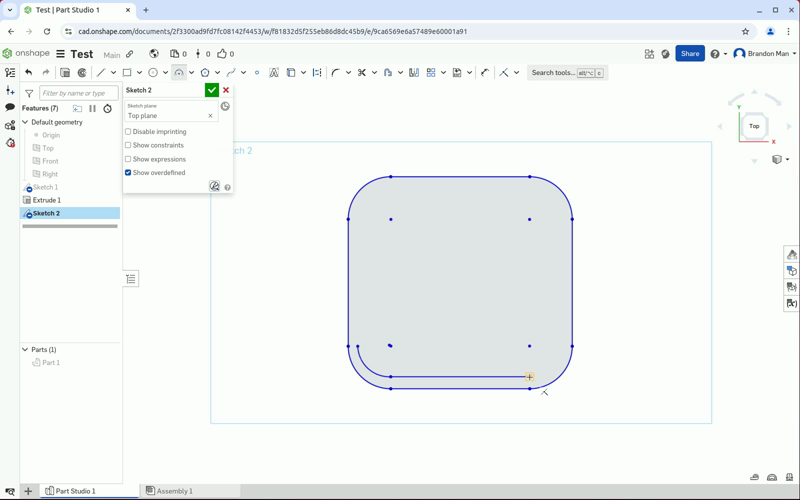
mouse_move(562, 346)
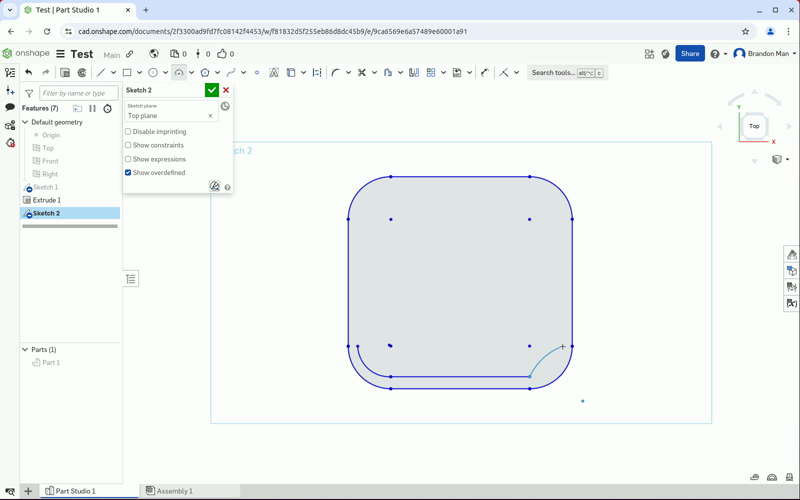
click(562, 346)
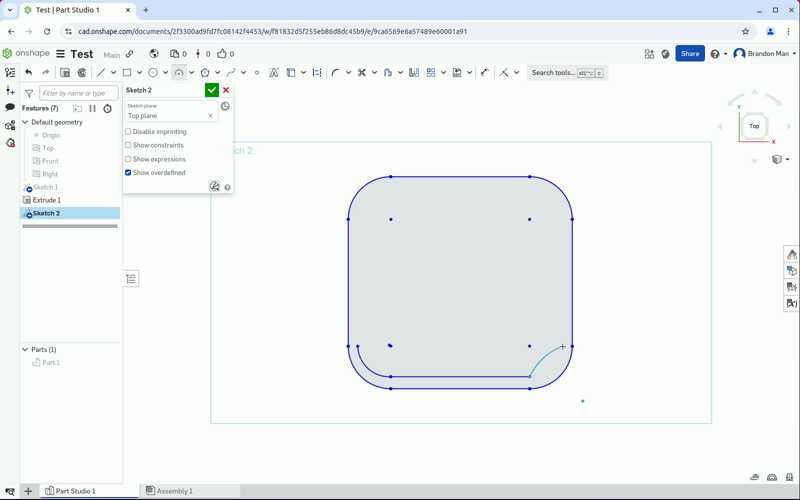
mouse_move(552, 368)
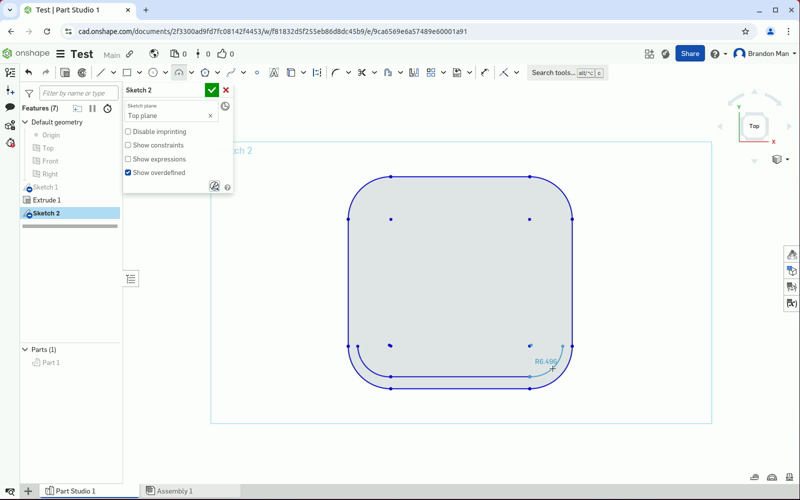
click(552, 368)
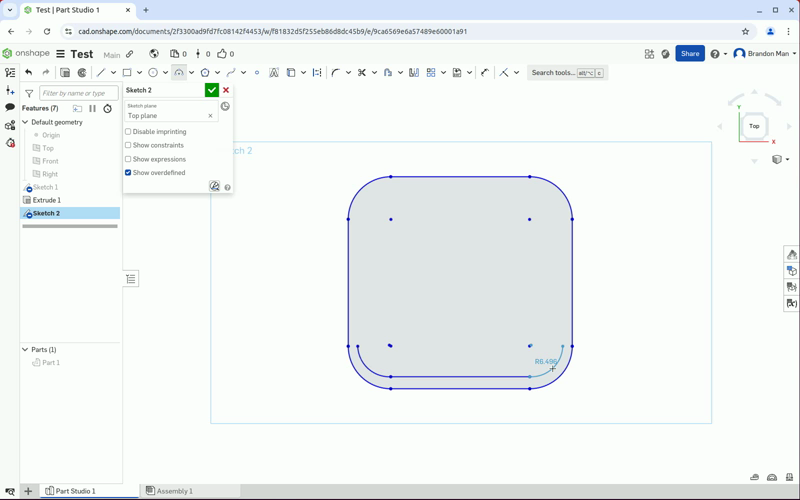
key_up(shift)
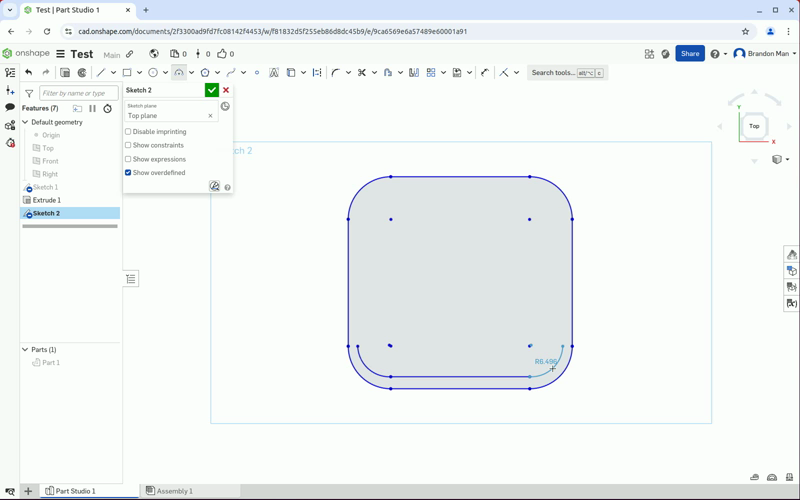
key(esc)
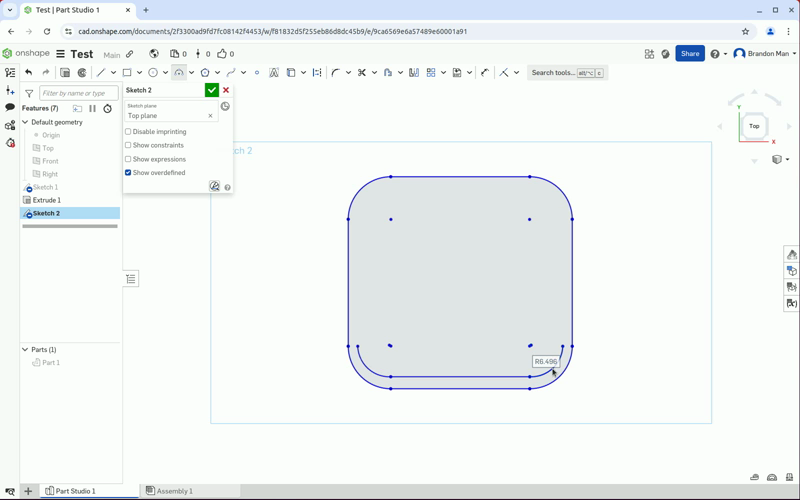
key(l)
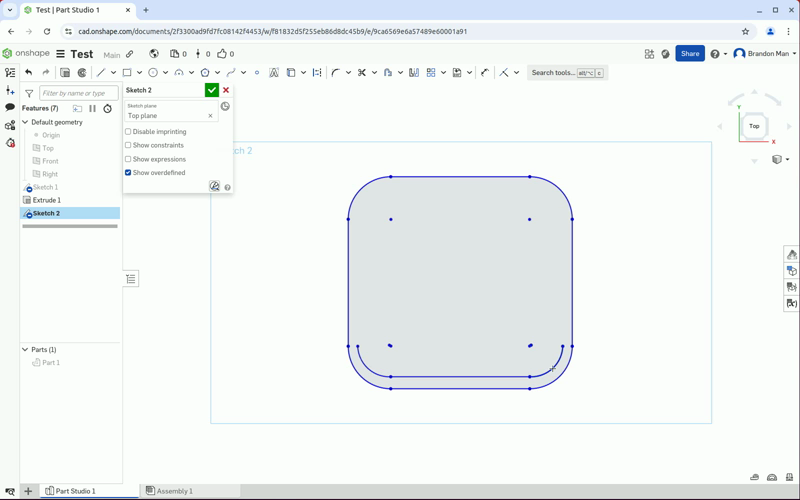
mouse_move(562, 346)
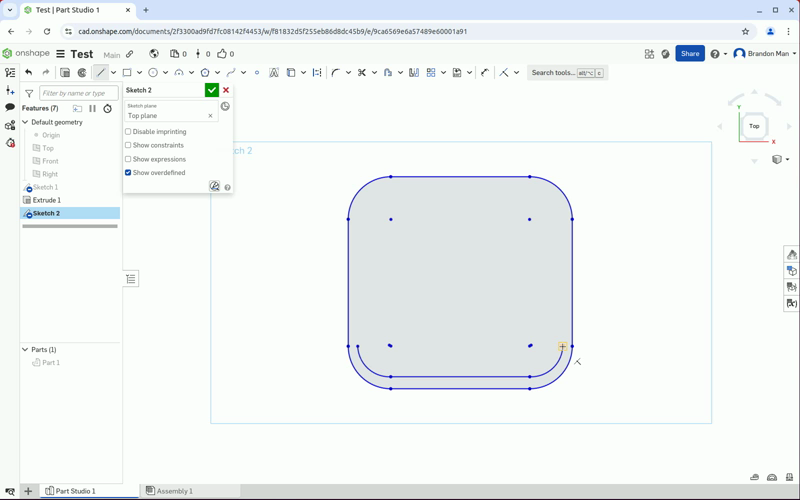
click(562, 346)
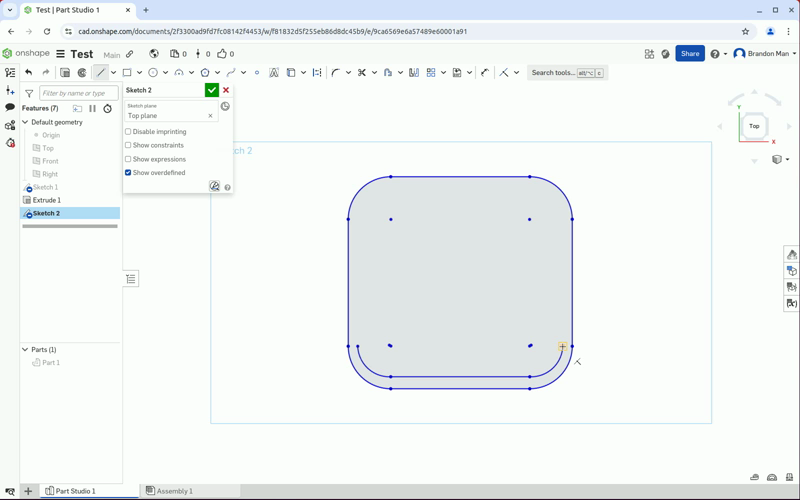
key_down(shift)
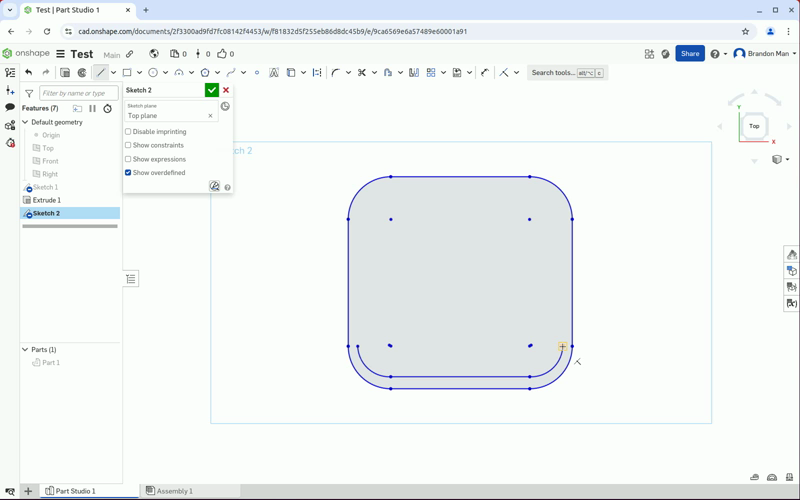
mouse_move(562, 219)
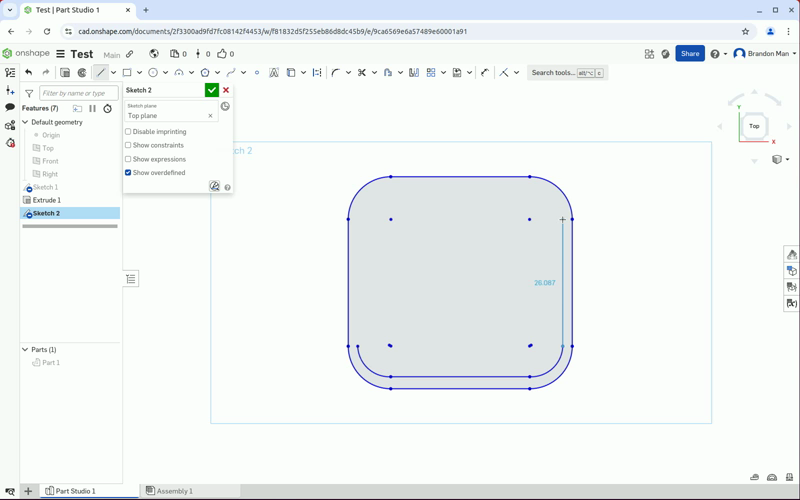
click(562, 219)
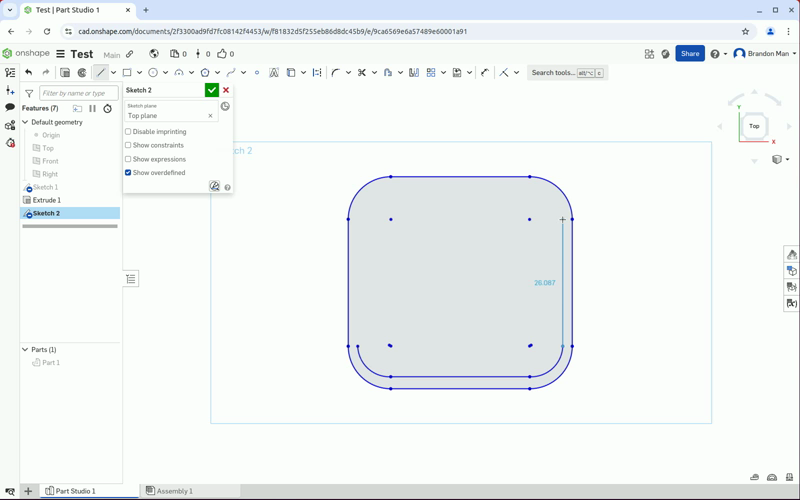
key_up(shift)
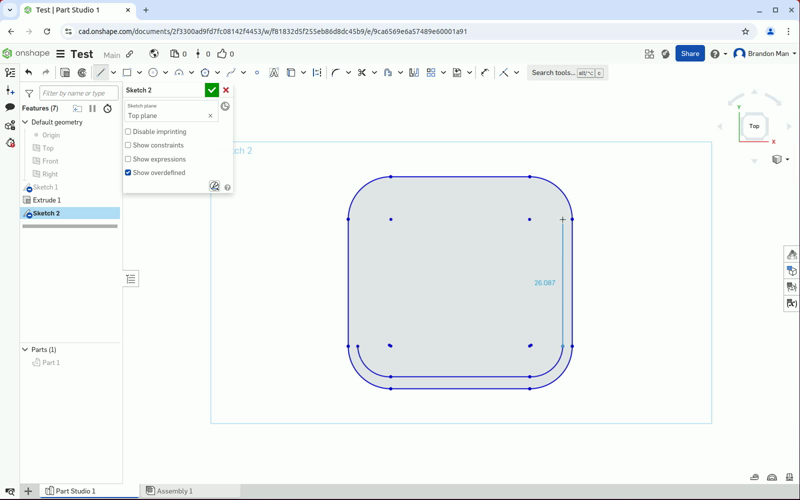
key(esc)
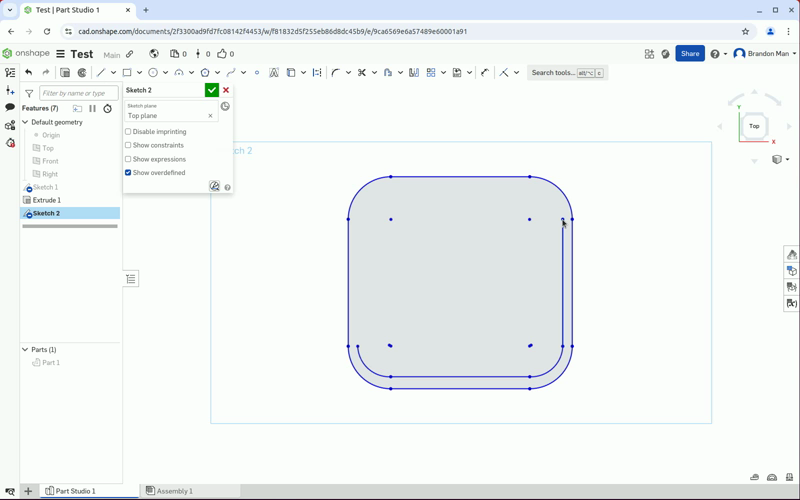
key(a)
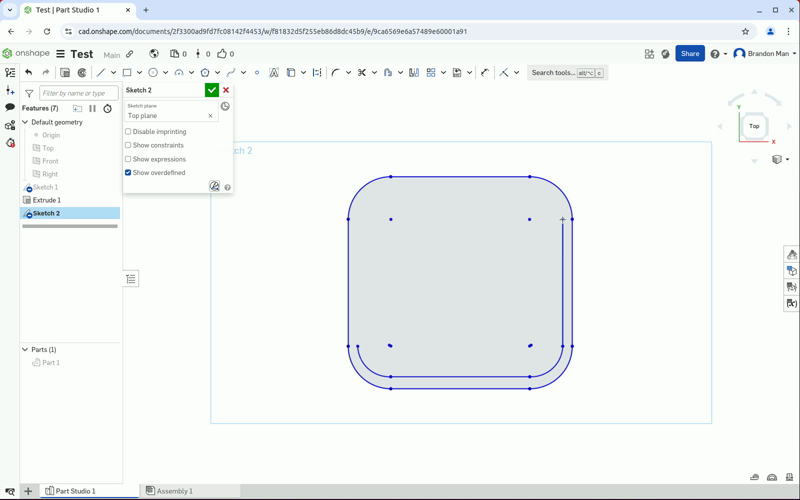
mouse_move(562, 219)
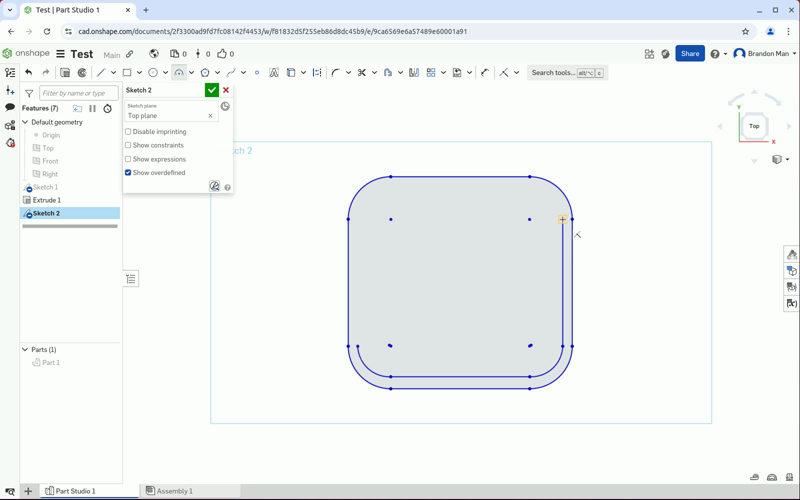
click(562, 219)
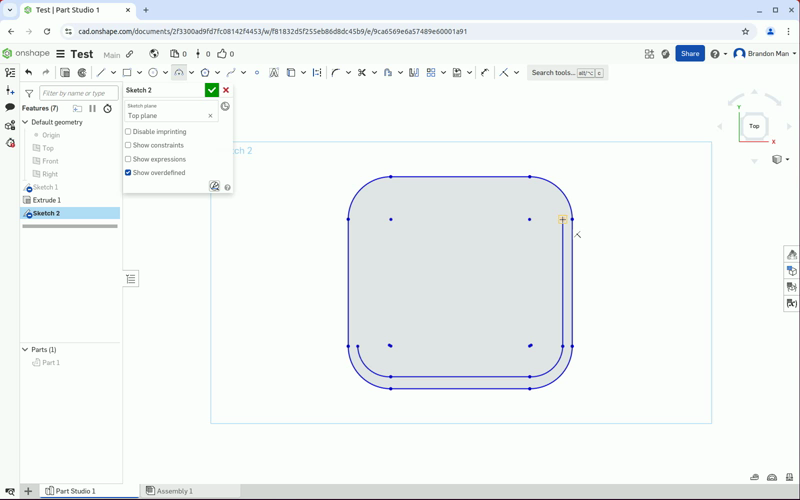
key_down(shift)
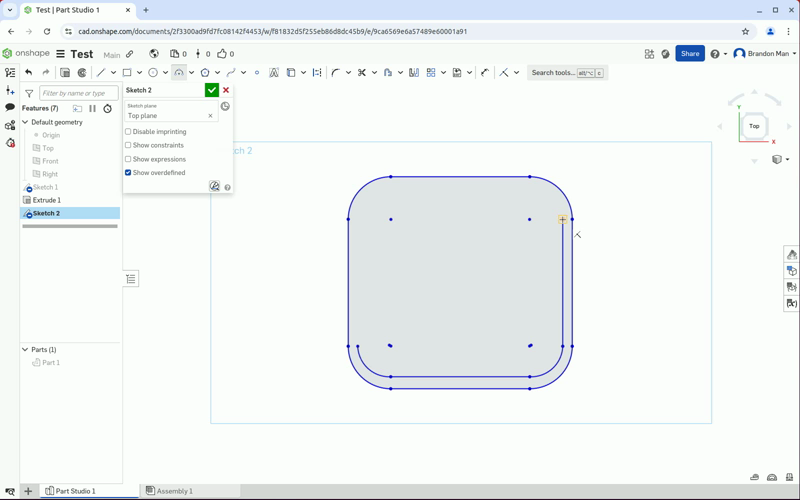
mouse_move(529, 188)
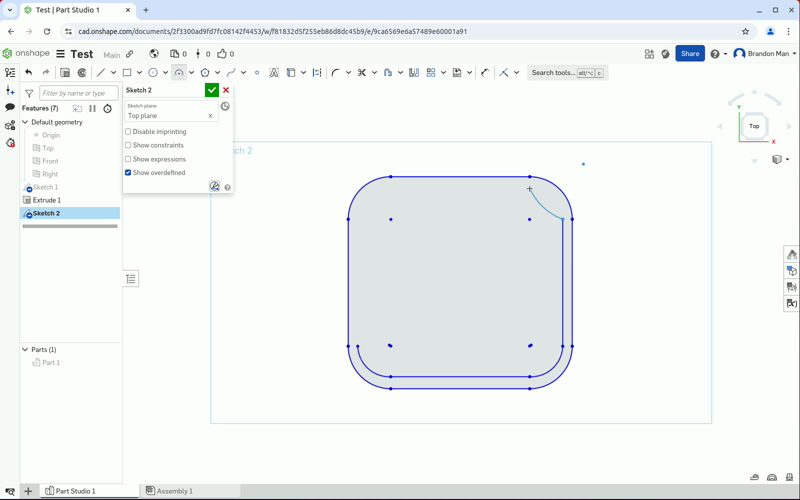
click(529, 188)
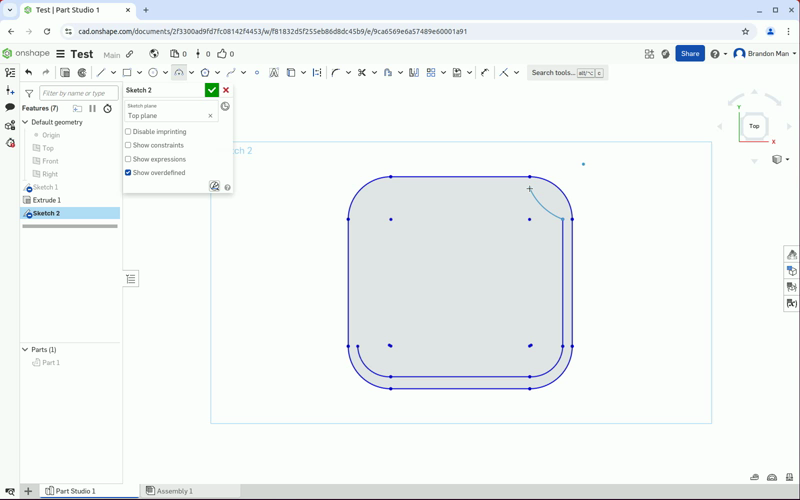
mouse_move(552, 196)
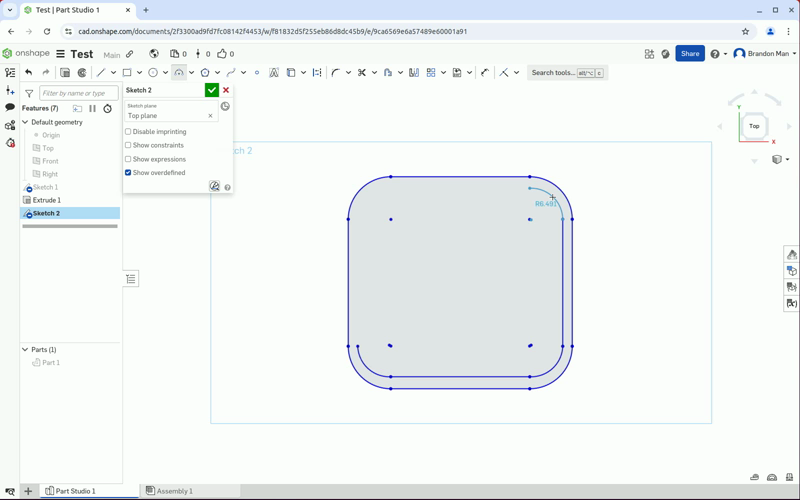
click(552, 196)
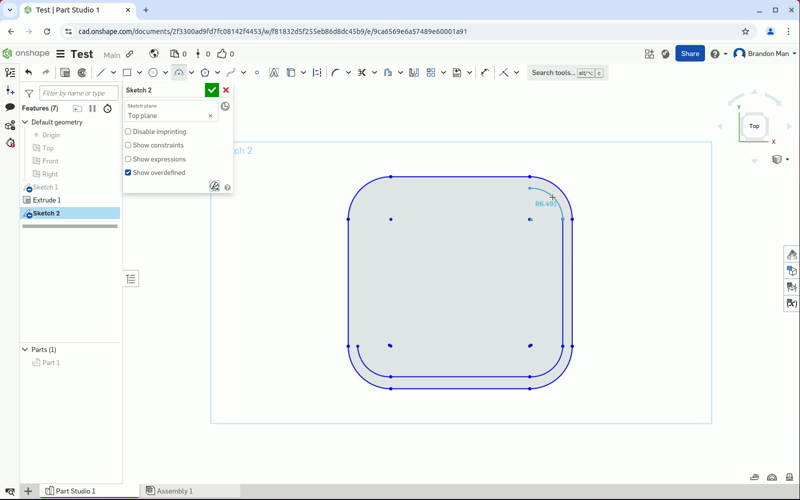
key_up(shift)
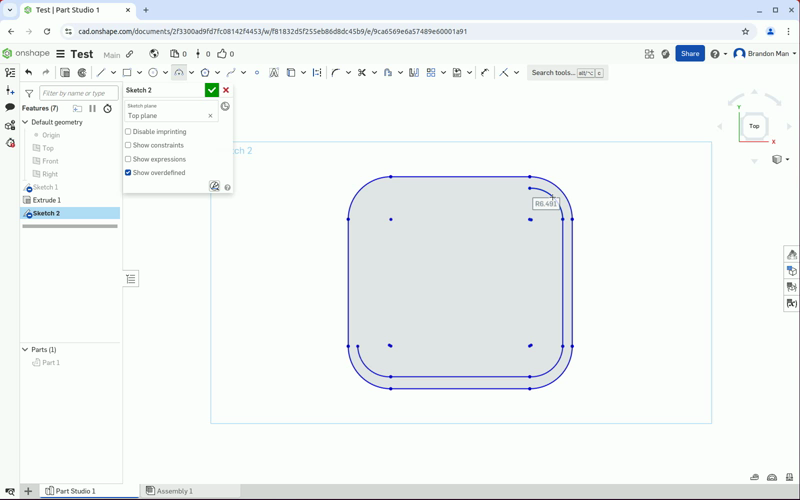
key(esc)
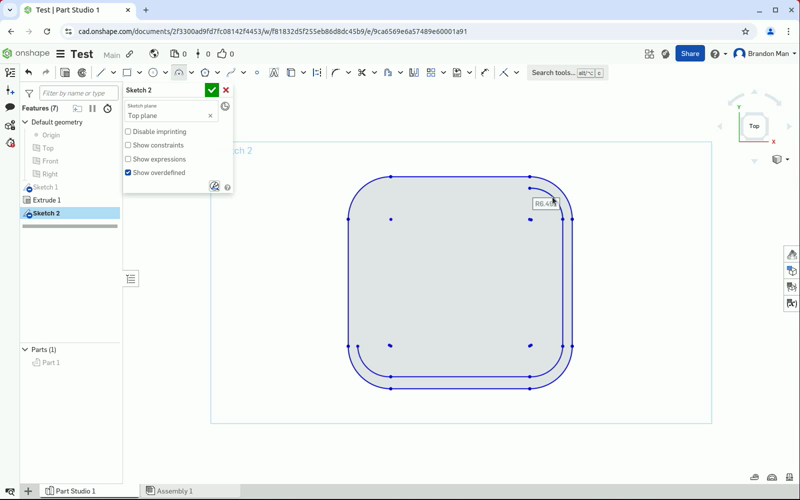
key(l)
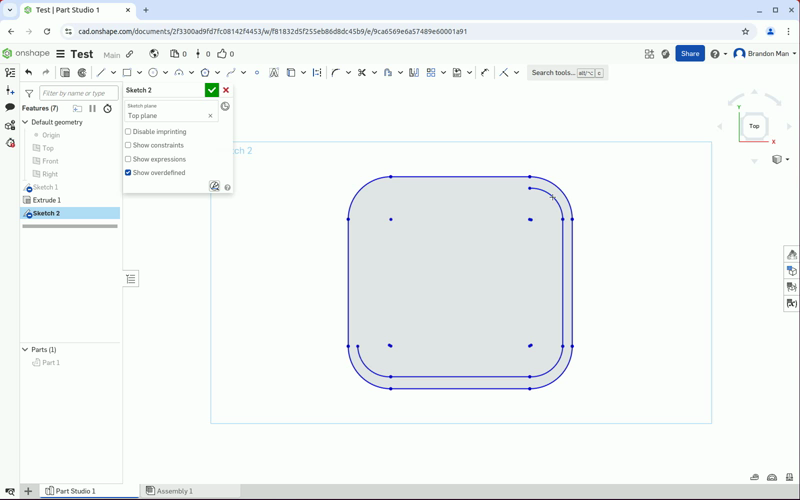
mouse_move(529, 188)
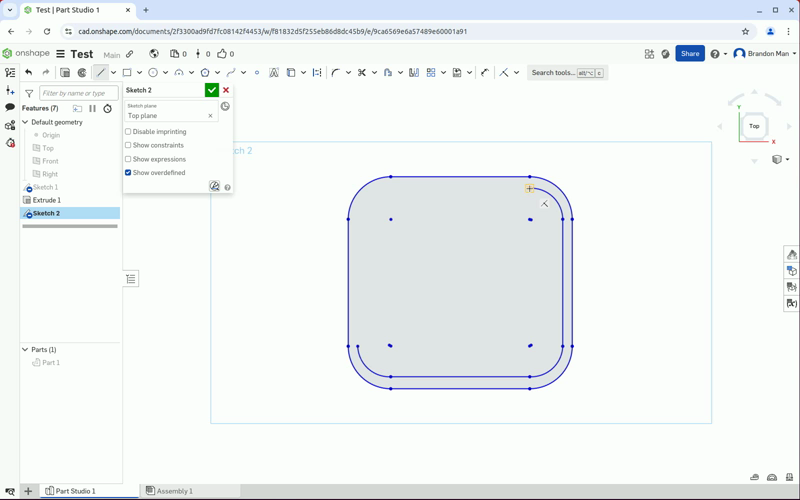
click(529, 188)
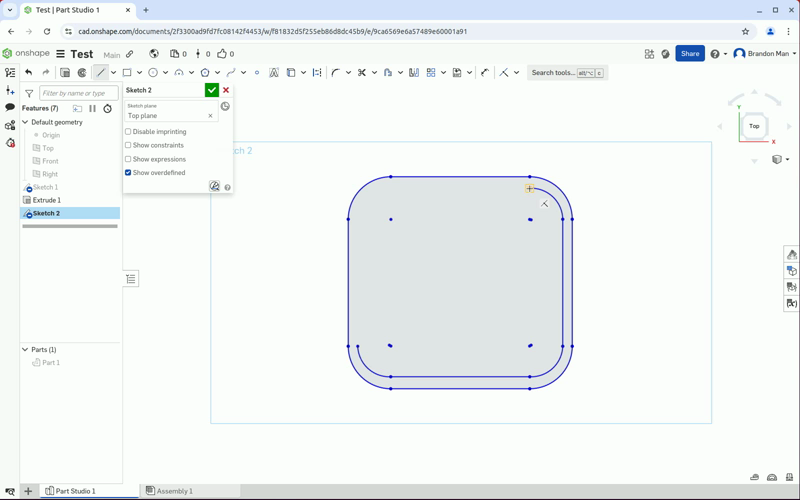
key_down(shift)
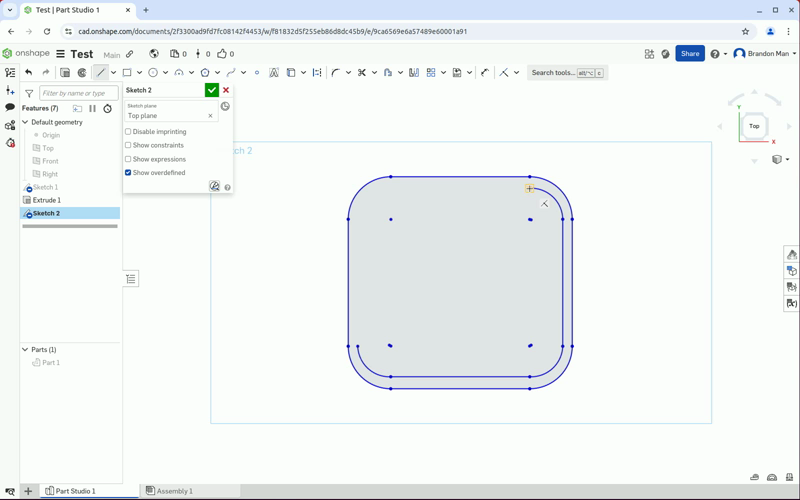
mouse_move(390, 188)
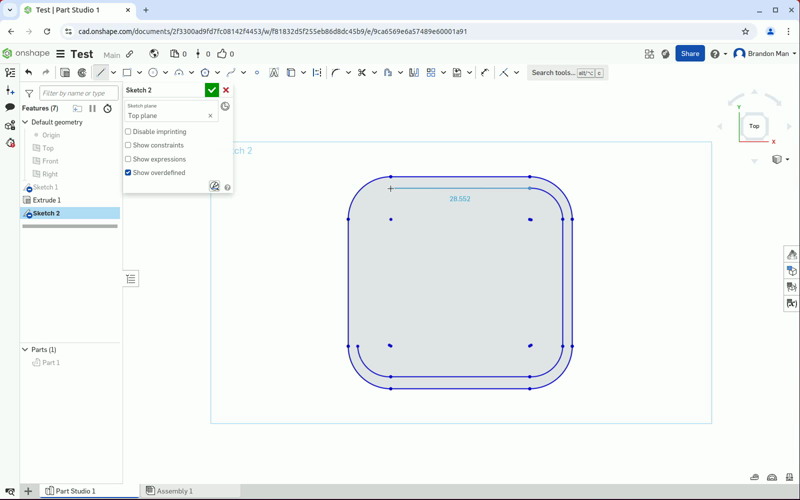
click(390, 188)
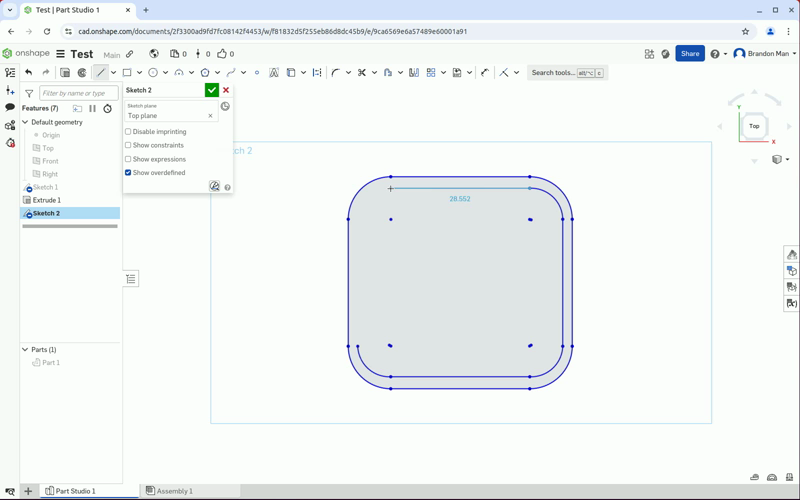
key_up(shift)
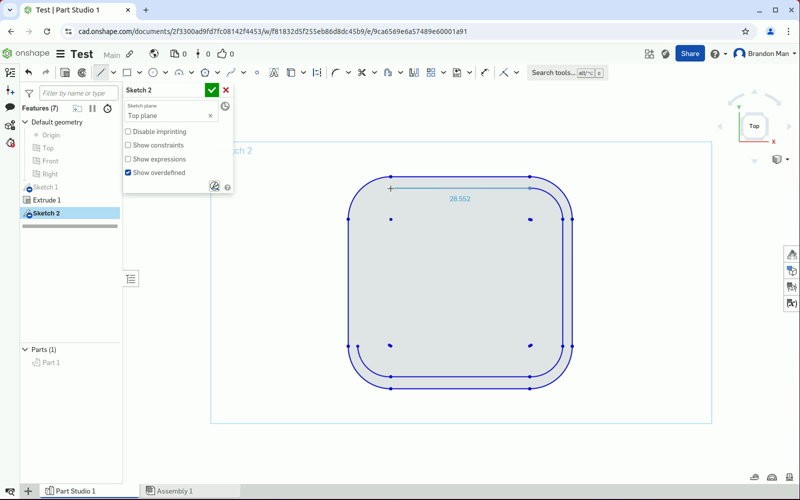
key(esc)
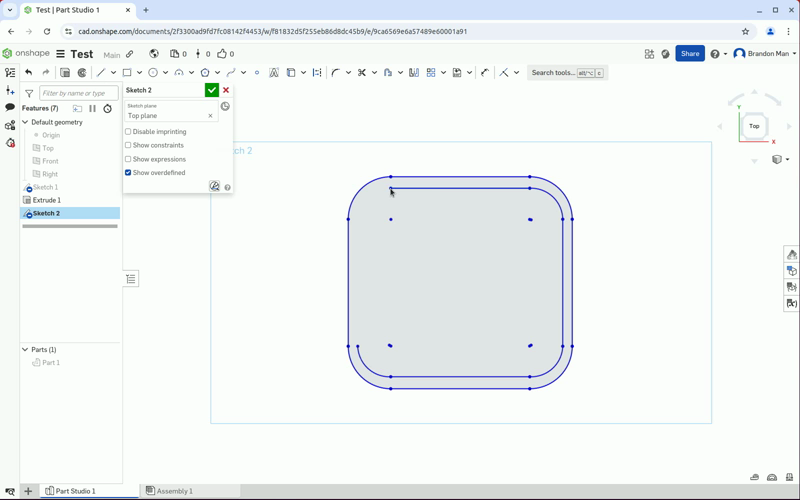
key(a)
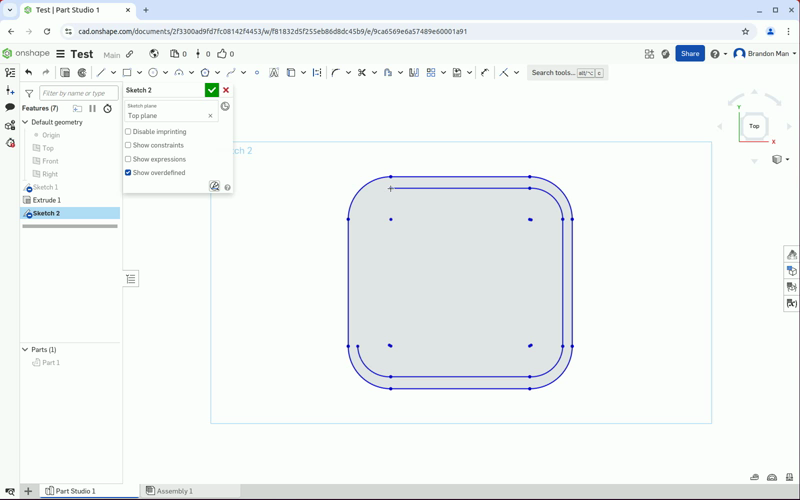
mouse_move(390, 188)
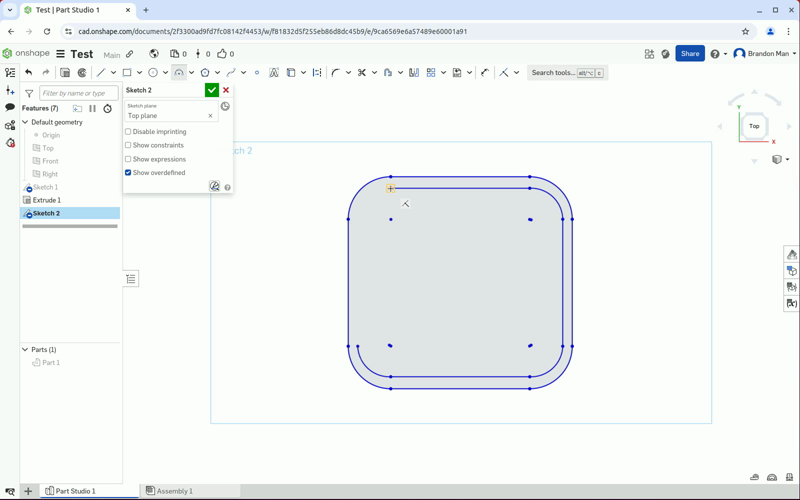
click(390, 188)
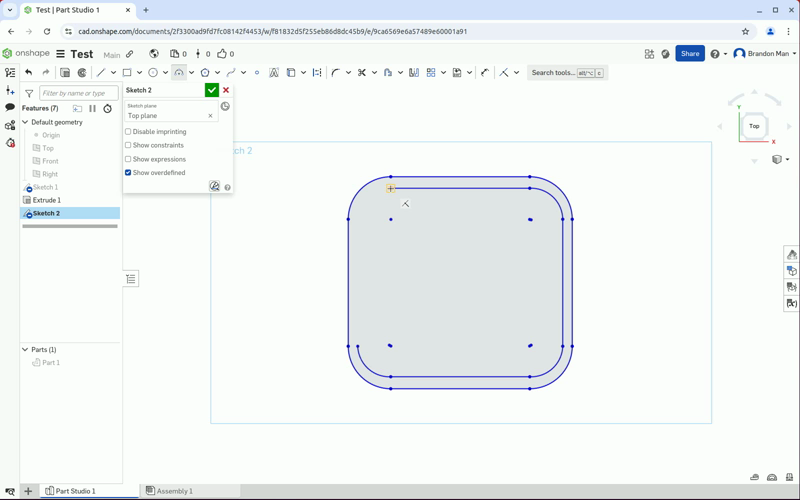
key_down(shift)
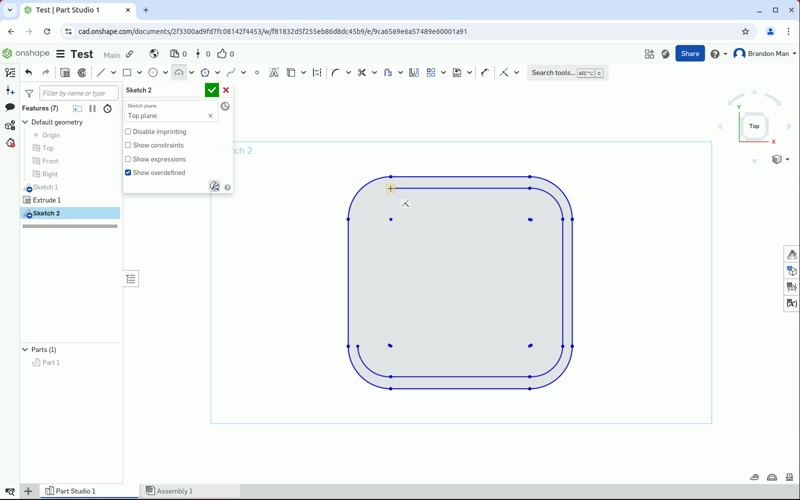
mouse_move(357, 219)
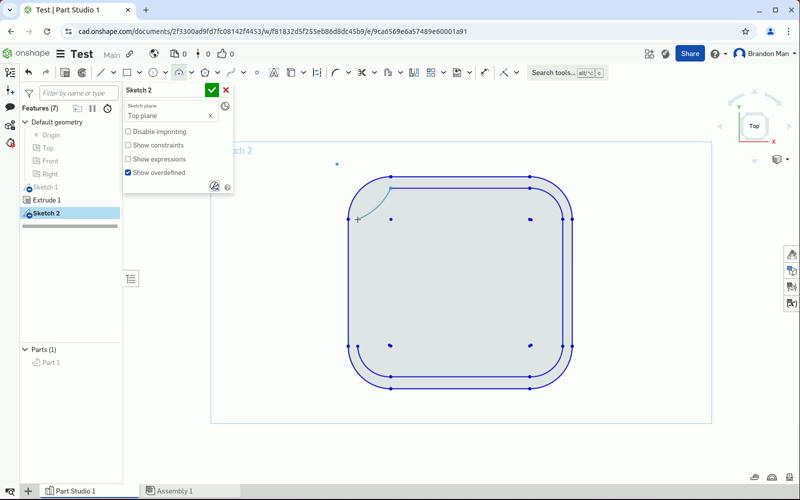
click(357, 219)
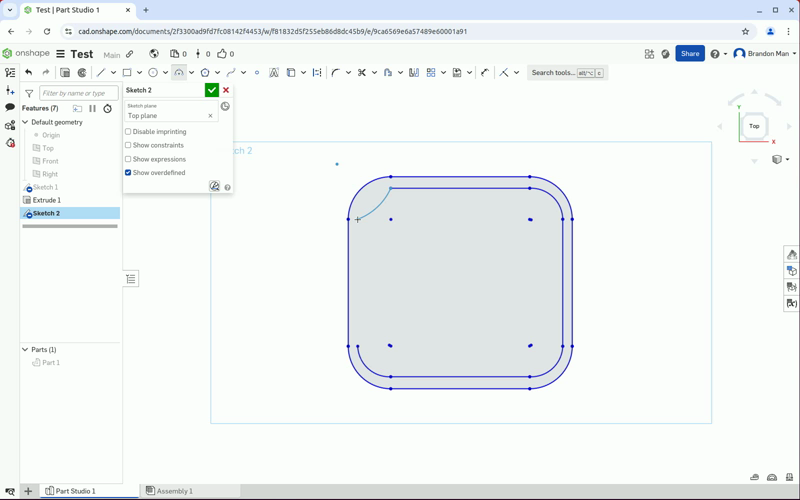
mouse_move(367, 196)
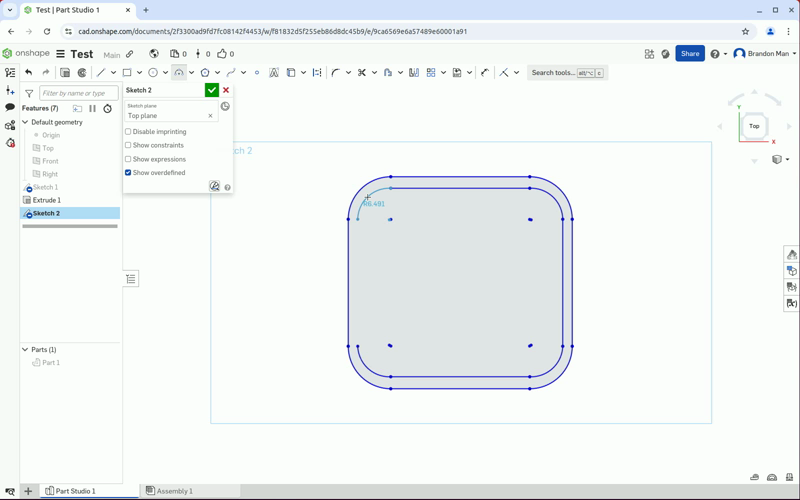
click(367, 196)
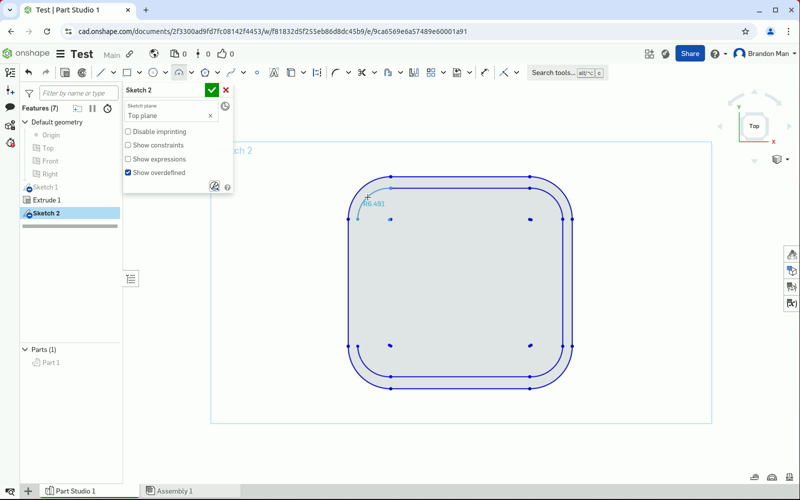
key_up(shift)
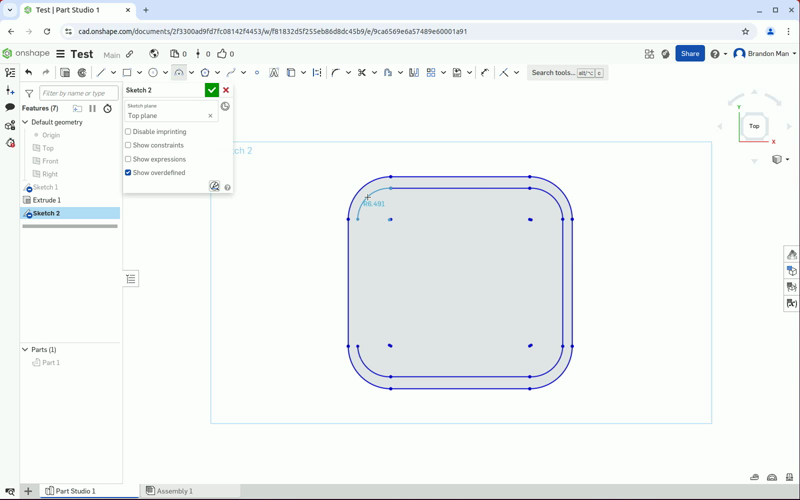
key(esc)
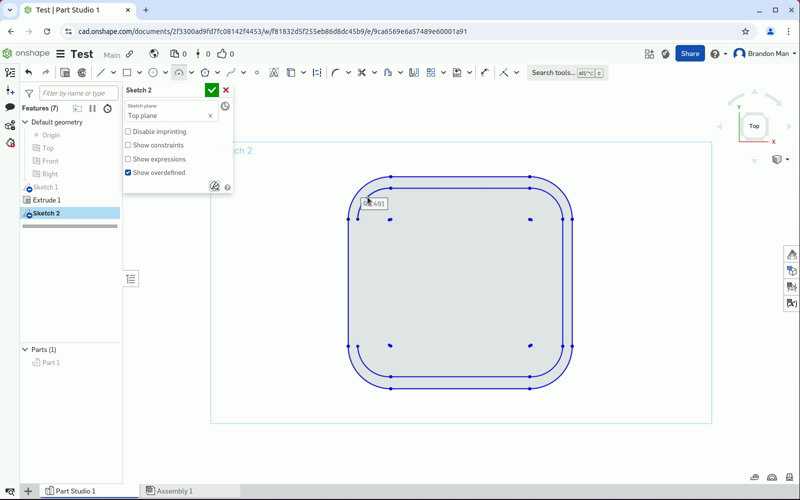
key(l)
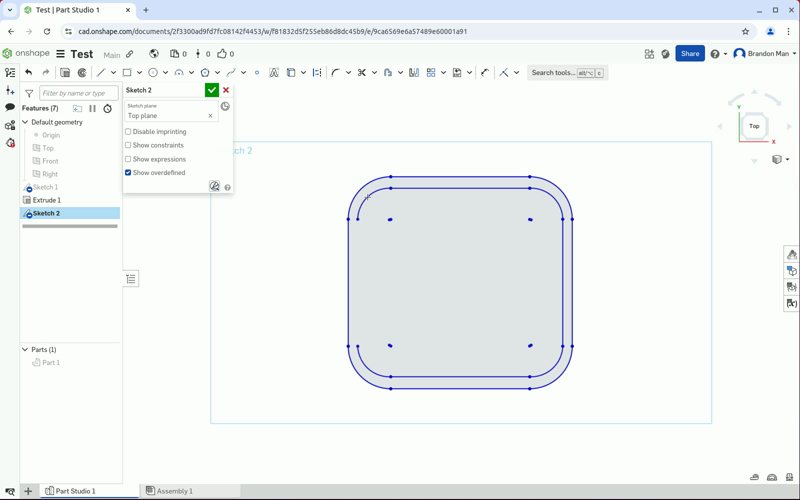
mouse_move(357, 219)
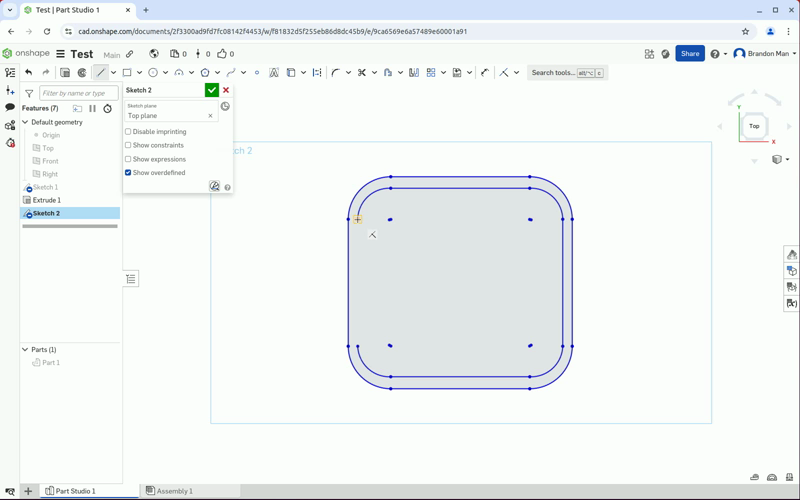
click(357, 219)
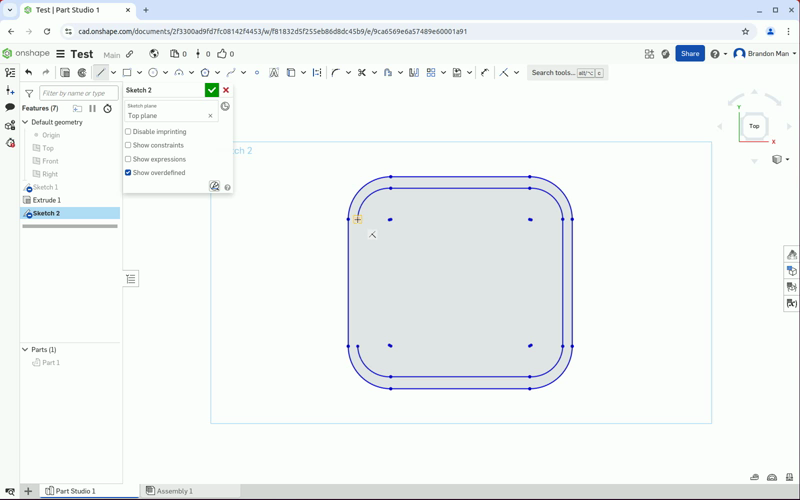
key_down(shift)
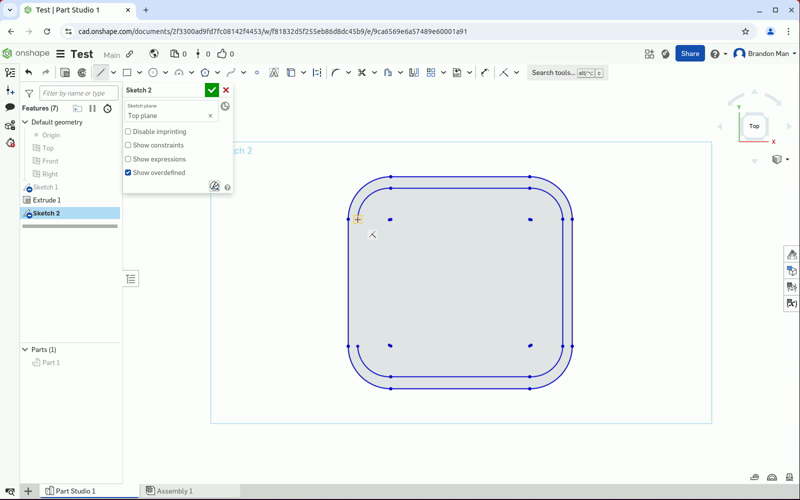
mouse_move(357, 346)
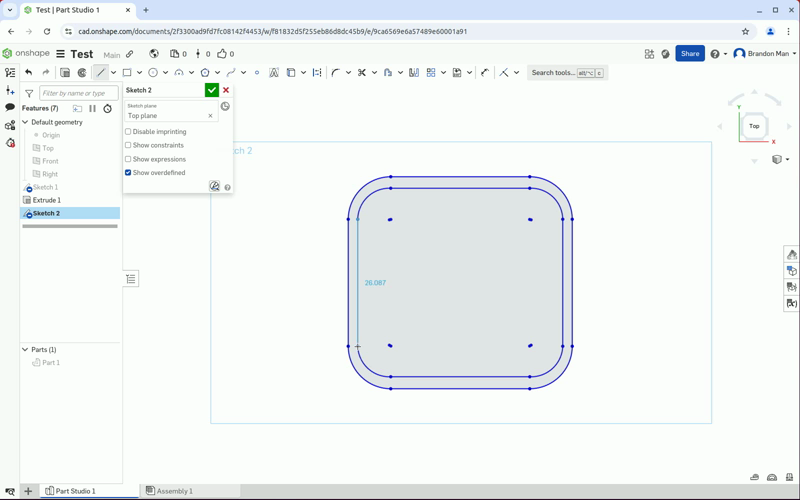
key_up(shift)
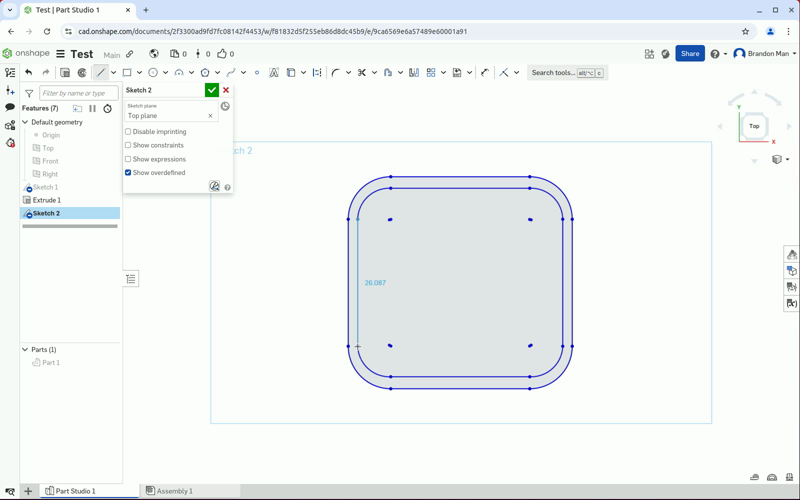
click(357, 346)
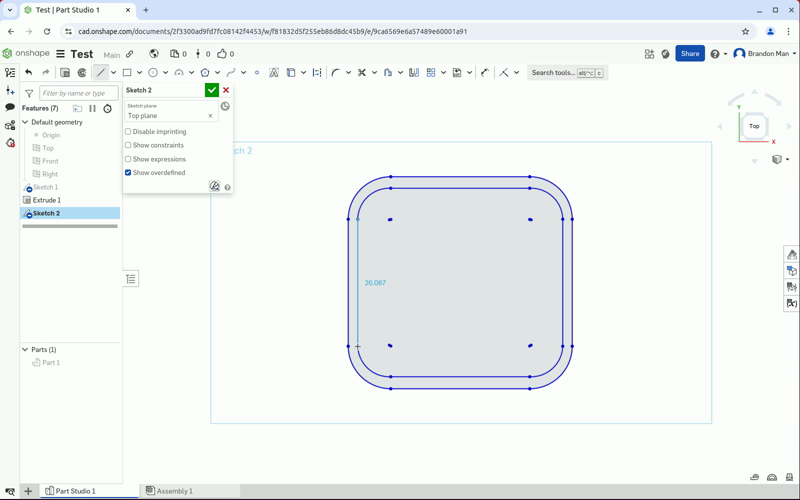
key(esc)
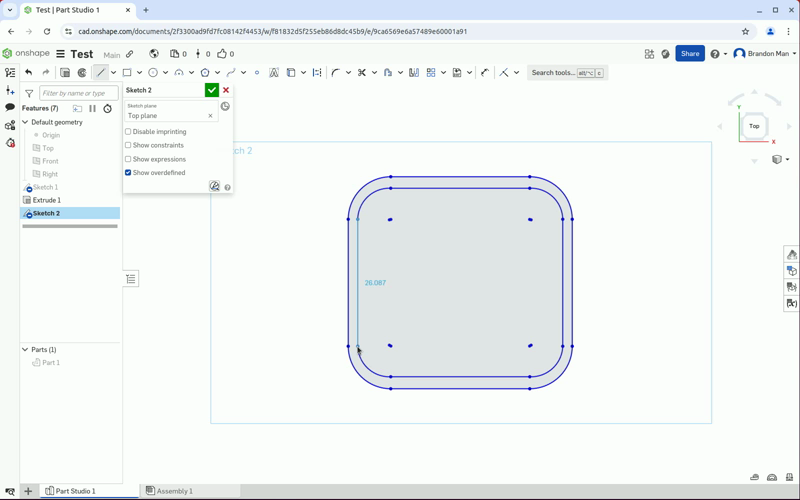
mouse_move(498, 182)
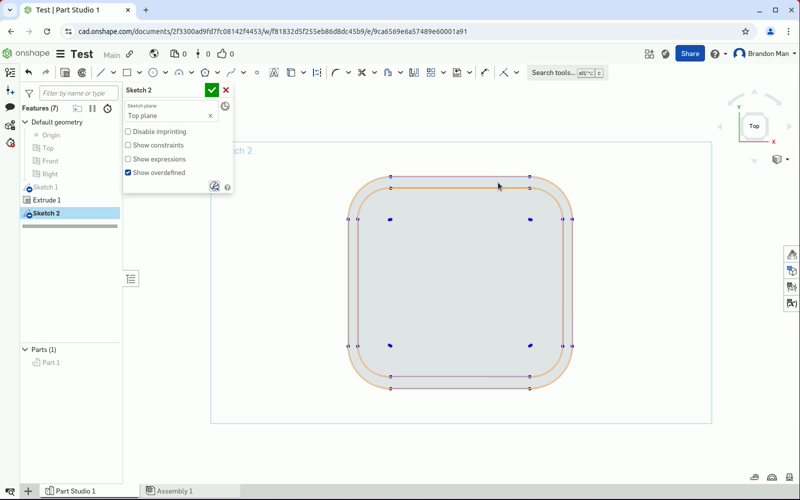
click(498, 182)
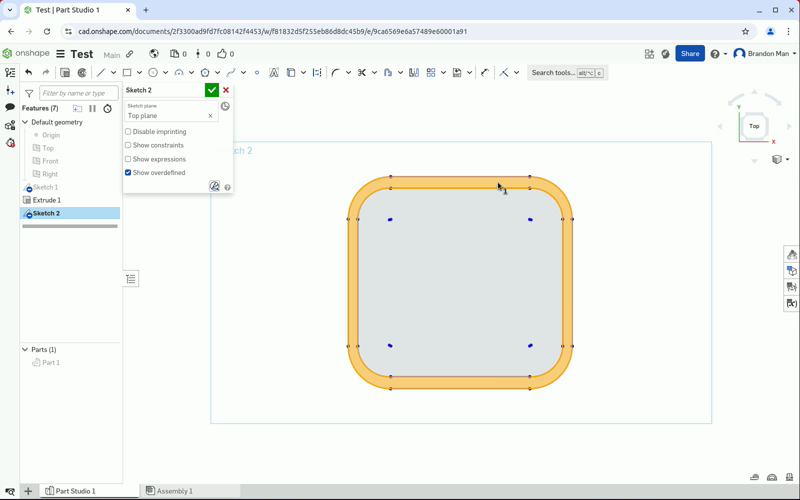
mouse_move(73, 352)
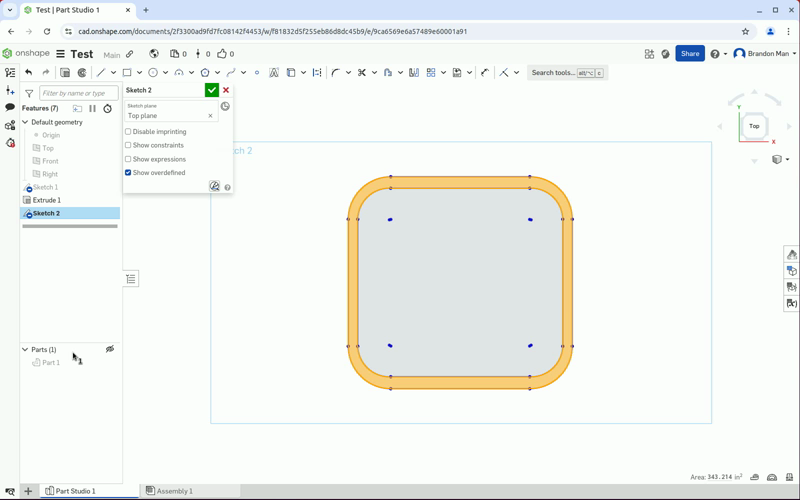
key(shift+y)
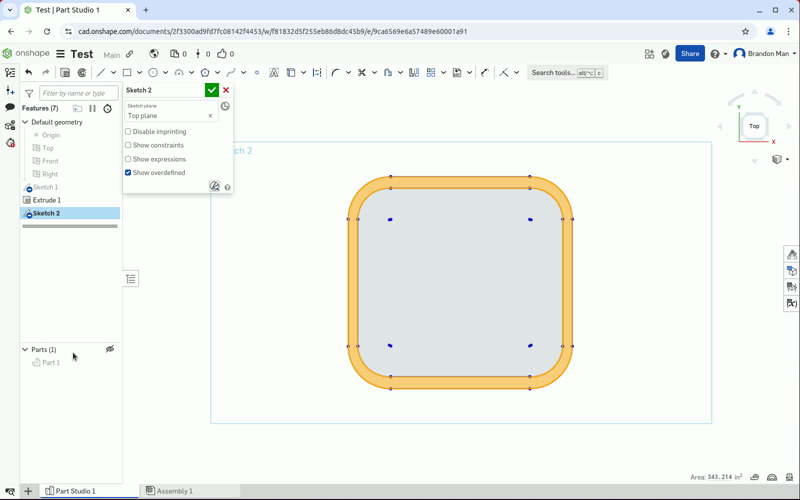
key(shift+e)
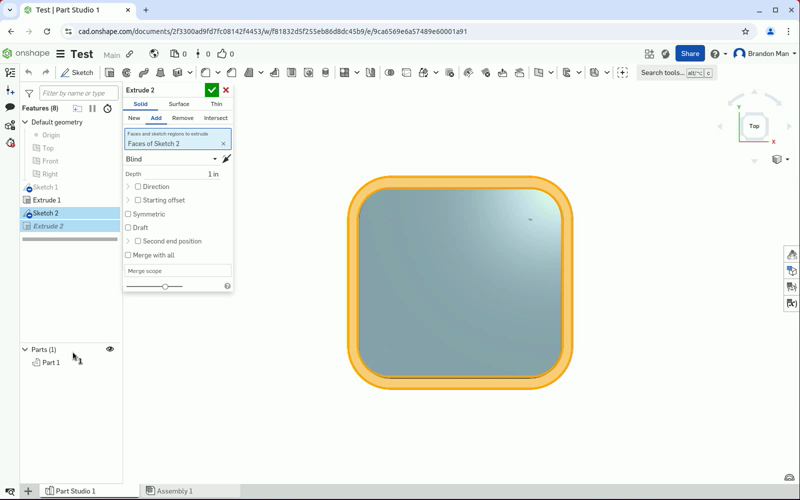
mouse_move(143, 106)
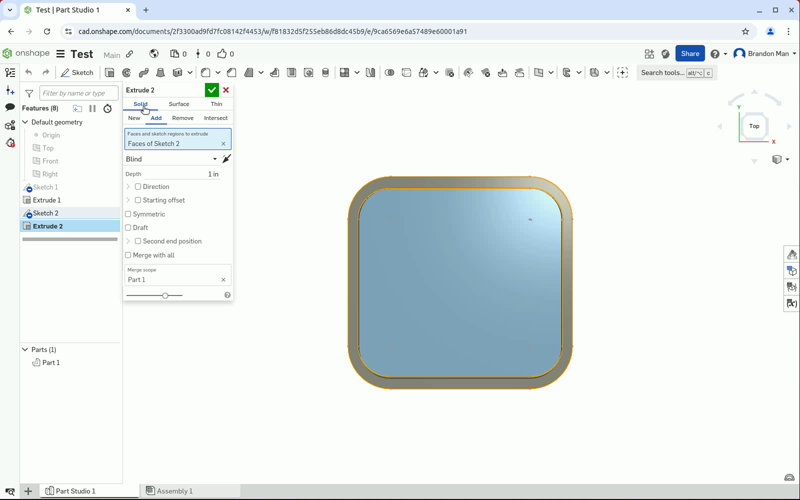
click(143, 106)
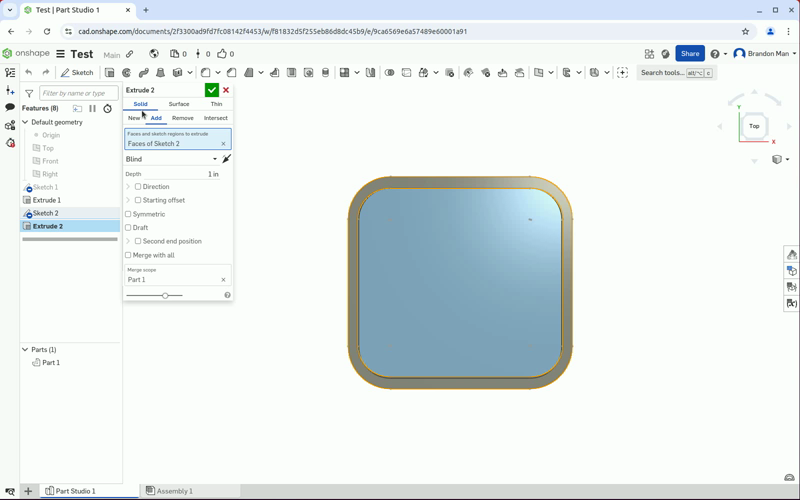
mouse_move(137, 120)
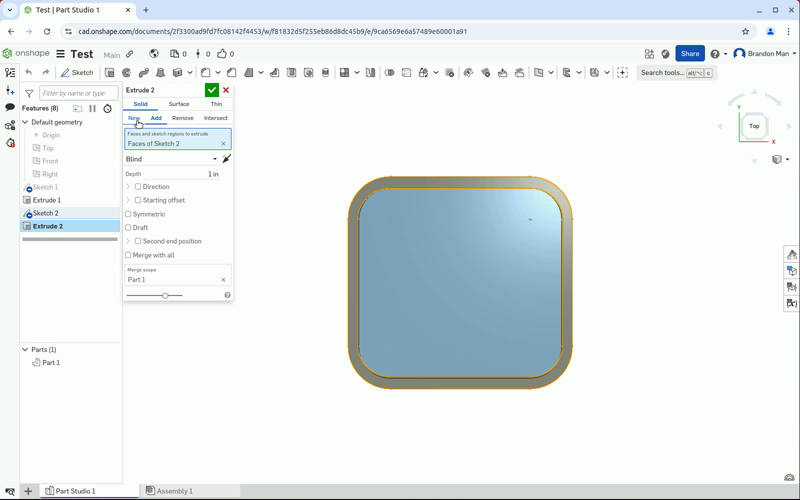
click(137, 120)
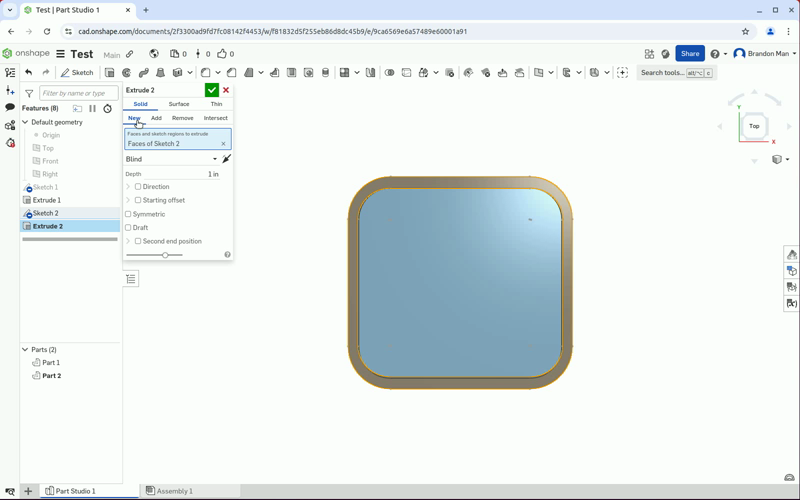
key(tab, 4)
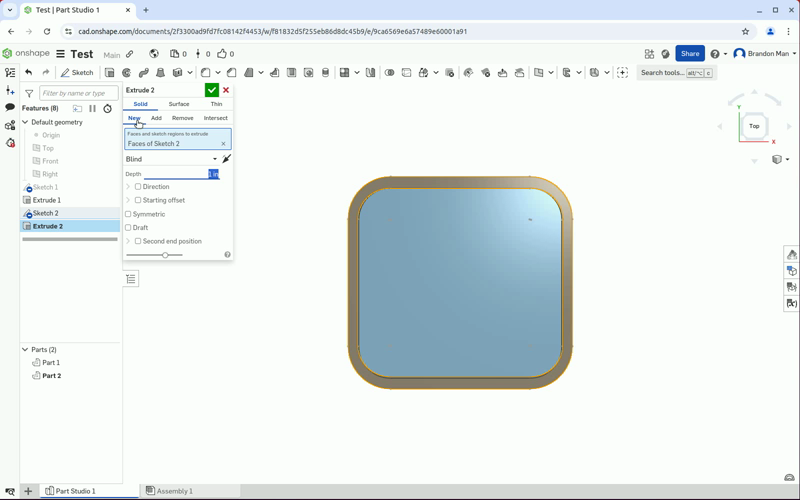
text(2.648)
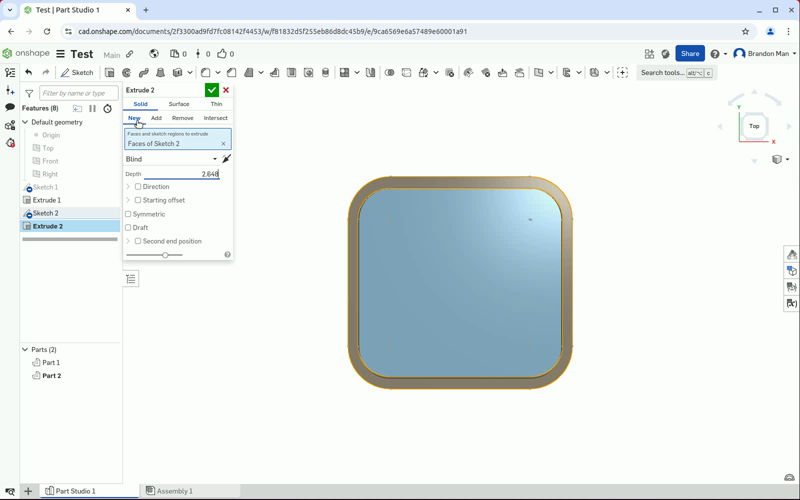
key(enter)
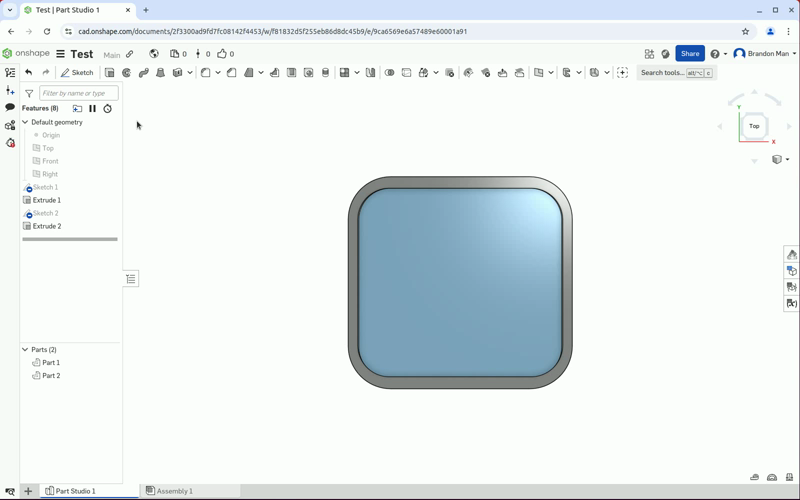
key(shift+h)
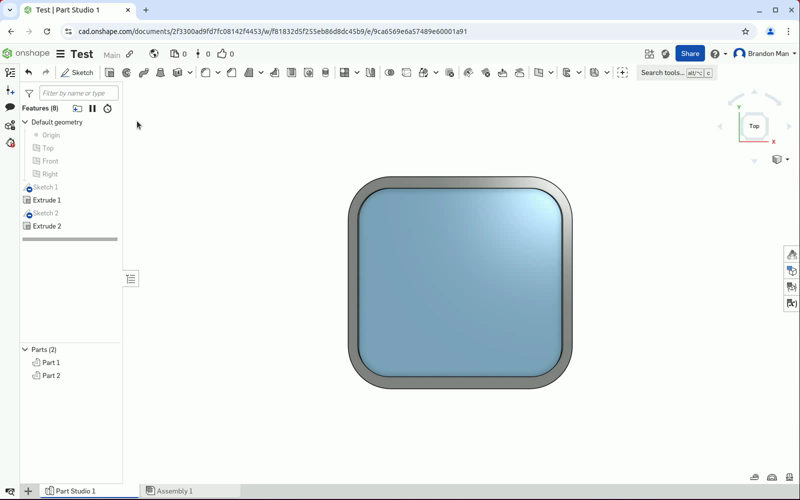
key(shift+h)
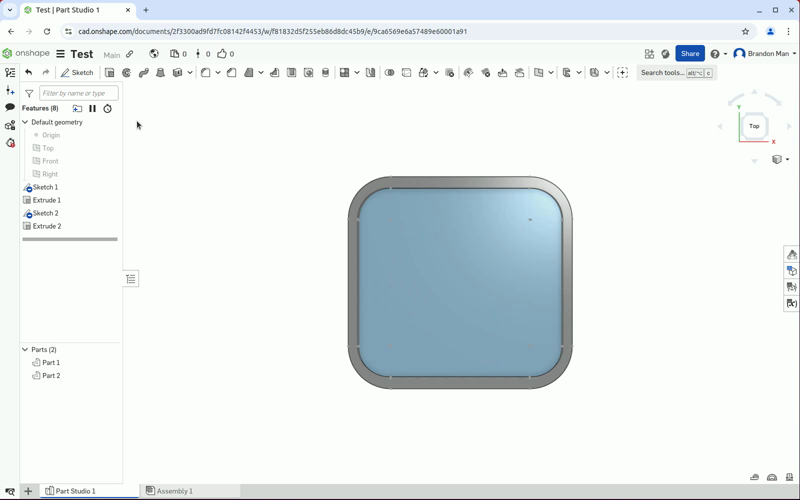
key(shift+7)
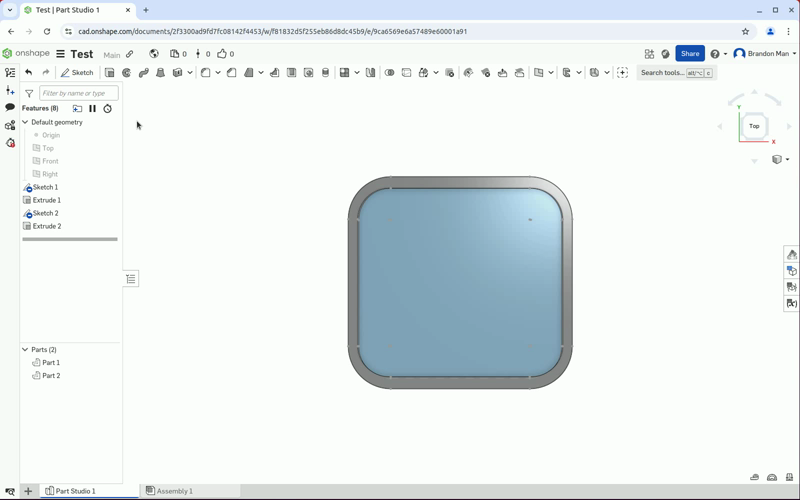
key(up, 3)
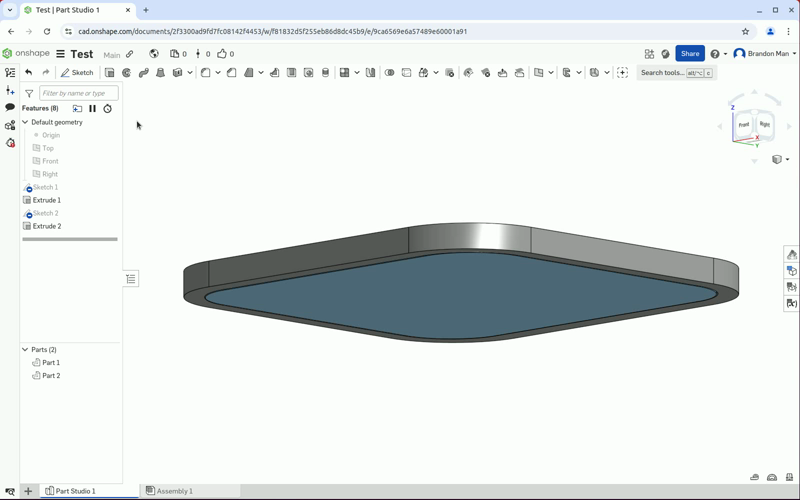
key(left, 3)
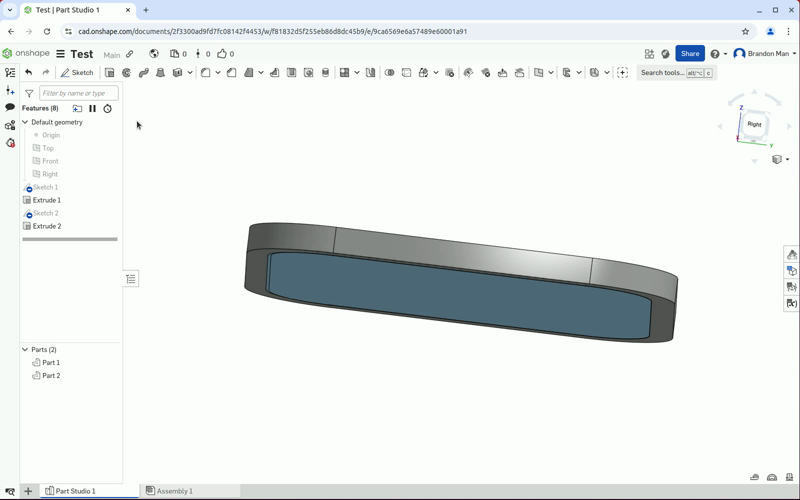
key(right, 3)
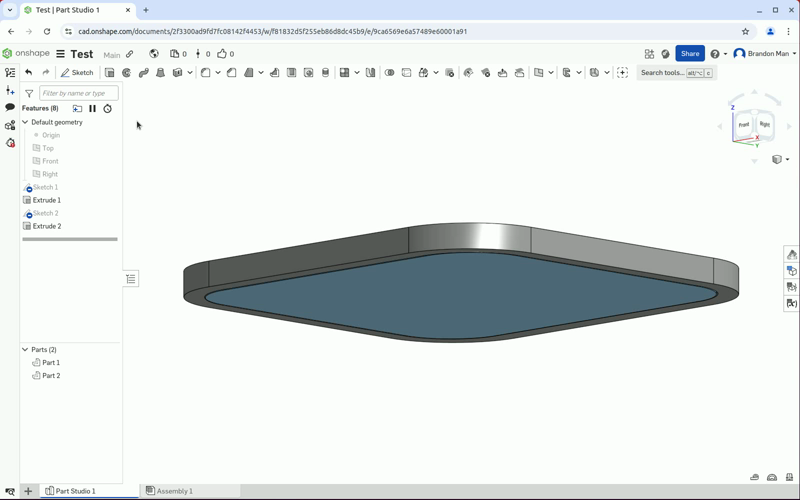
key(down, 3)
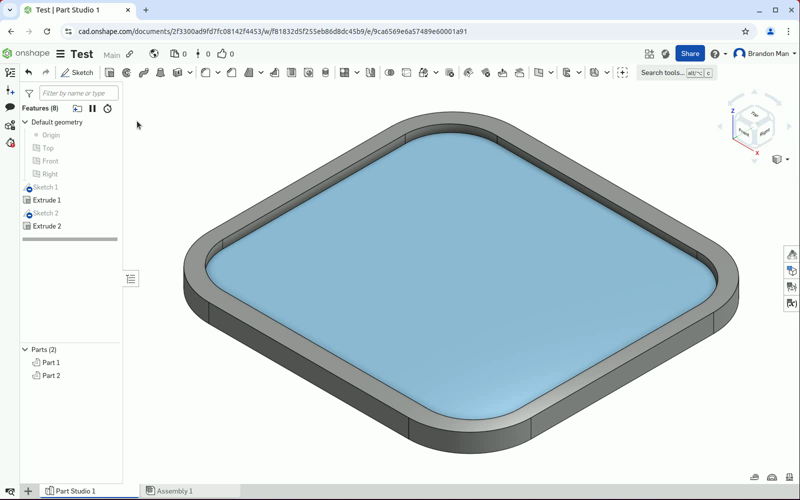
mouse_move(73, 189)
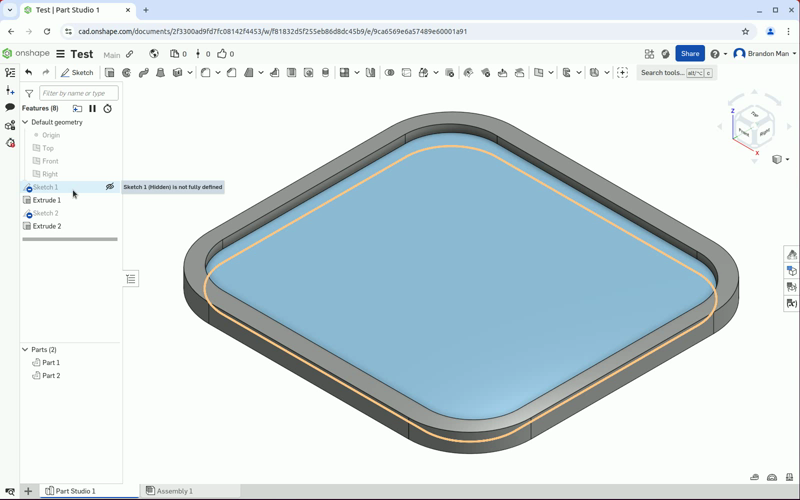
click(73, 189)